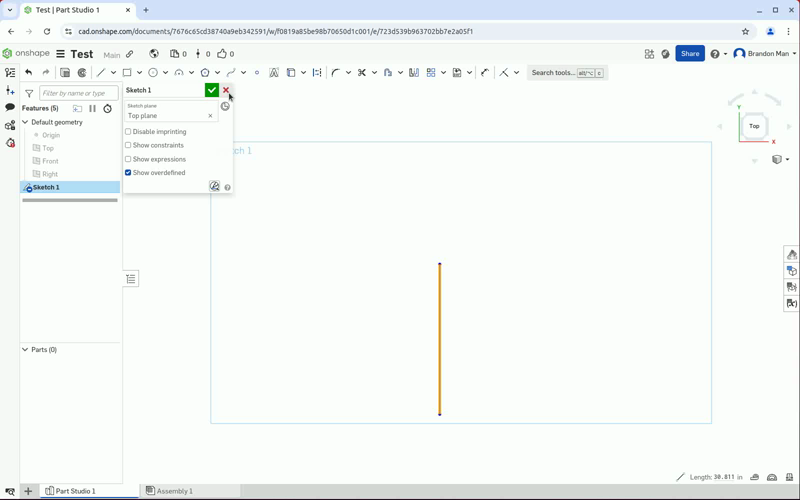
key(shift+h)
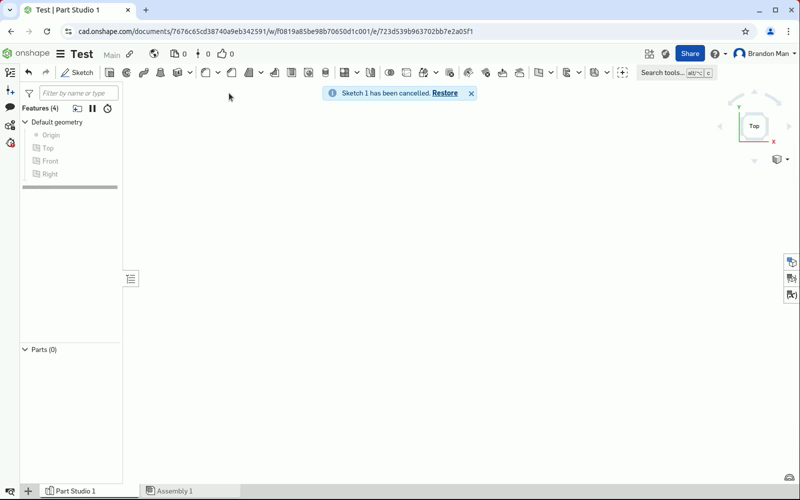
mouse_move(73, 352)
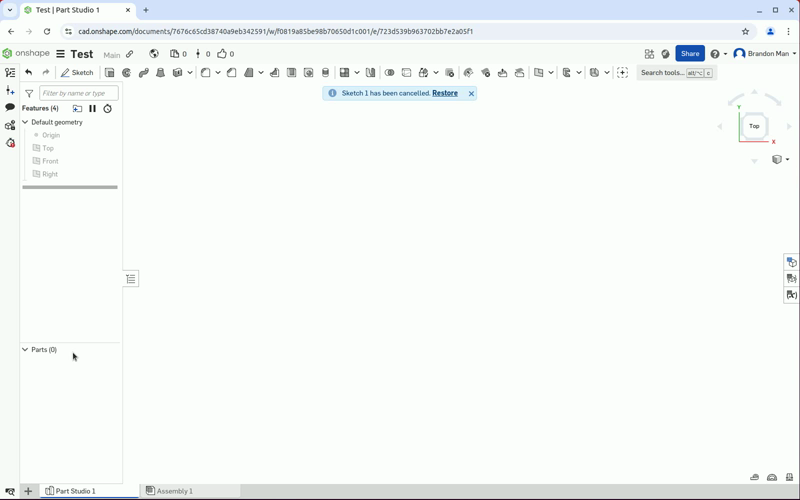
key(y)
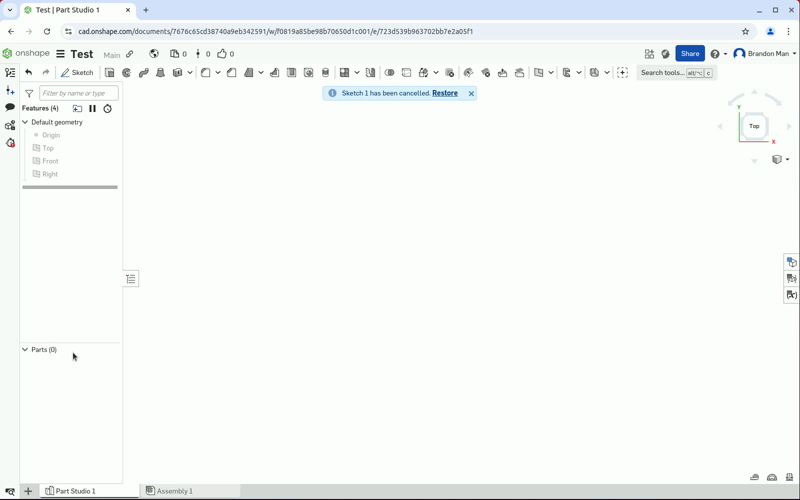
key(shift+p)
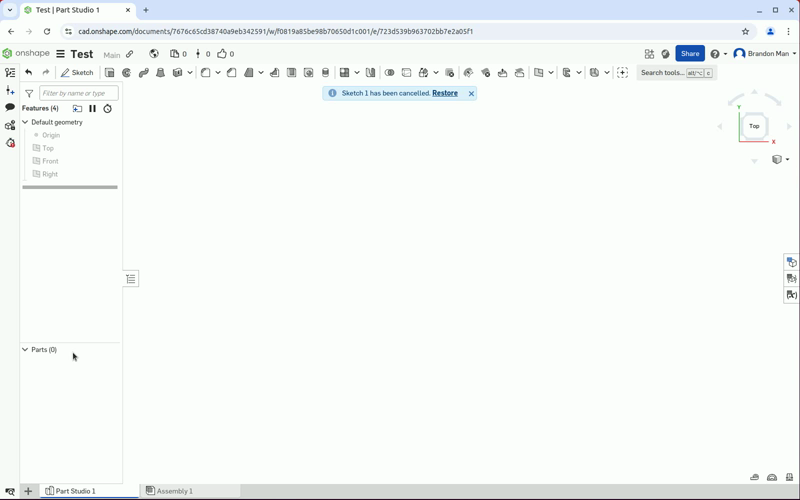
key(space)
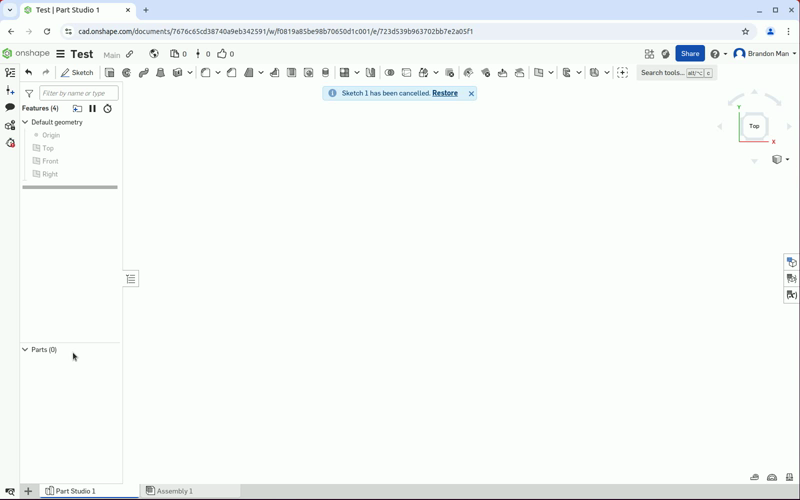
key_down(shift)
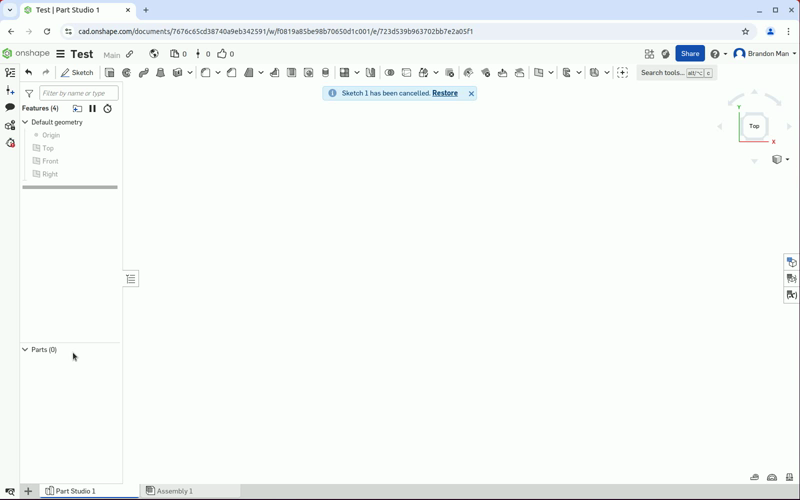
key(up)
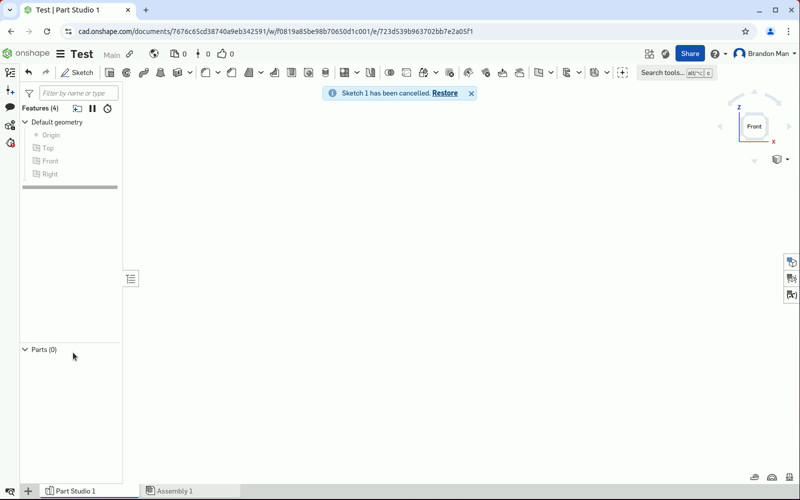
key_up(shift)
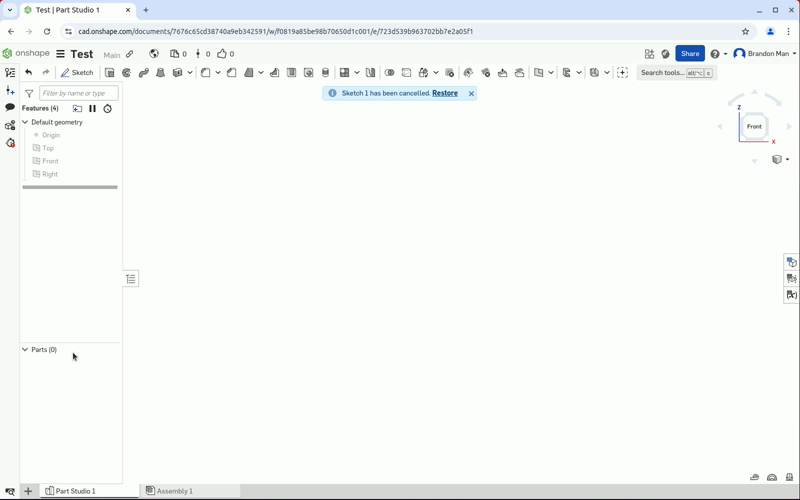
mouse_move(73, 352)
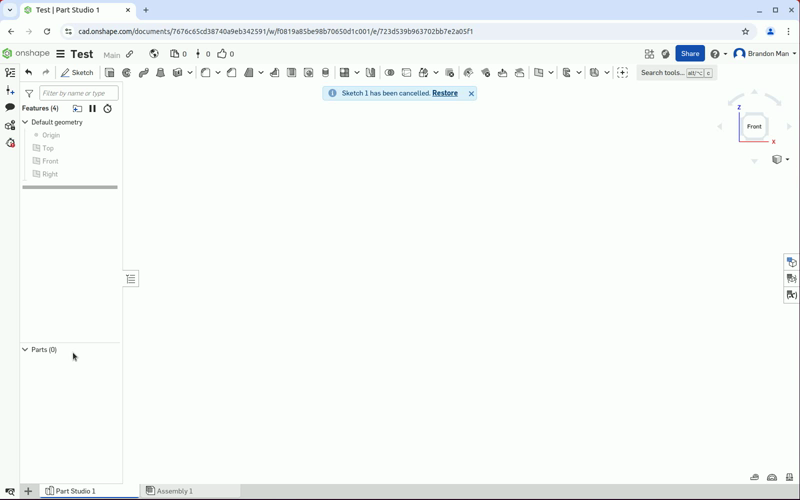
key(shift+y)
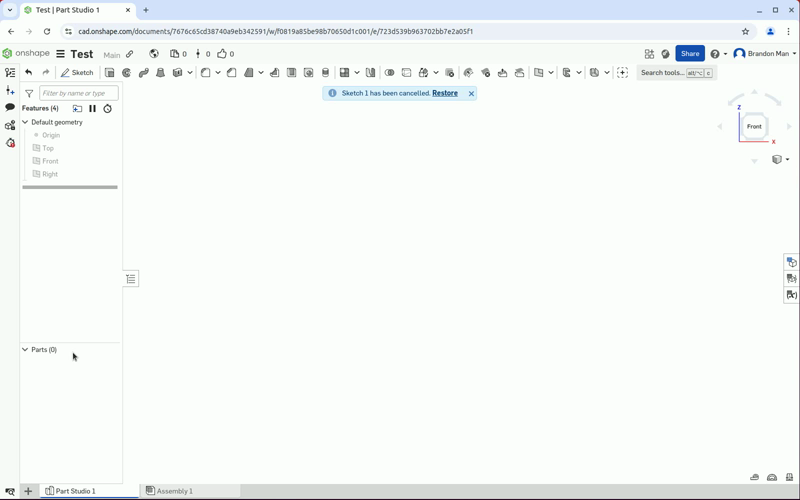
key(shift+s)
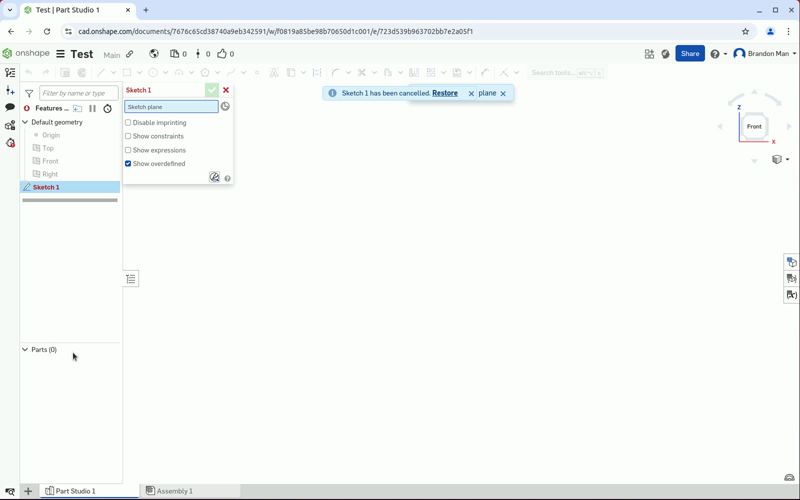
mouse_move(73, 163)
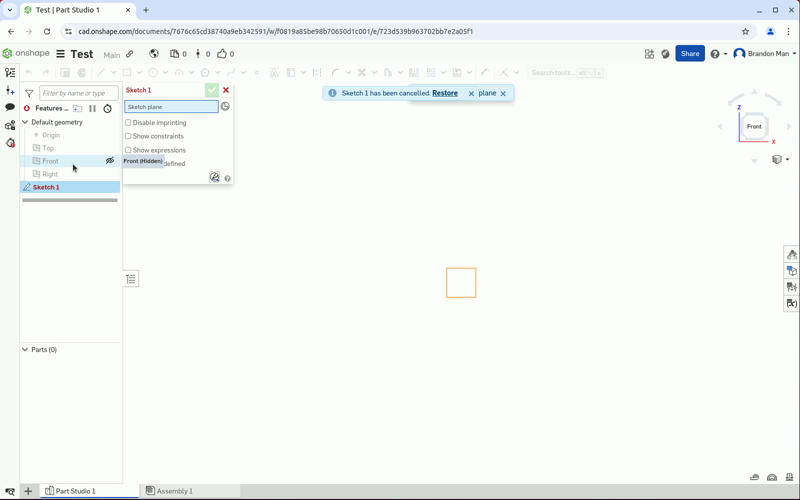
click(73, 163)
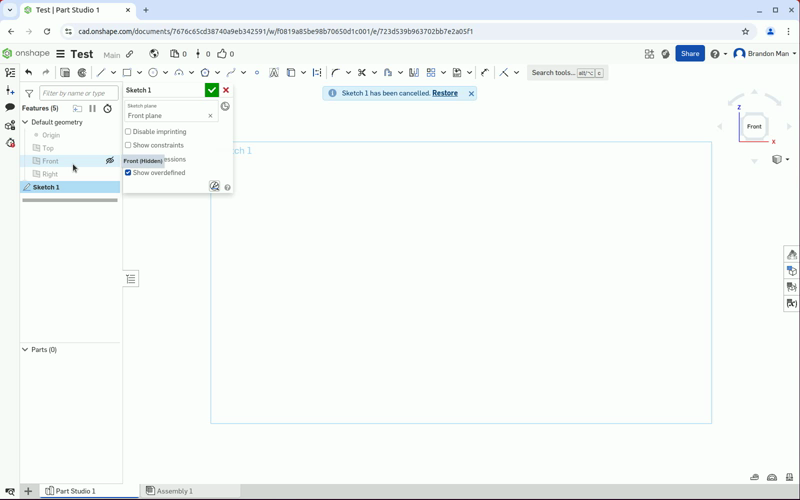
mouse_move(73, 352)
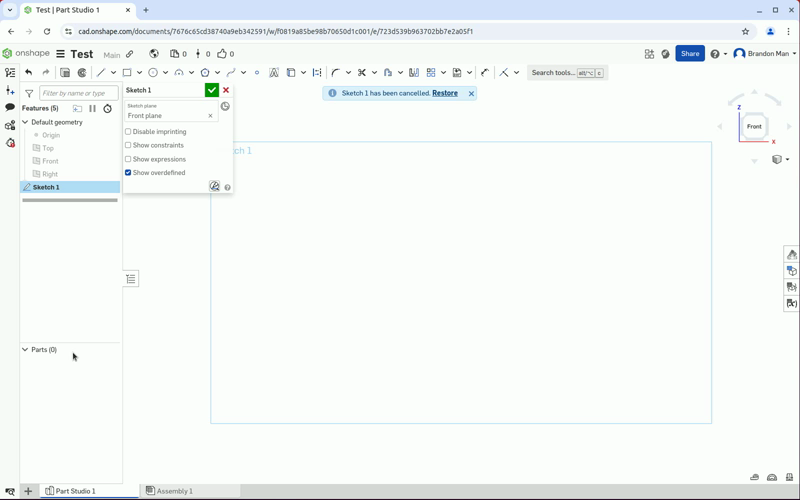
key(y)
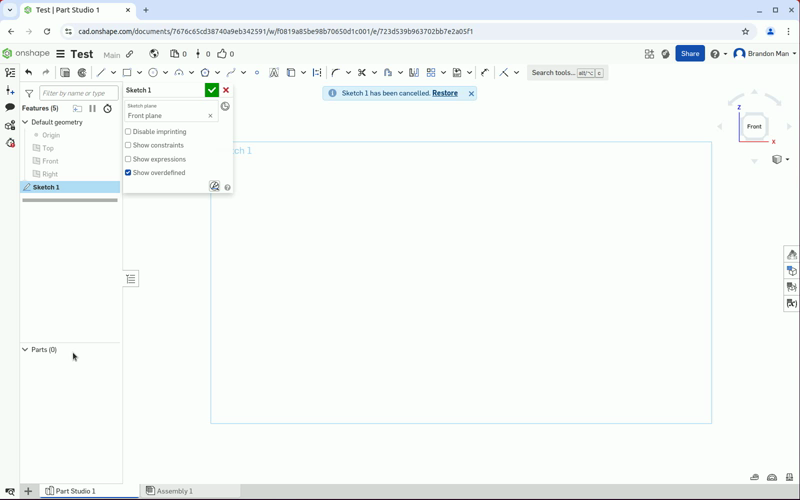
key(a)
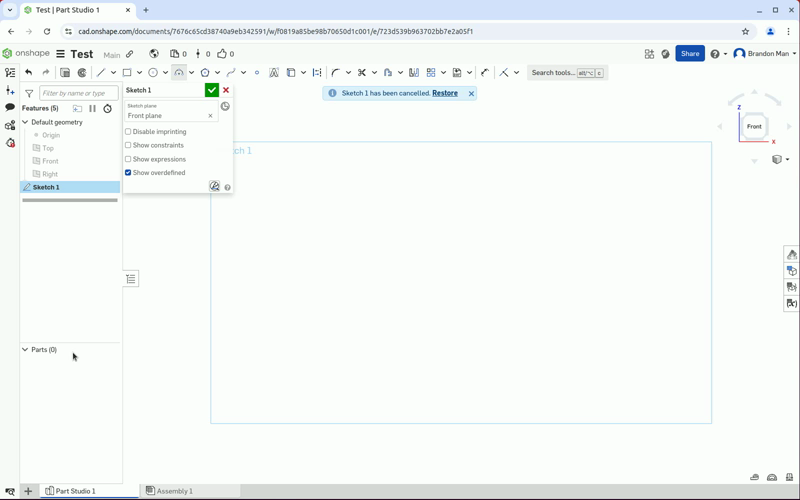
key_down(shift)
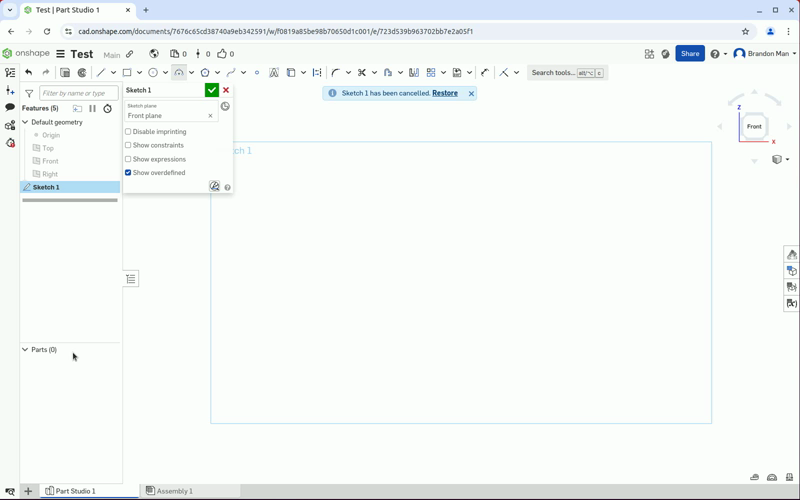
mouse_move(385, 275)
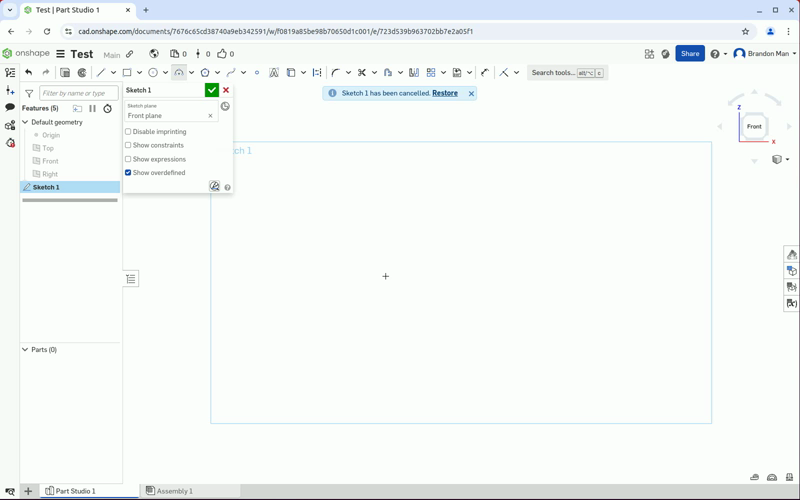
click(385, 275)
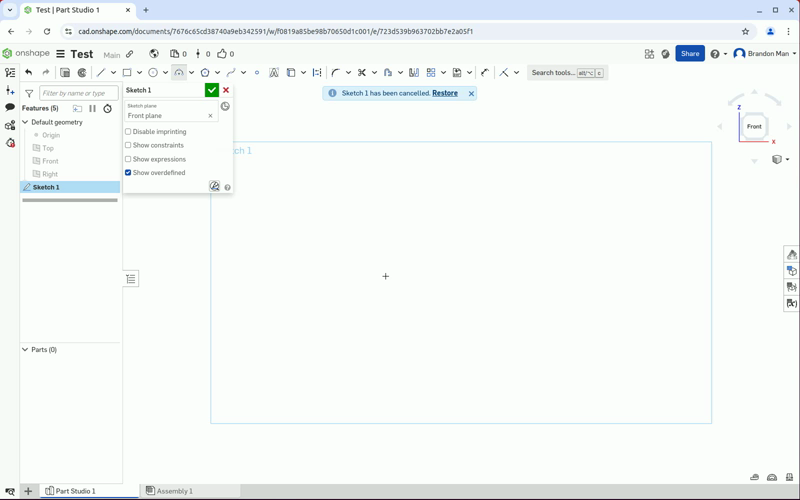
key_up(shift)
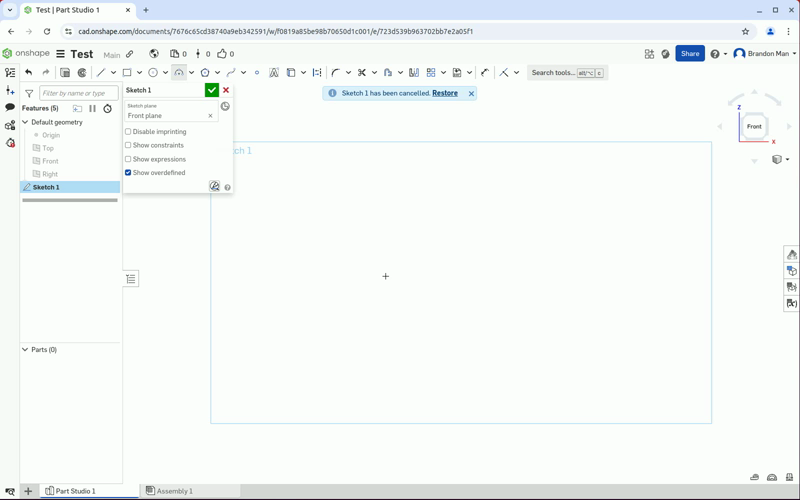
key_down(shift)
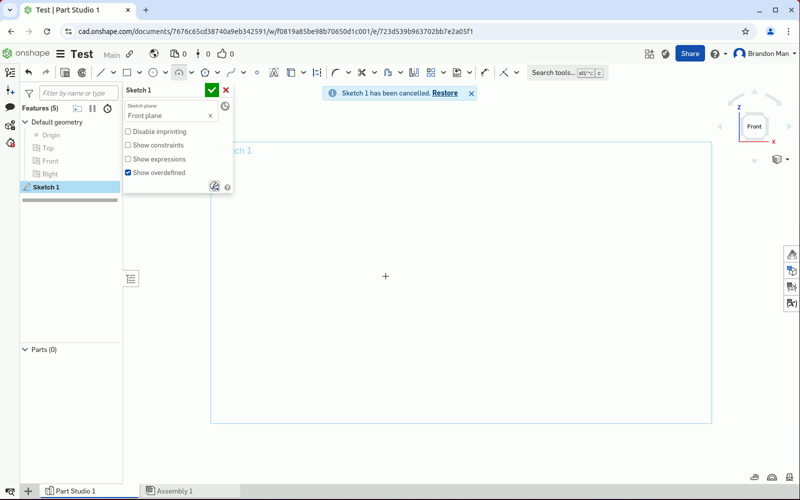
mouse_move(413, 342)
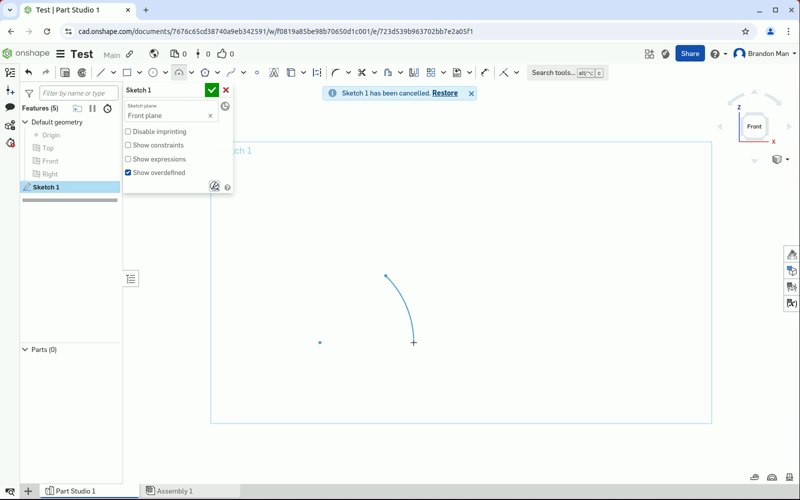
click(413, 342)
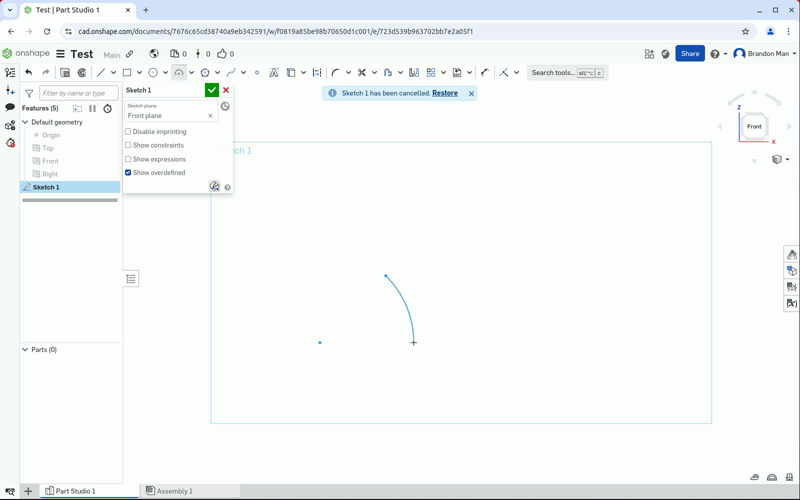
mouse_move(421, 299)
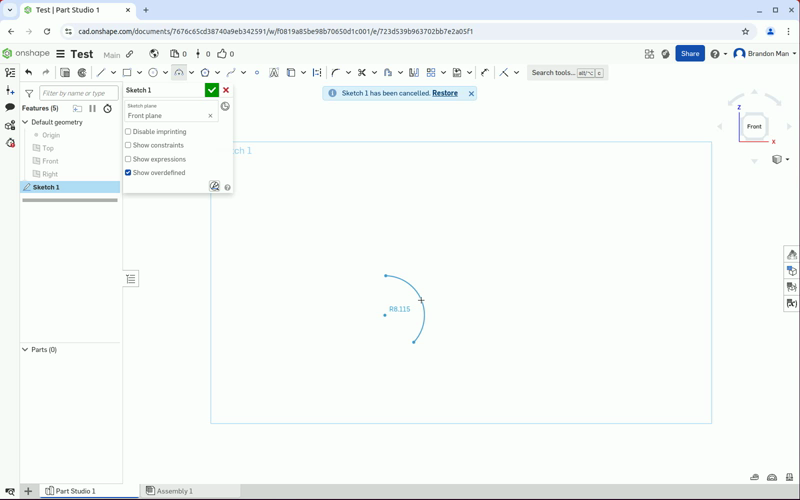
click(421, 299)
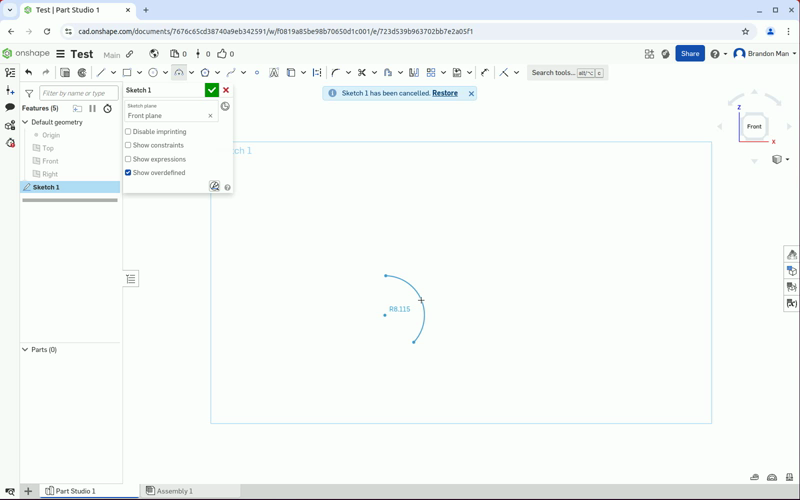
key_up(shift)
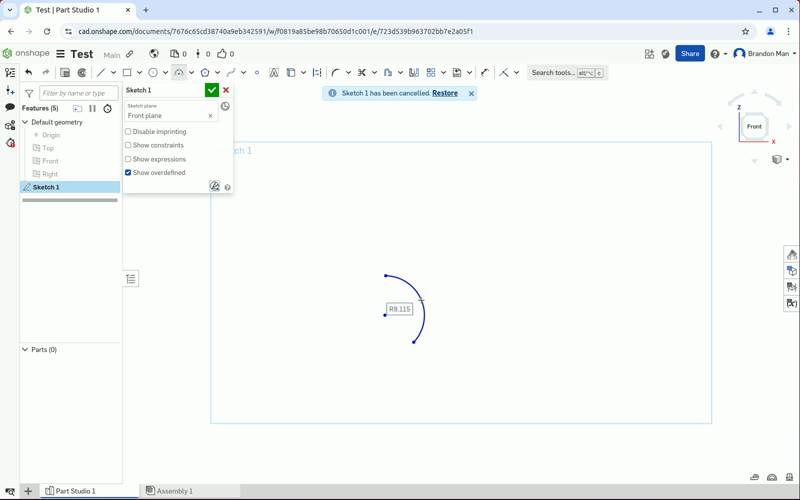
mouse_move(413, 342)
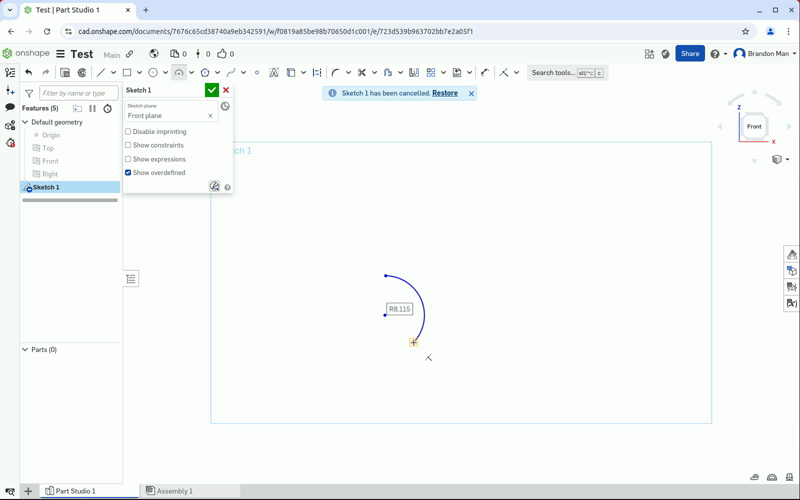
click(413, 342)
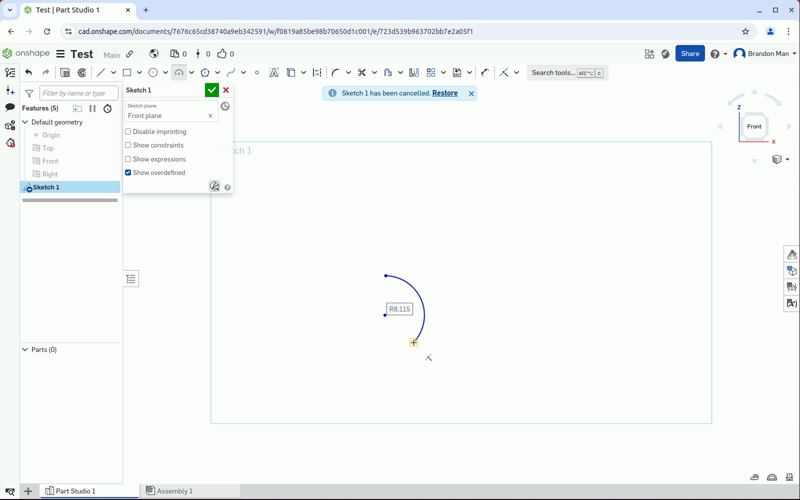
key_down(shift)
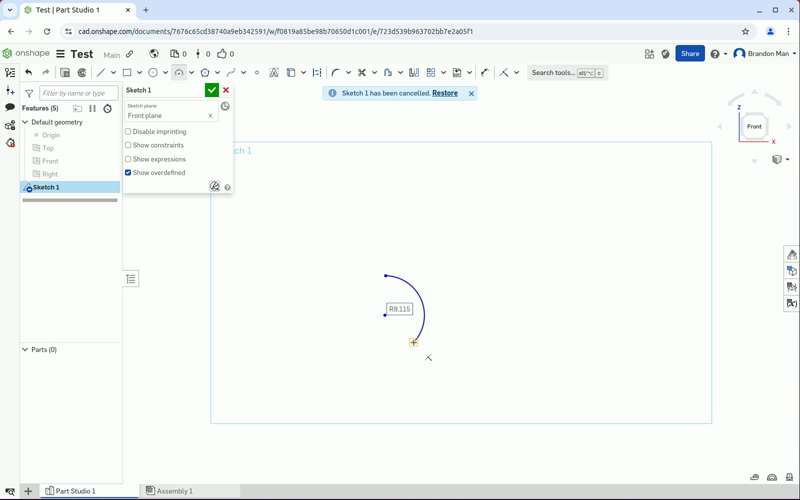
mouse_move(455, 357)
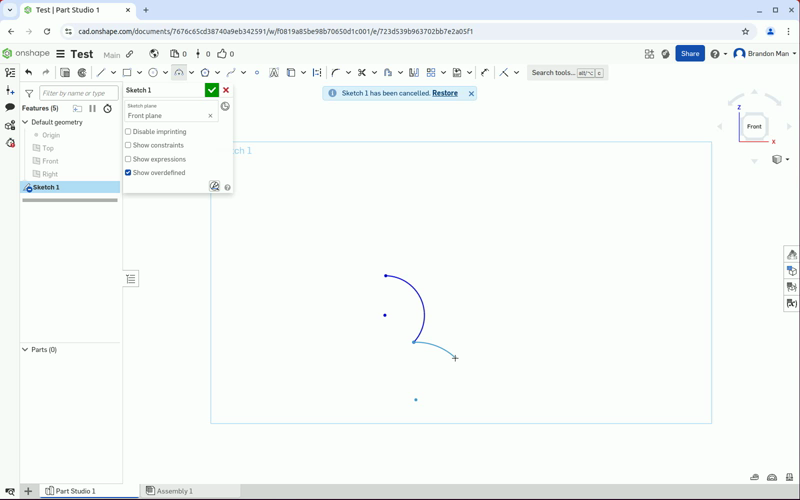
click(455, 357)
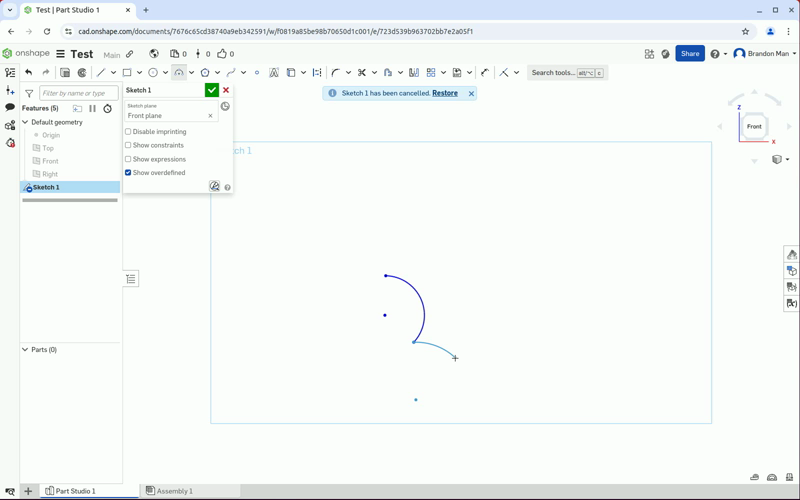
mouse_move(433, 352)
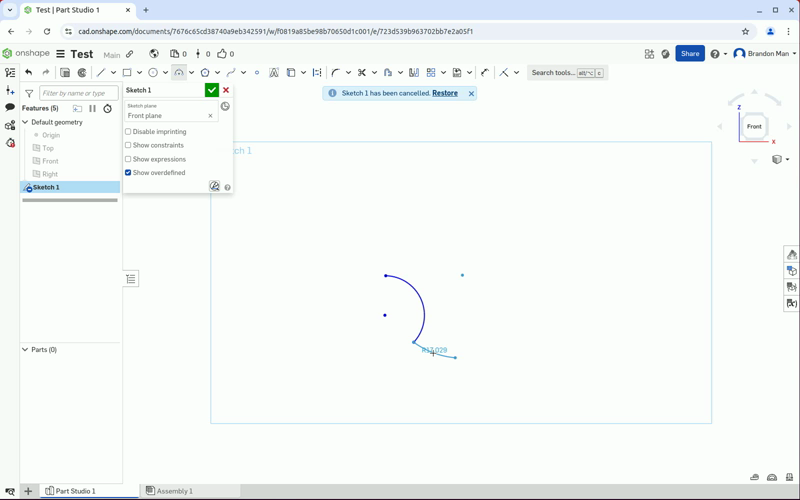
click(433, 352)
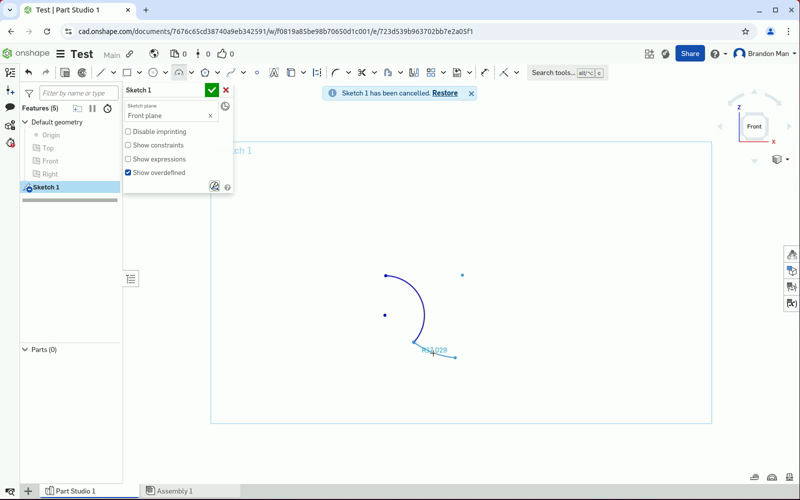
key_up(shift)
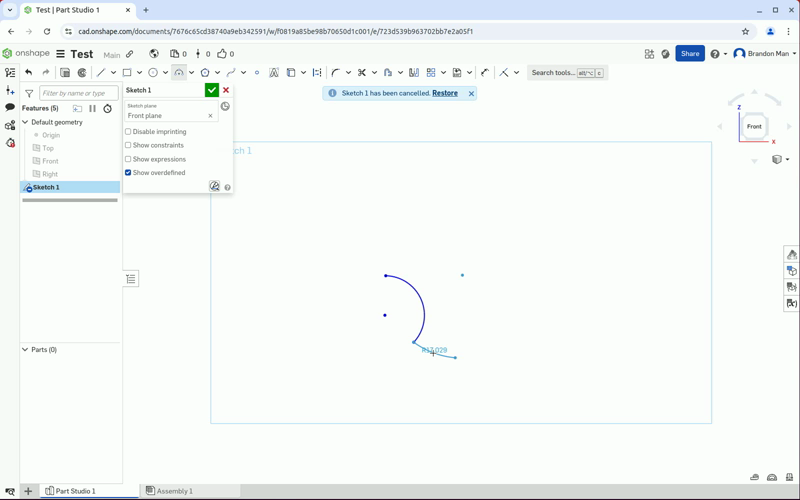
mouse_move(455, 357)
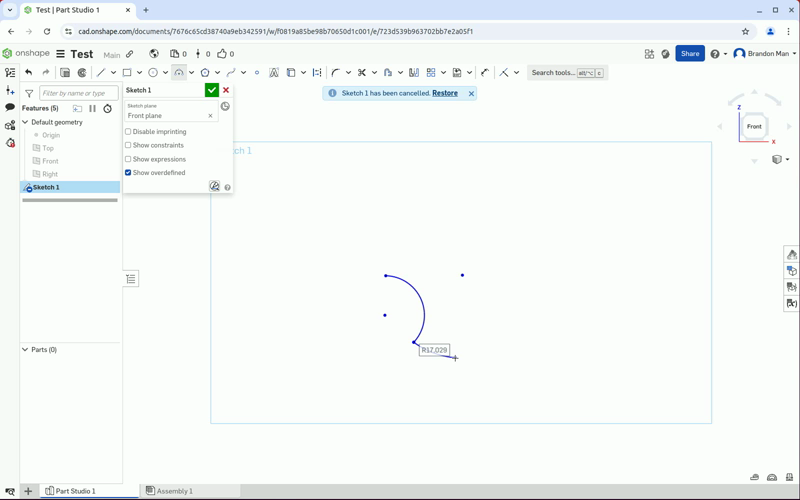
click(455, 357)
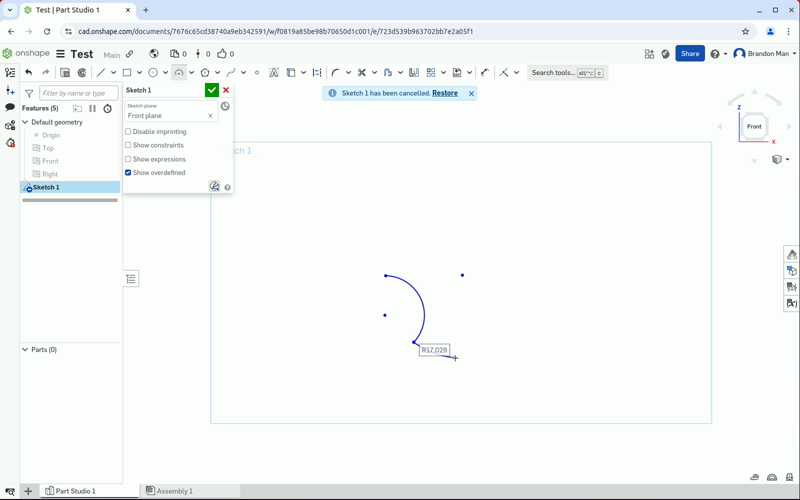
key_down(shift)
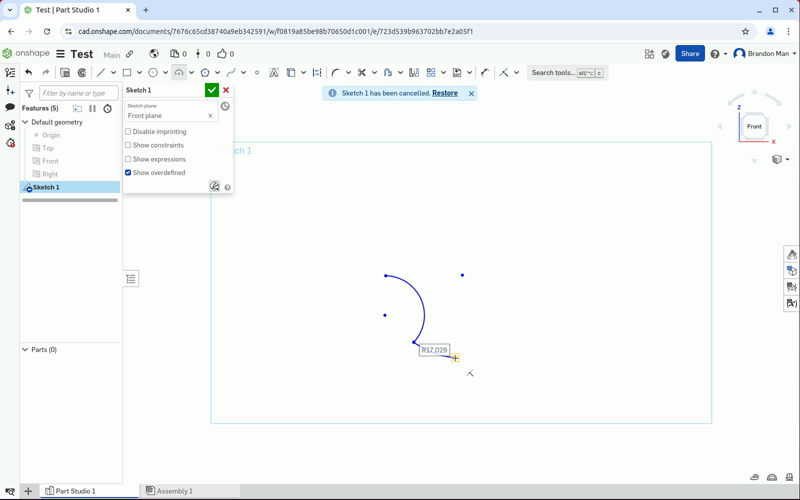
mouse_move(521, 326)
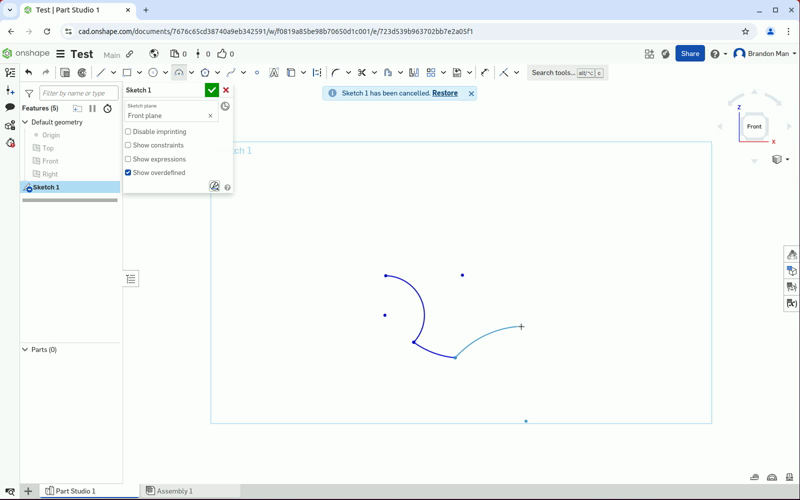
click(521, 326)
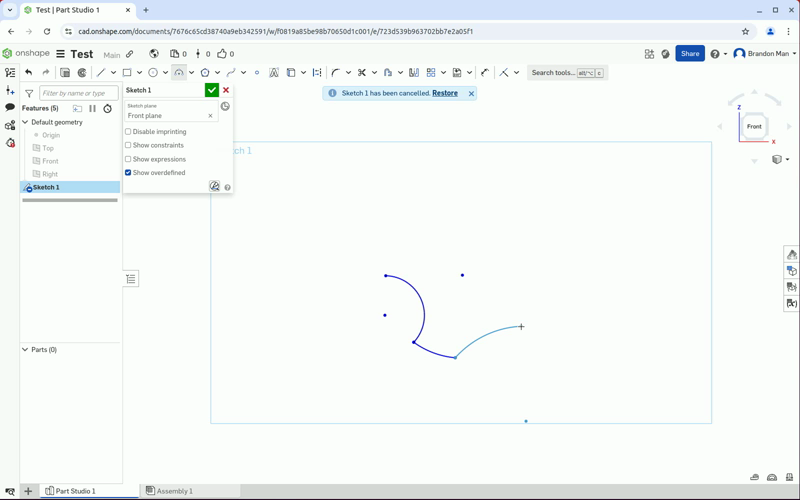
mouse_move(477, 320)
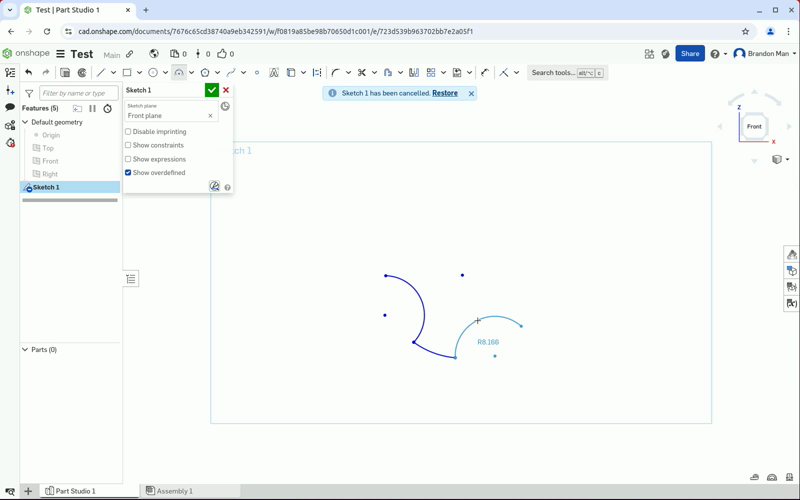
click(477, 320)
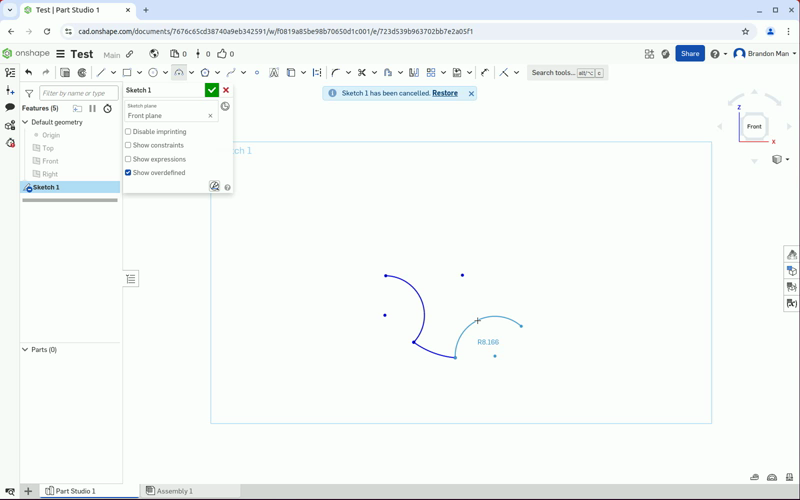
key_up(shift)
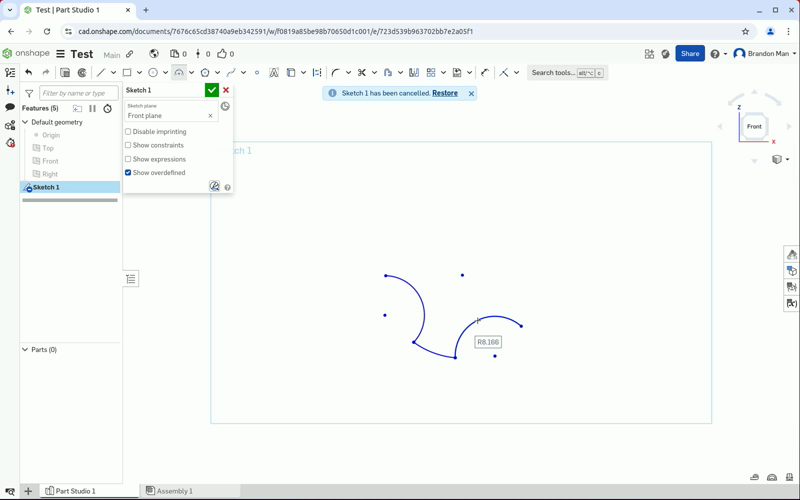
mouse_move(521, 326)
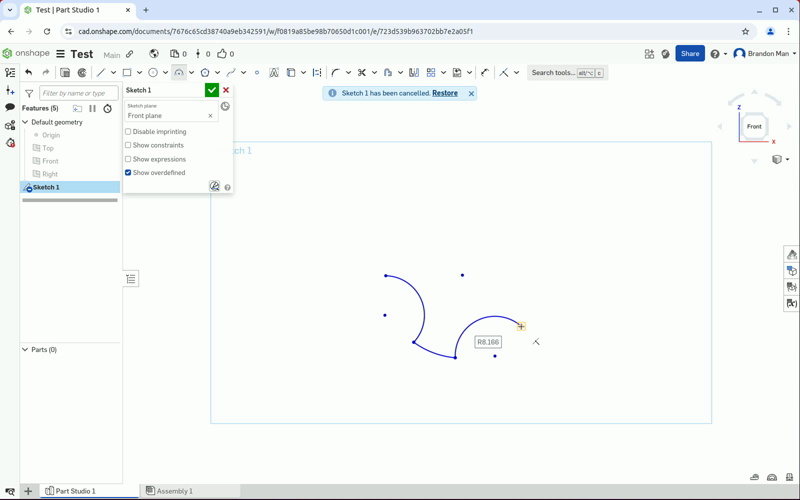
click(521, 326)
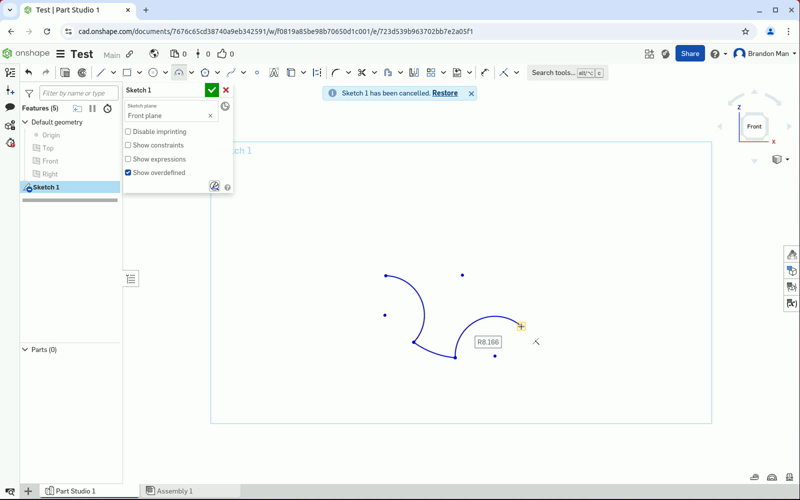
key_down(shift)
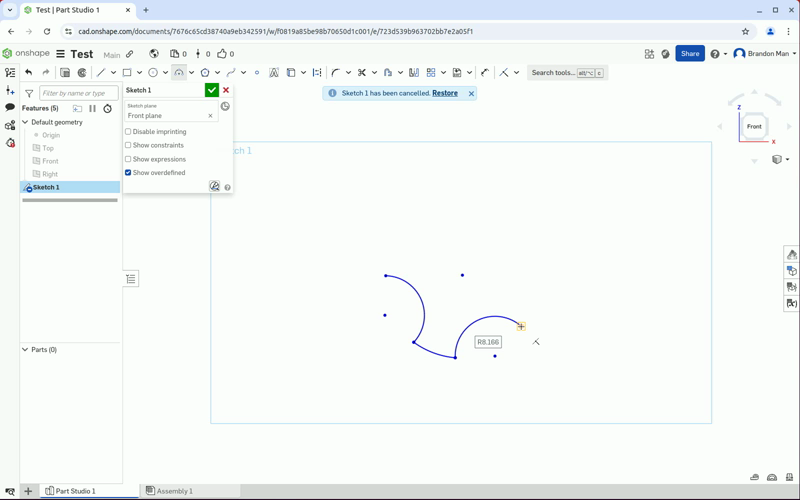
mouse_move(535, 290)
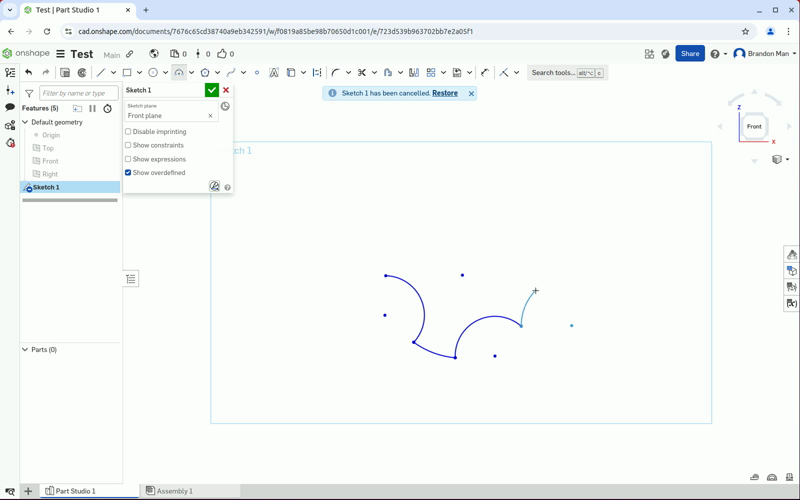
click(535, 290)
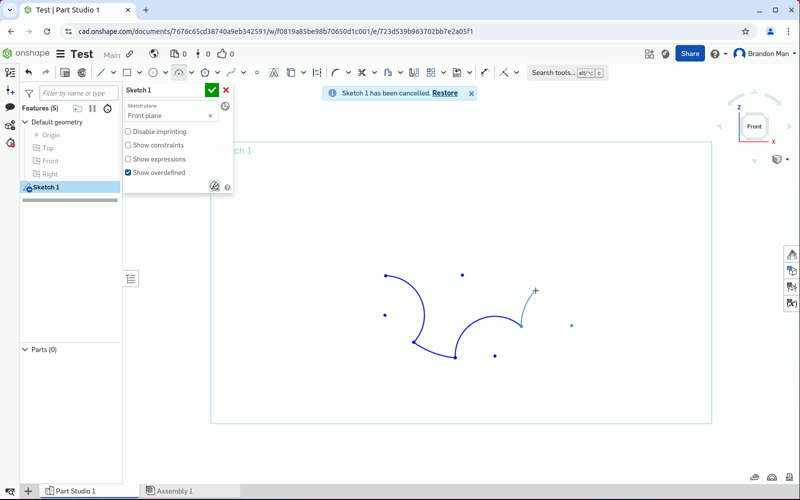
mouse_move(530, 309)
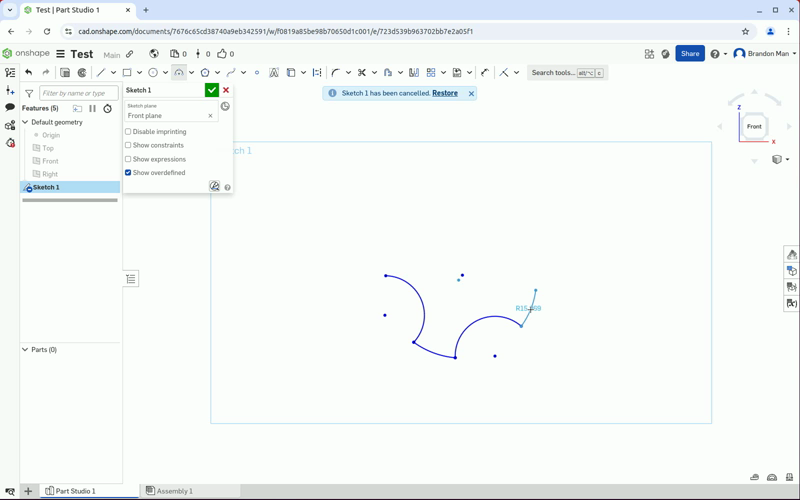
click(530, 309)
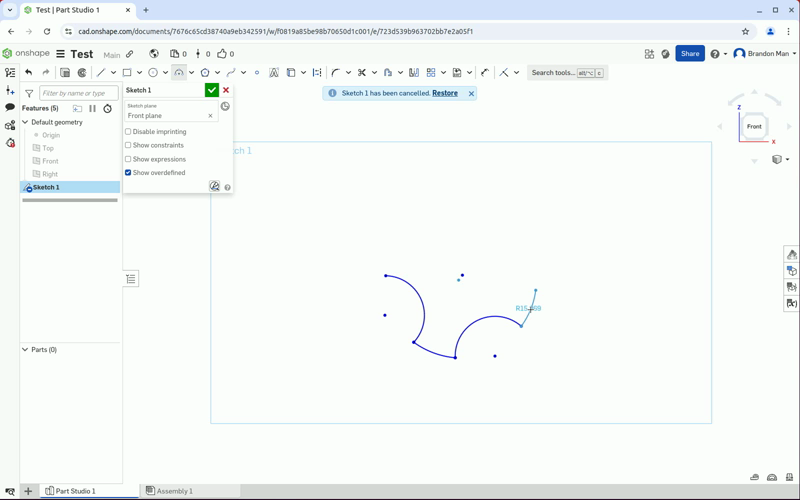
key_up(shift)
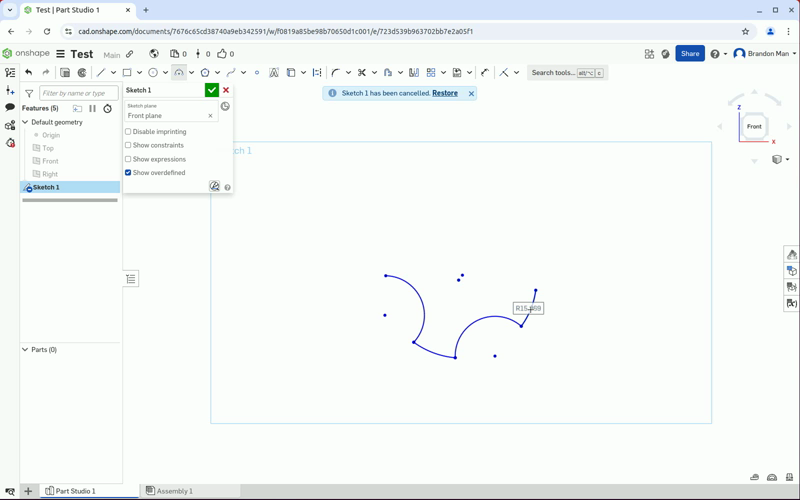
mouse_move(535, 290)
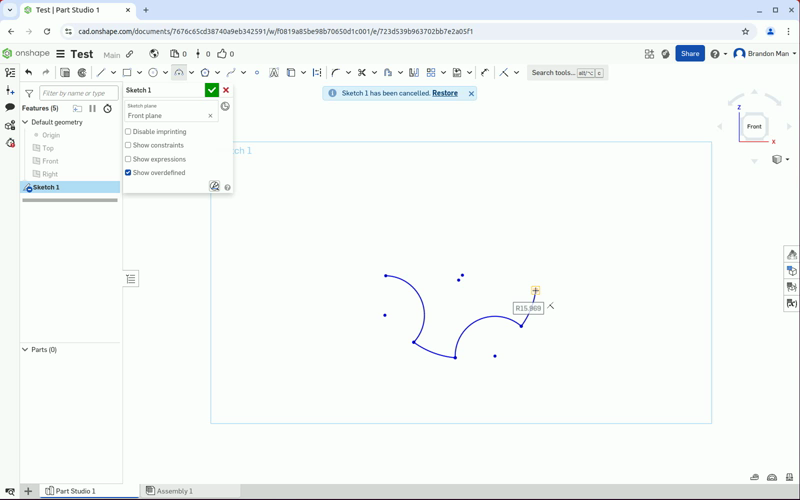
click(535, 290)
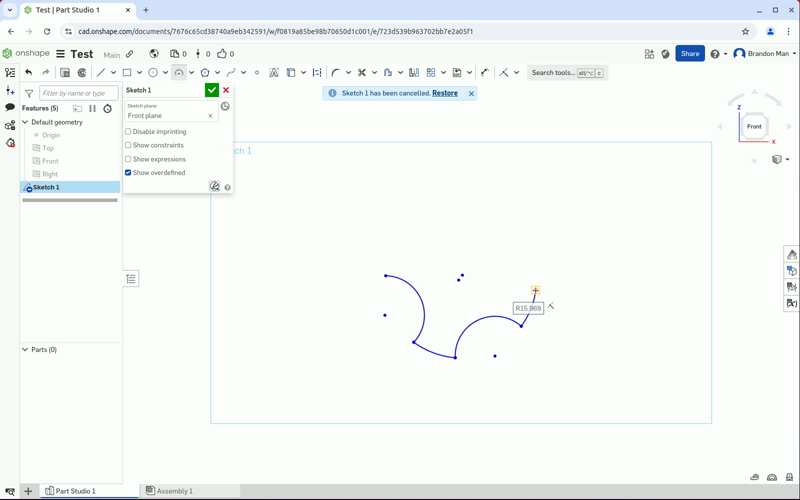
key_down(shift)
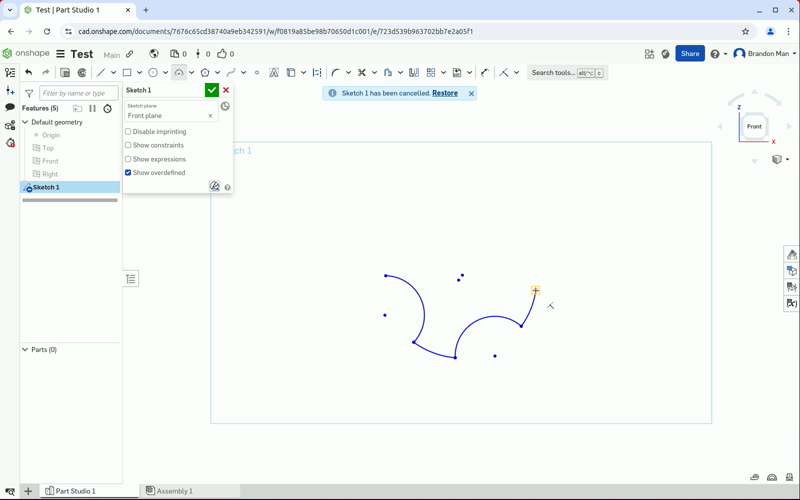
mouse_move(507, 223)
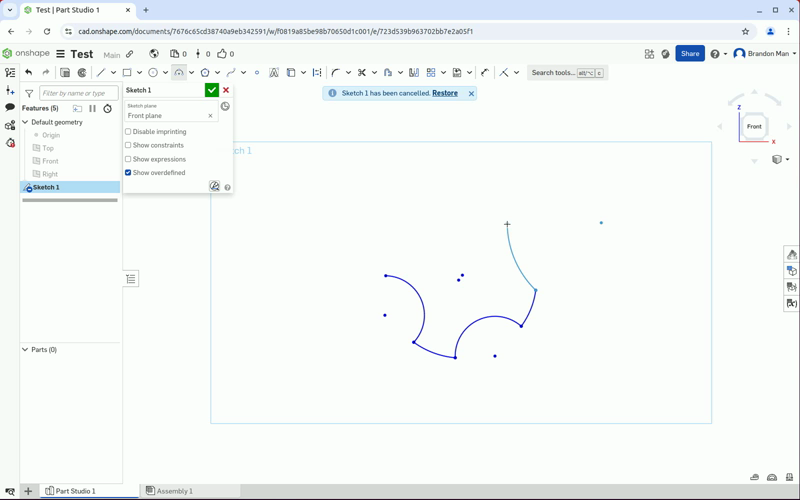
click(507, 223)
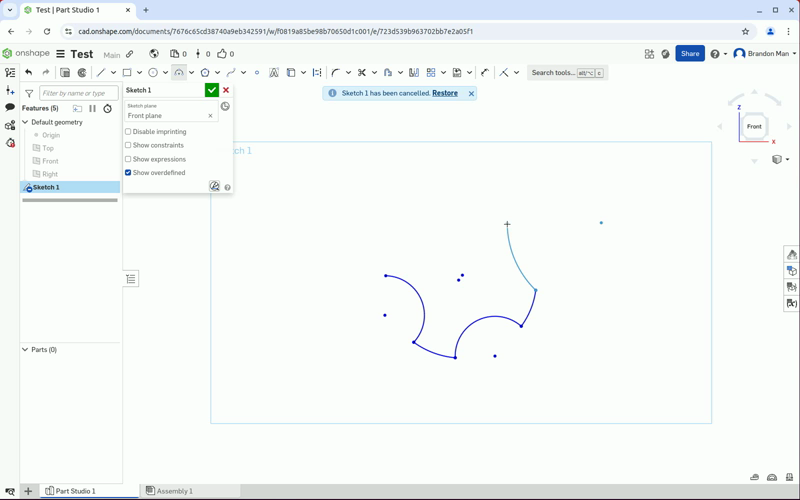
mouse_move(500, 266)
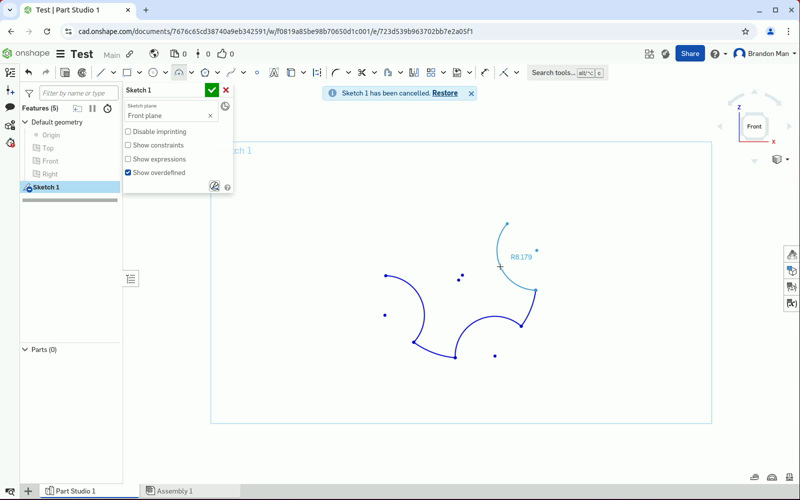
click(500, 266)
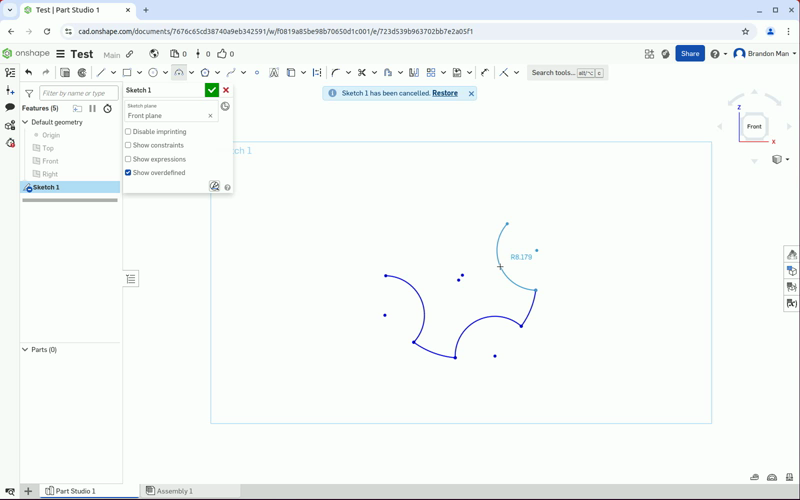
key_up(shift)
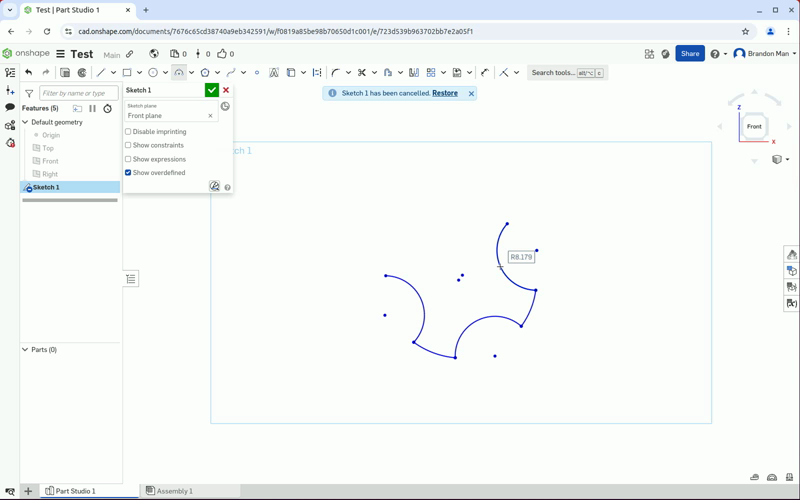
mouse_move(507, 223)
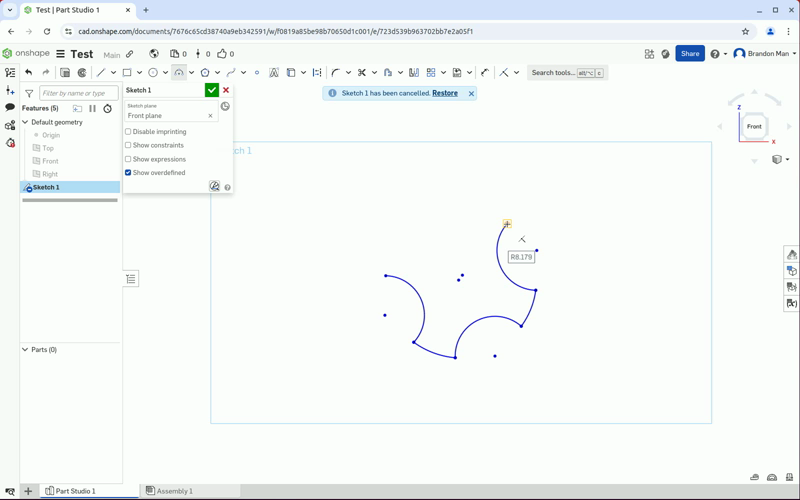
click(507, 223)
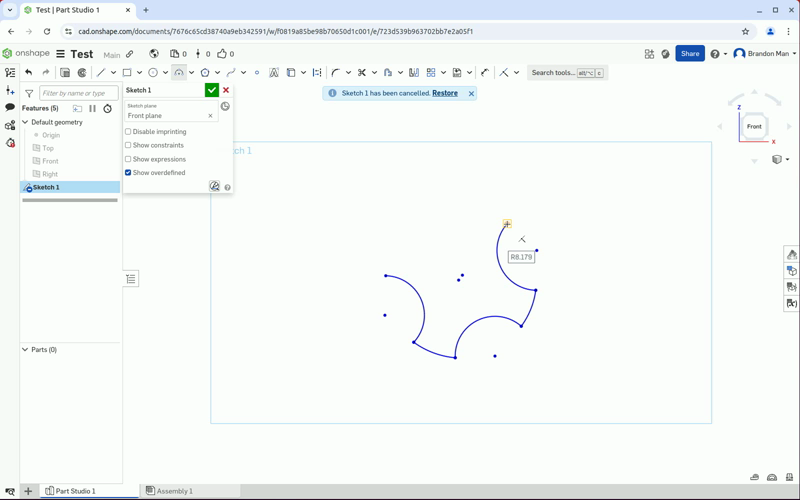
key_down(shift)
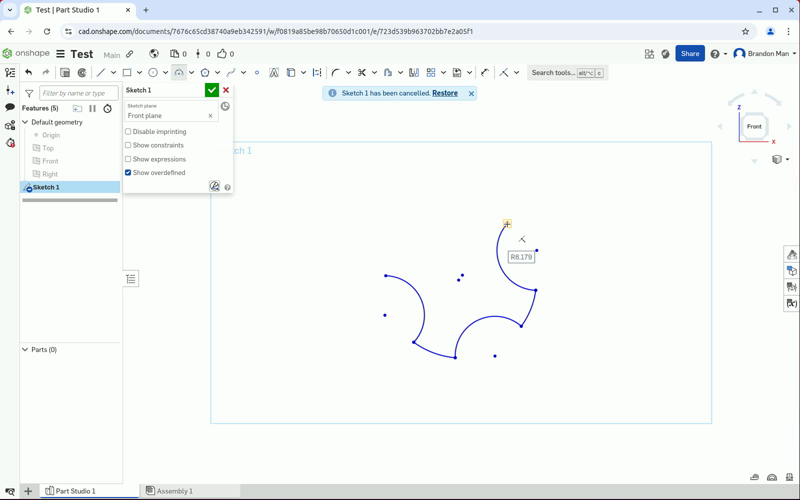
mouse_move(466, 208)
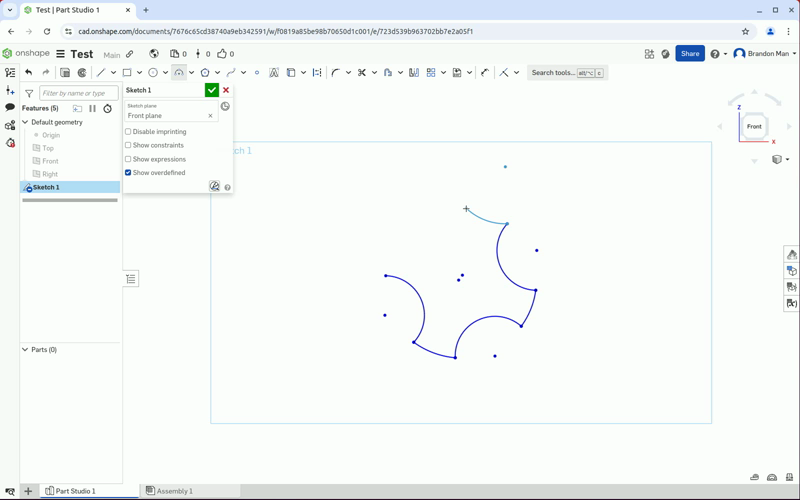
click(466, 208)
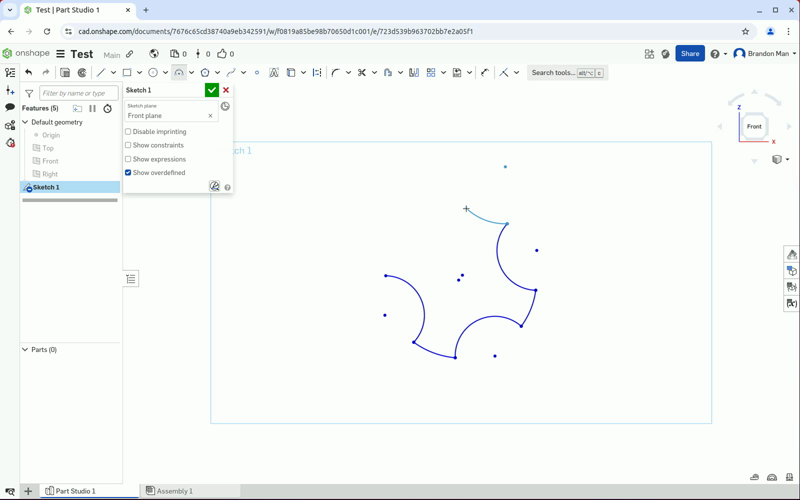
mouse_move(487, 213)
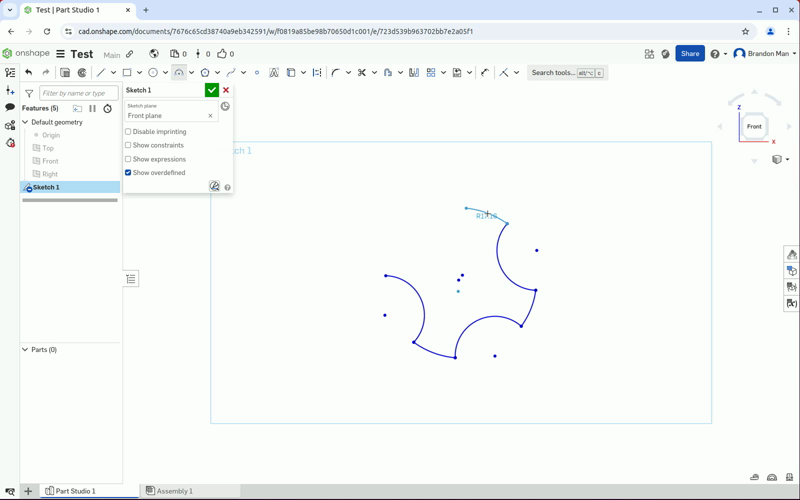
click(487, 213)
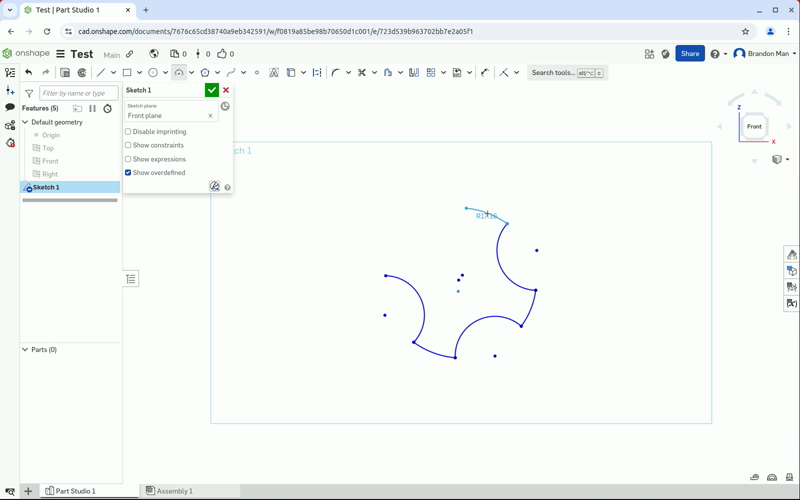
key_up(shift)
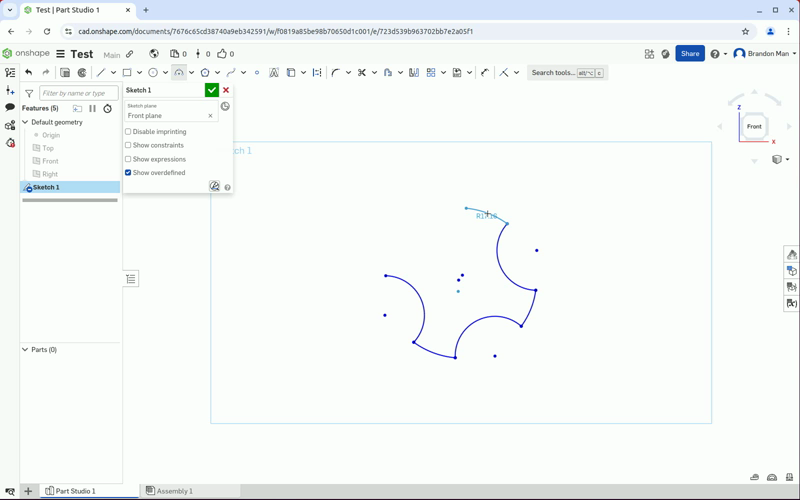
mouse_move(466, 208)
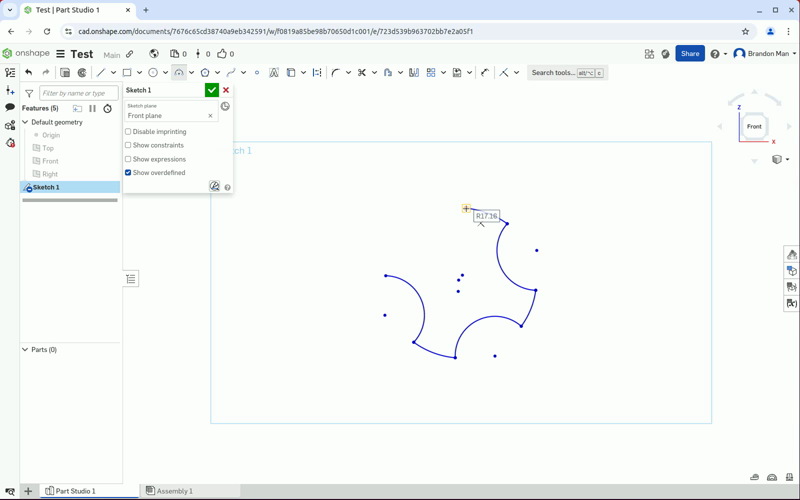
click(466, 208)
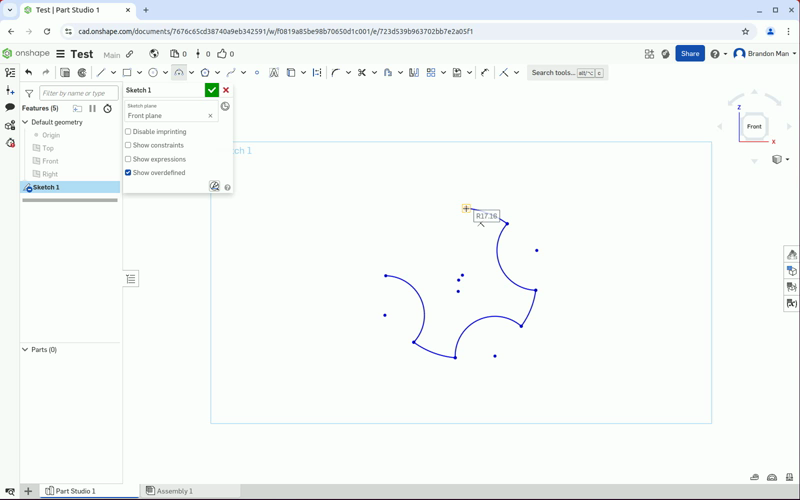
key_down(shift)
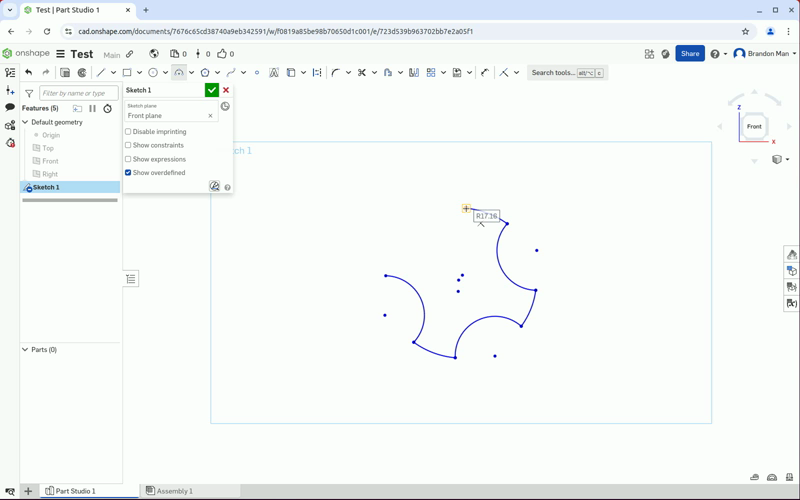
mouse_move(399, 239)
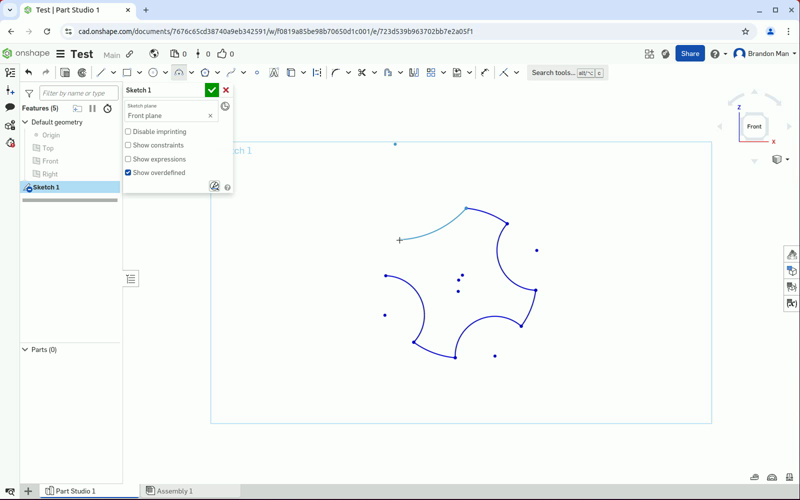
click(399, 239)
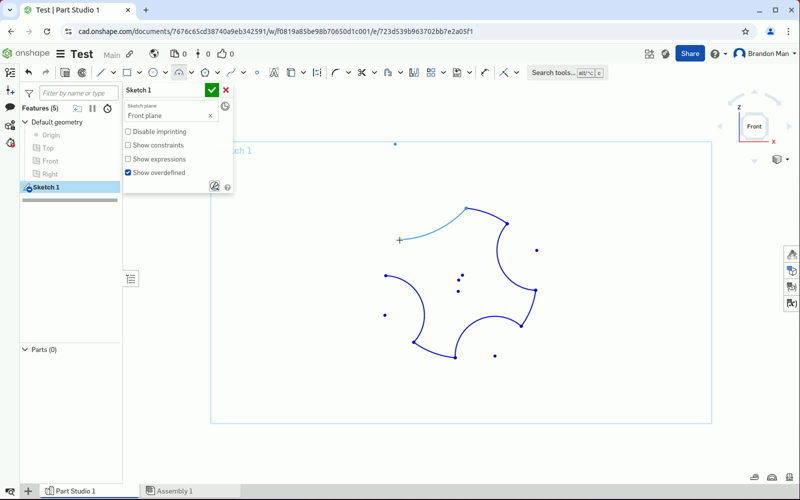
mouse_move(443, 245)
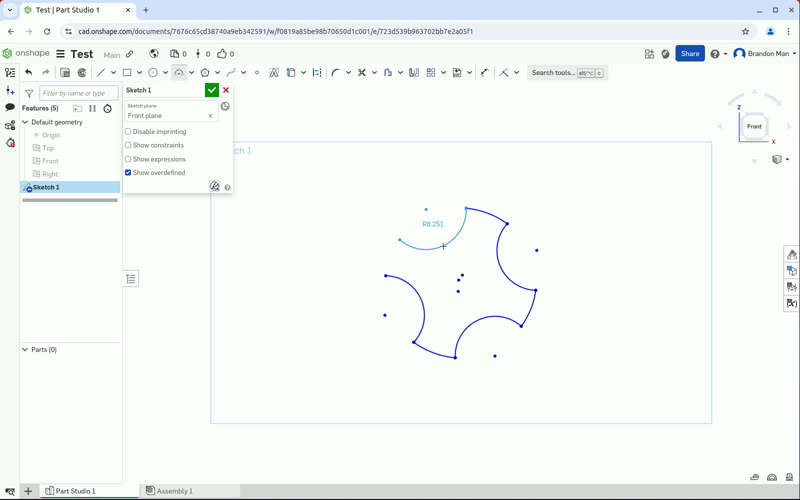
click(443, 245)
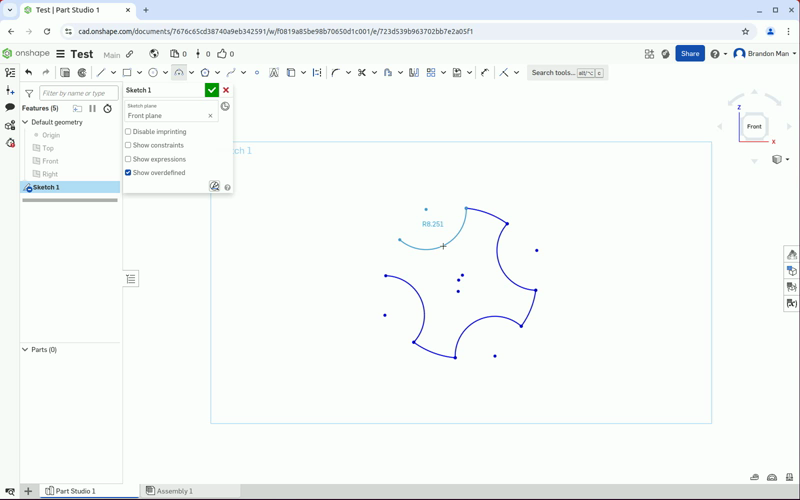
key_up(shift)
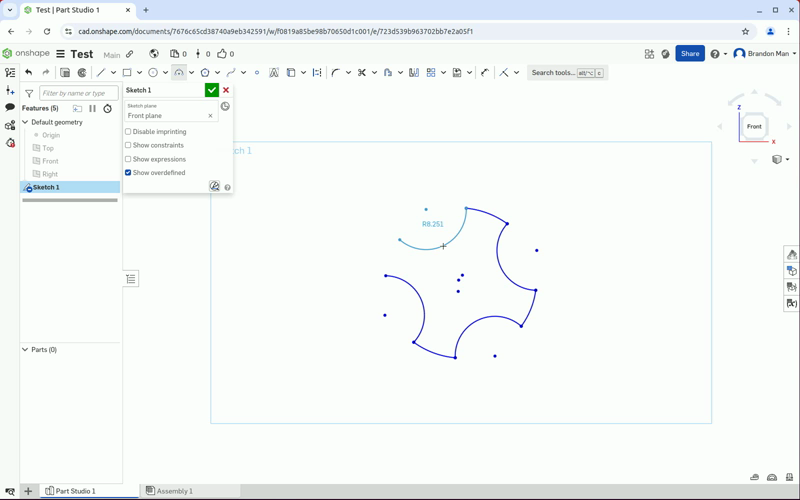
mouse_move(399, 239)
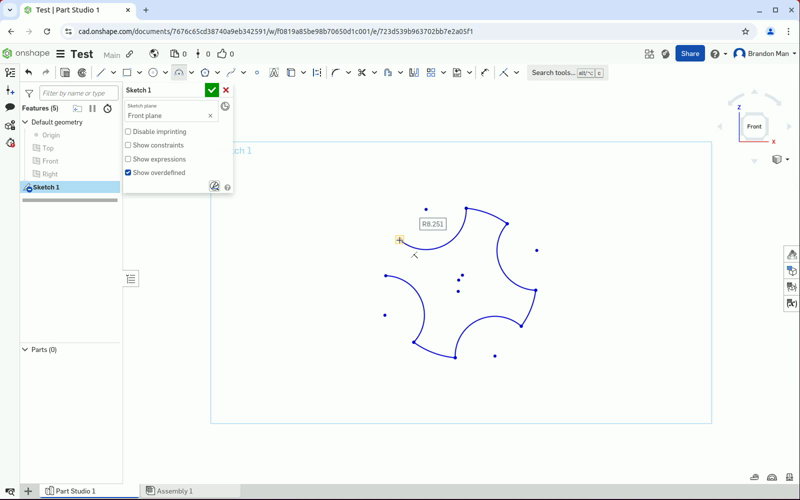
click(399, 239)
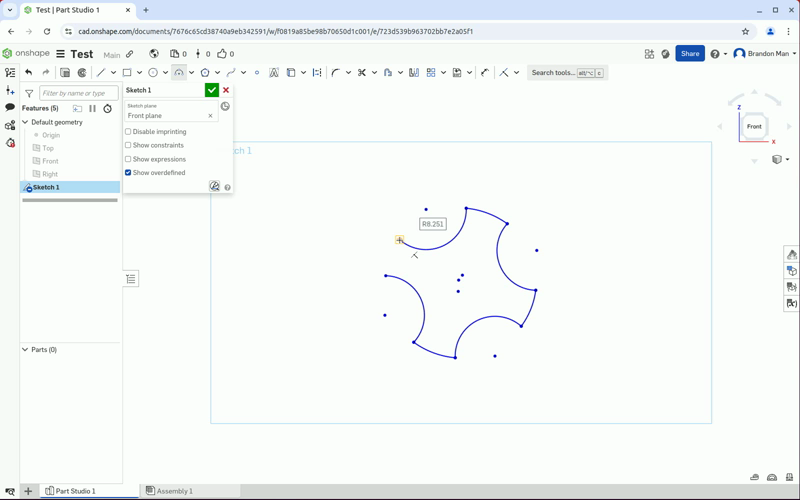
mouse_move(385, 275)
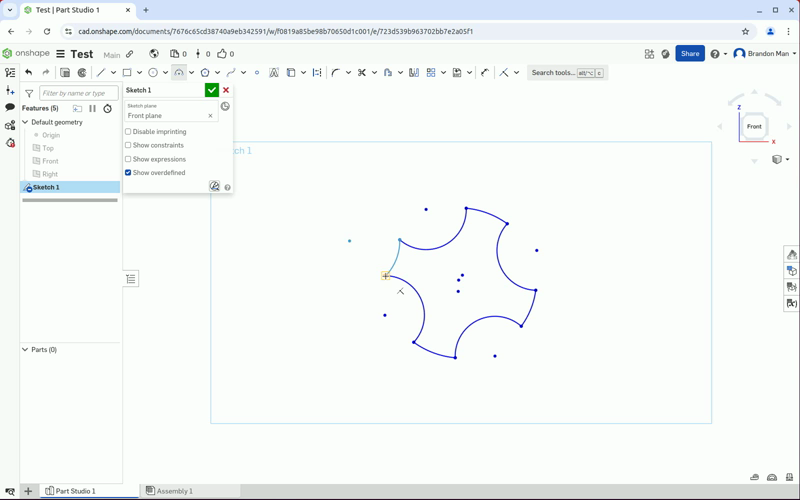
click(385, 275)
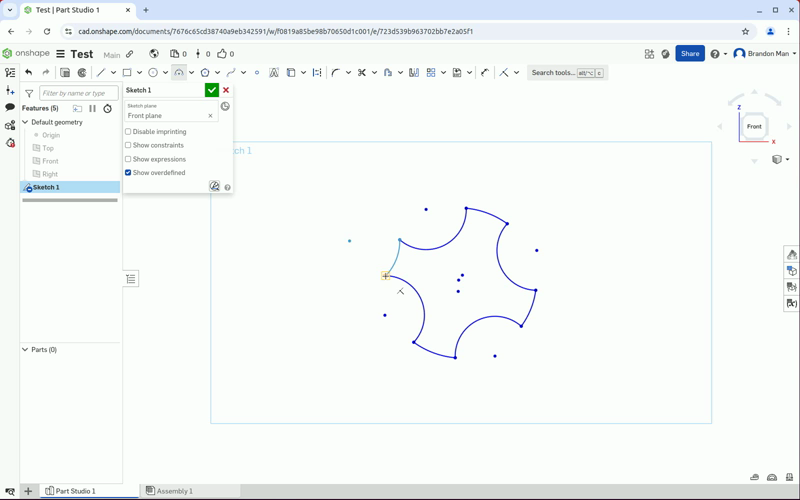
key_down(shift)
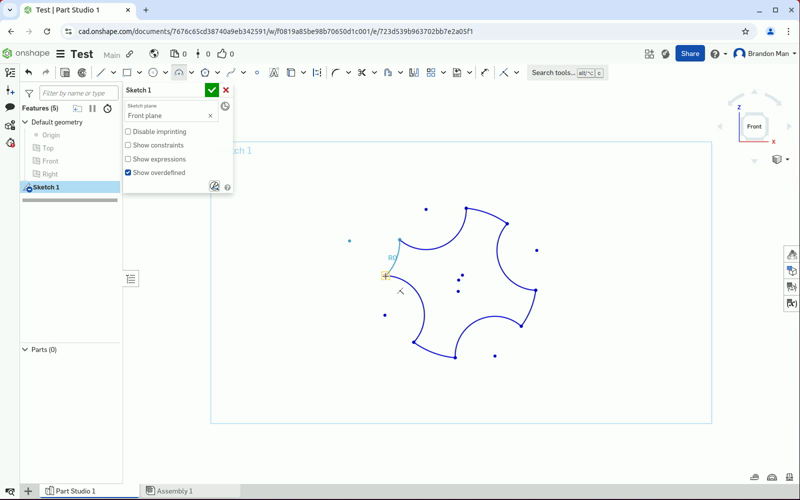
mouse_move(390, 256)
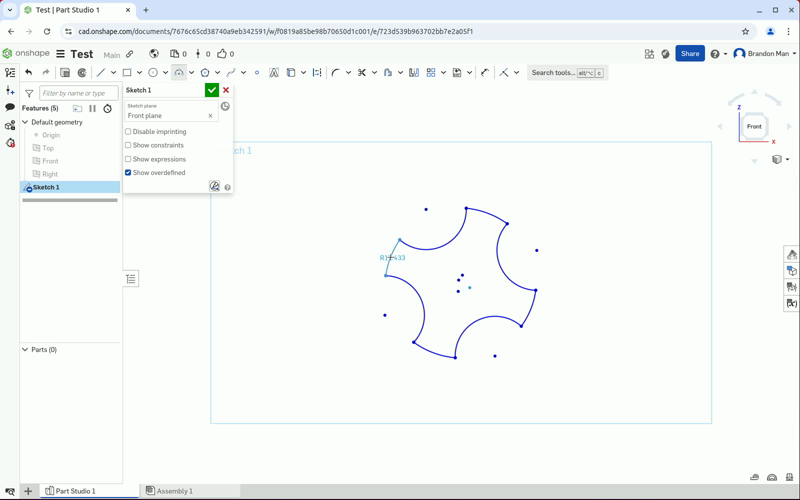
click(390, 256)
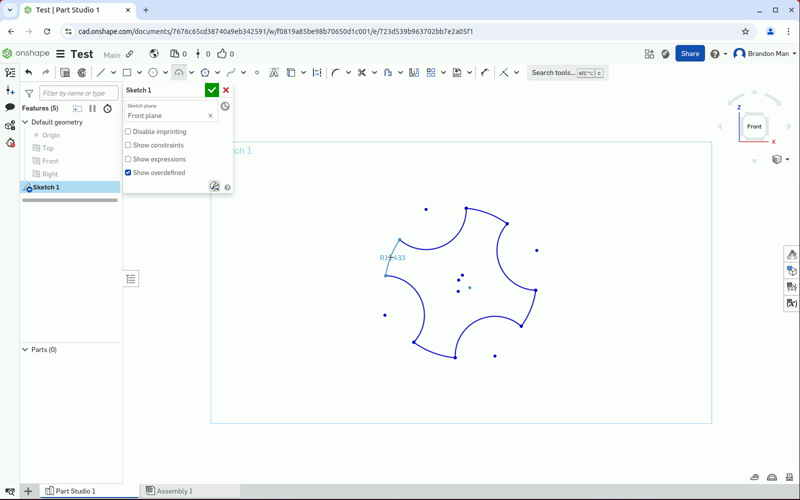
key_up(shift)
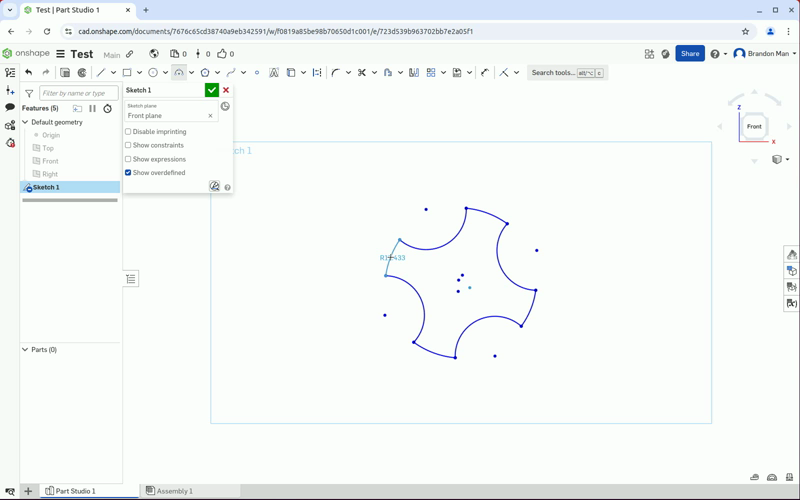
key(esc)
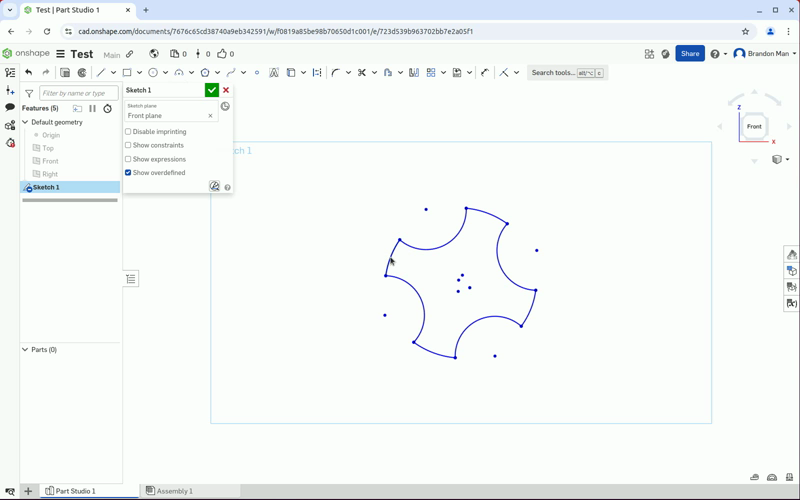
key(c)
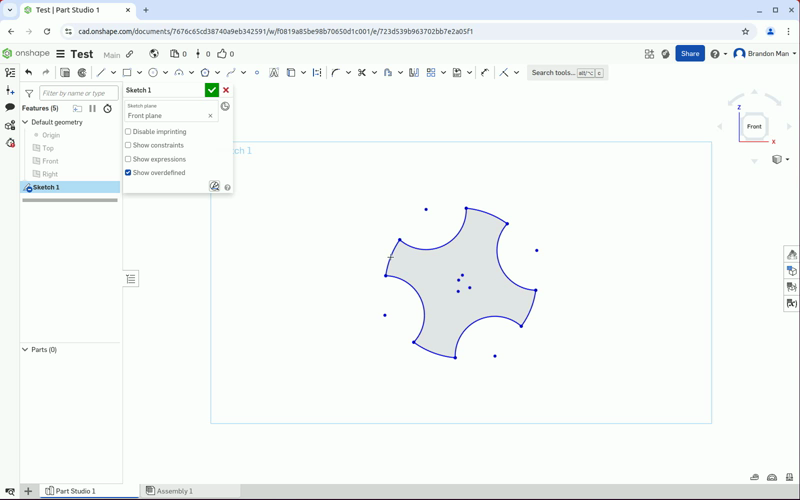
key_down(shift)
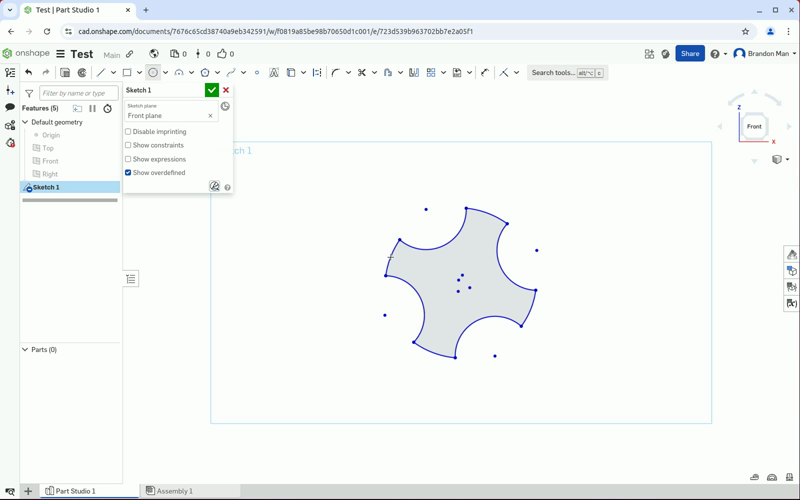
mouse_move(406, 261)
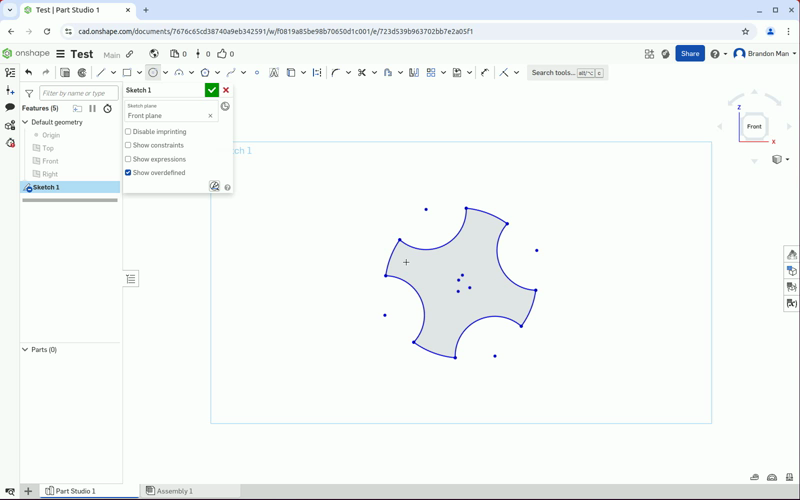
click(406, 261)
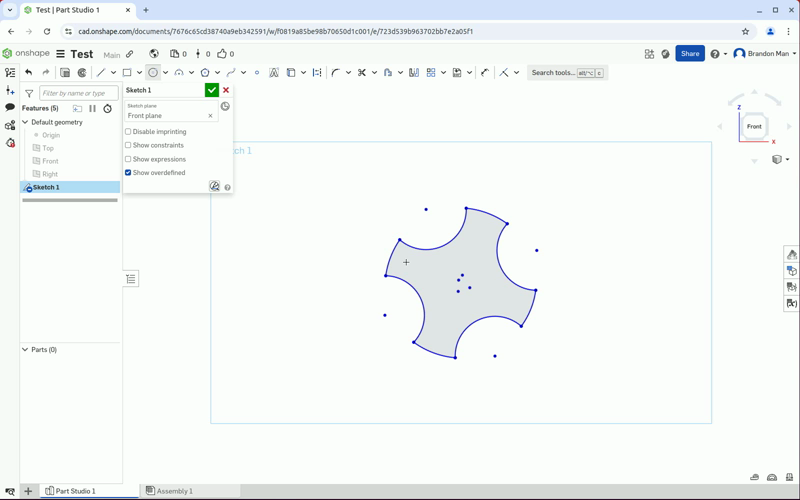
key_up(shift)
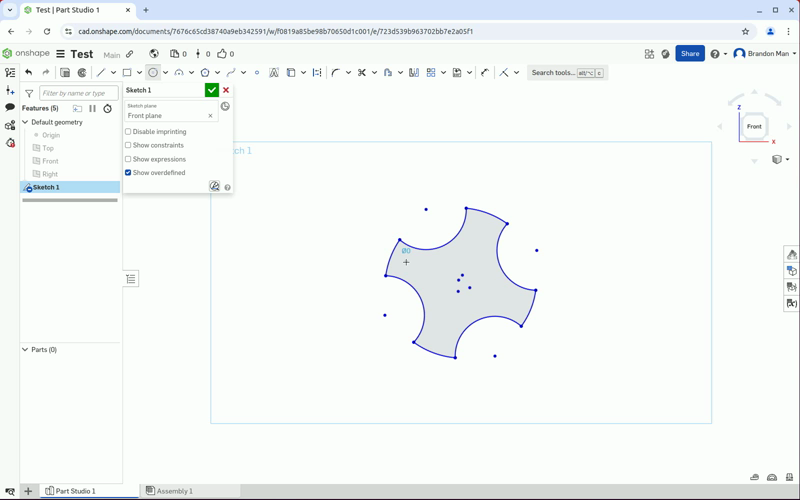
mouse_move(407, 261)
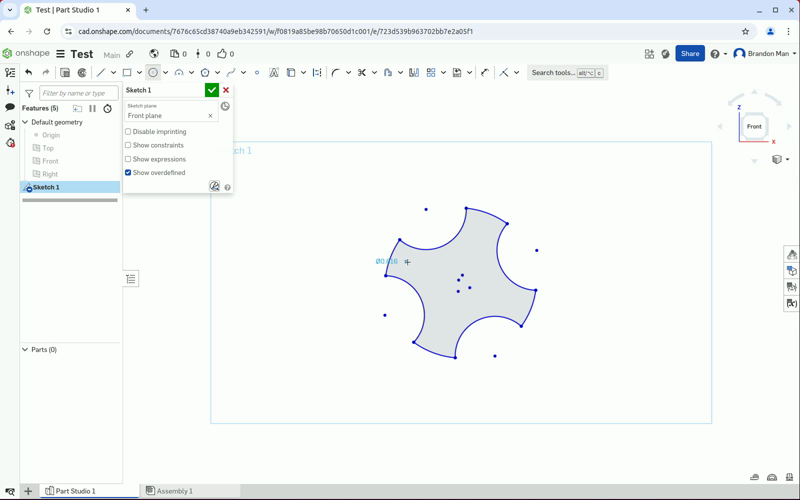
scroll(6)
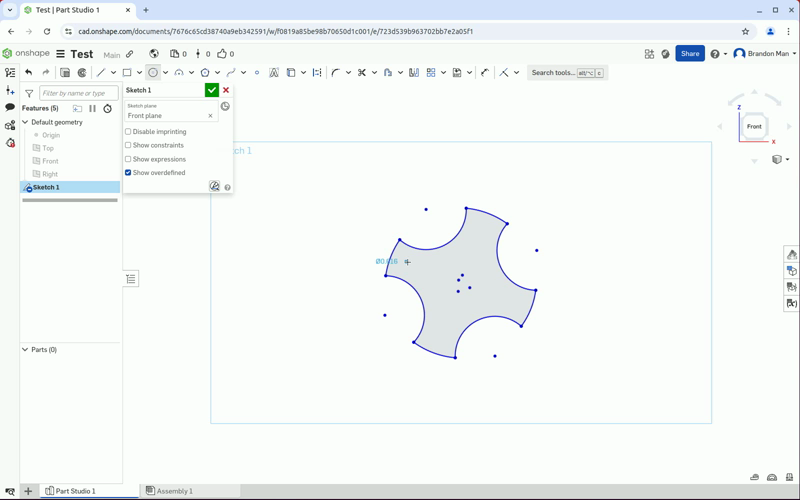
scroll(6)
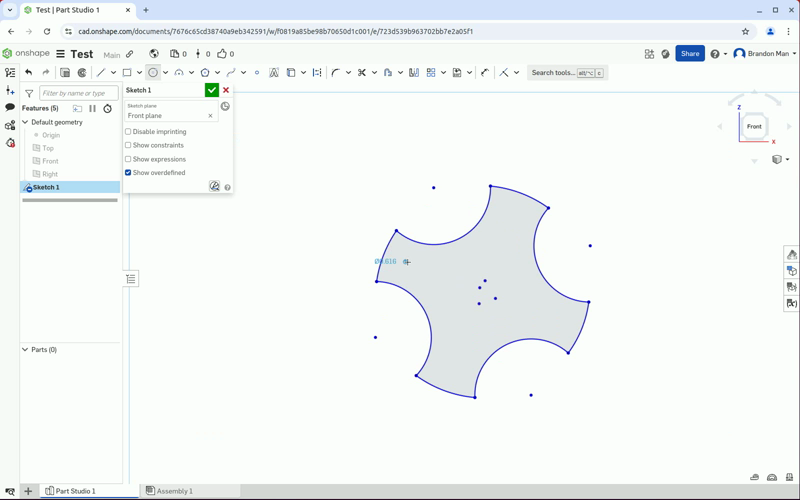
scroll(6)
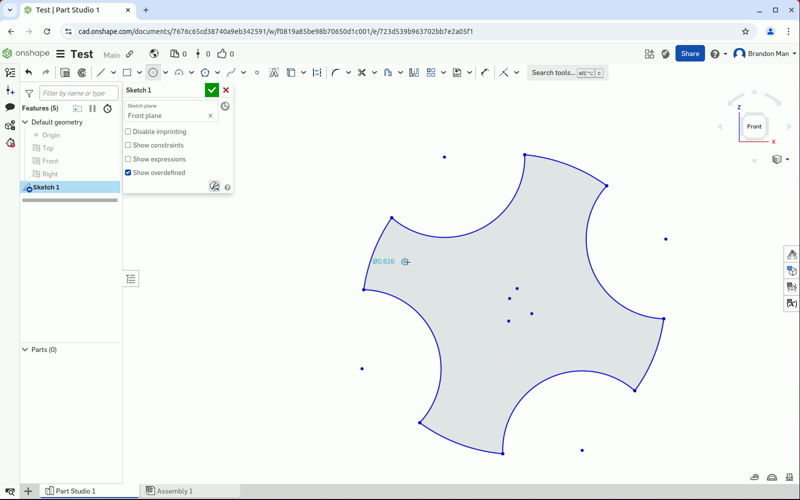
scroll(6)
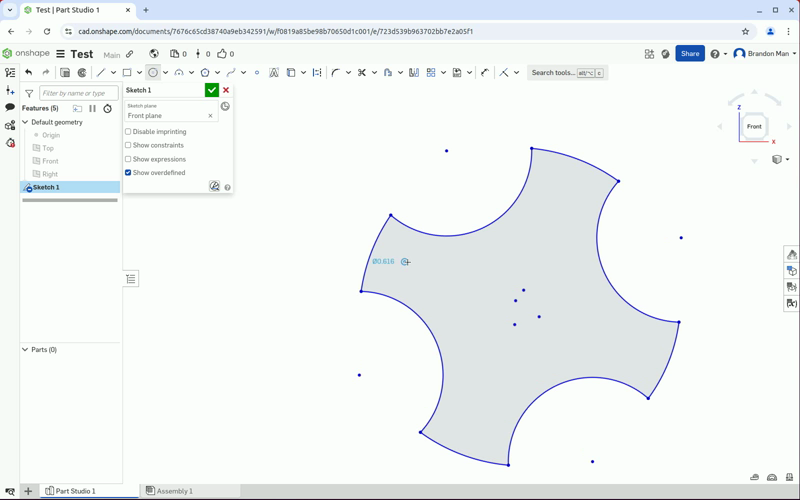
scroll(6)
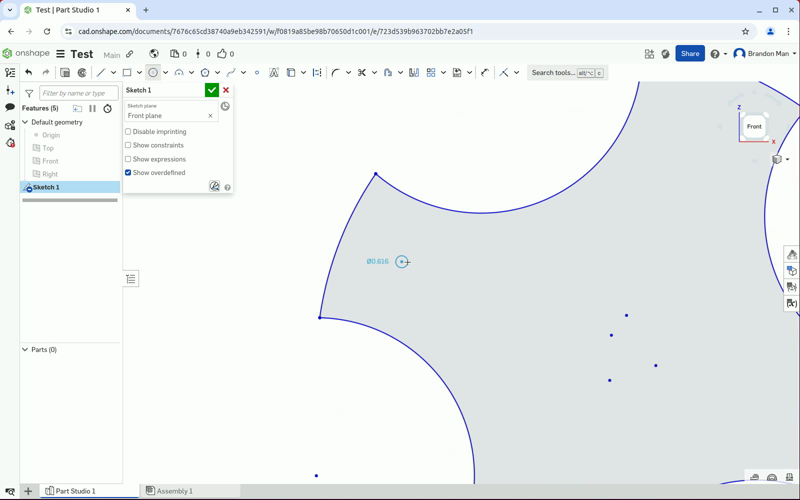
scroll(6)
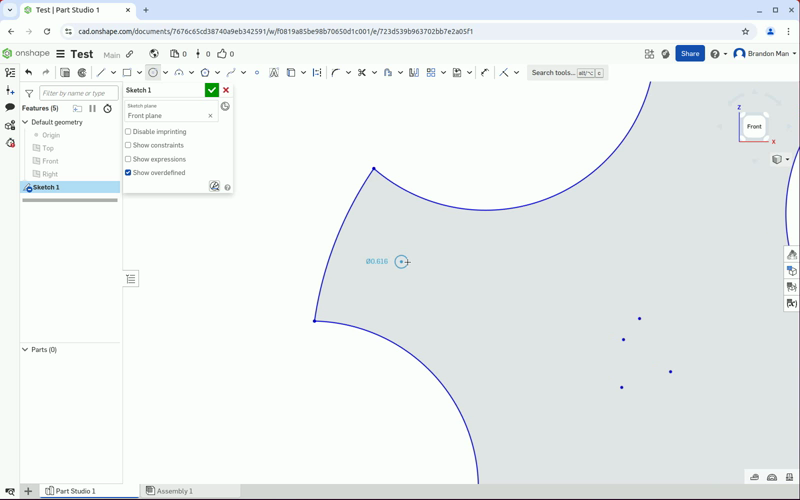
scroll(6)
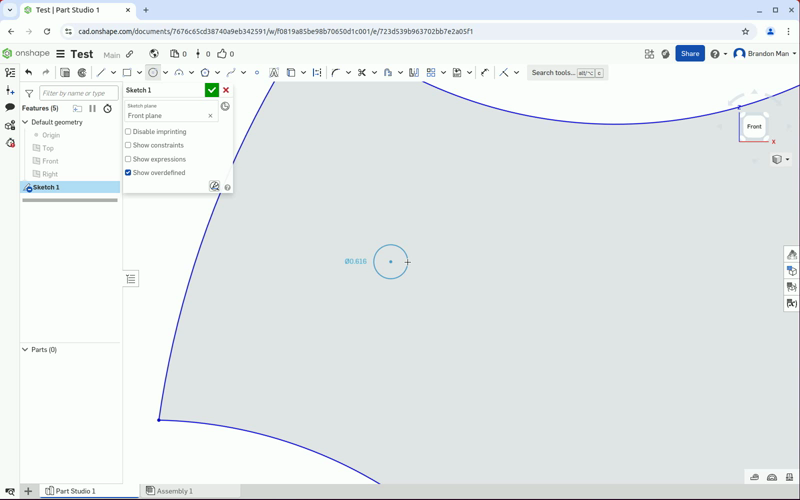
click(407, 261)
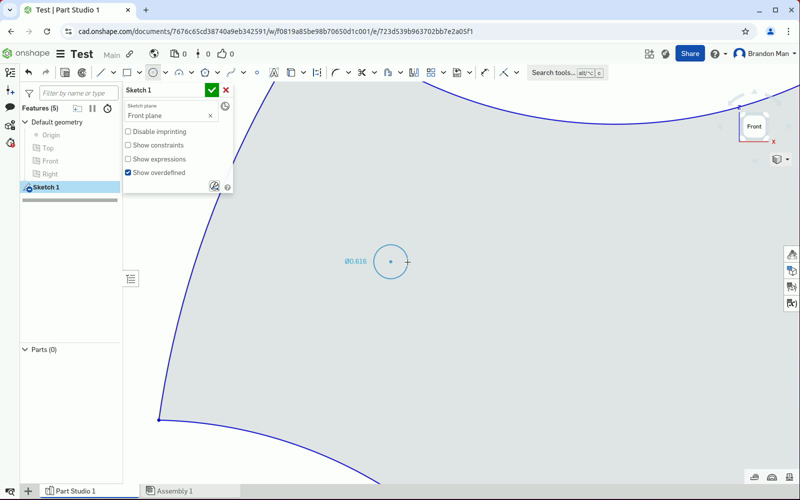
scroll(-6)
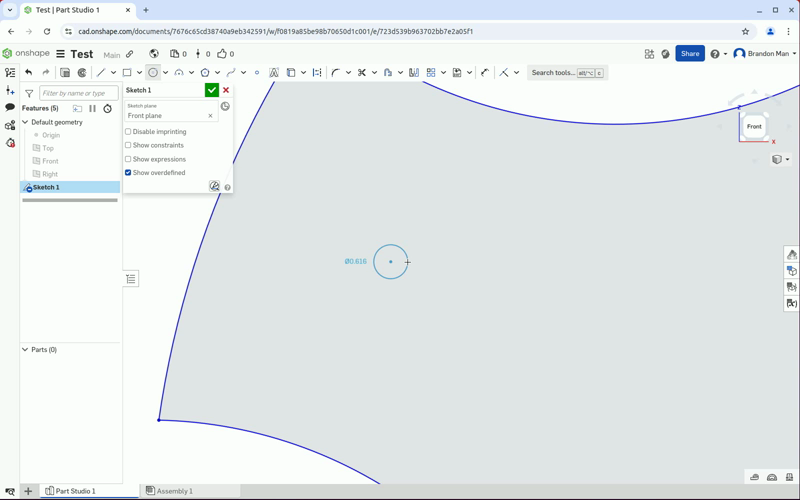
scroll(-6)
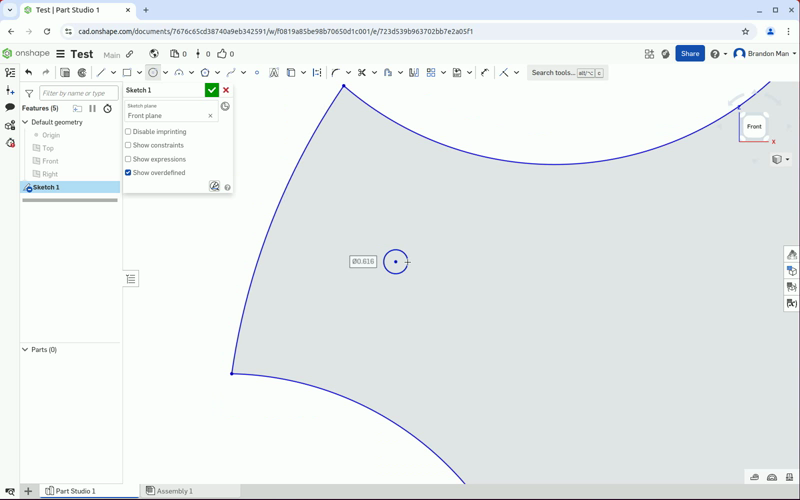
scroll(-6)
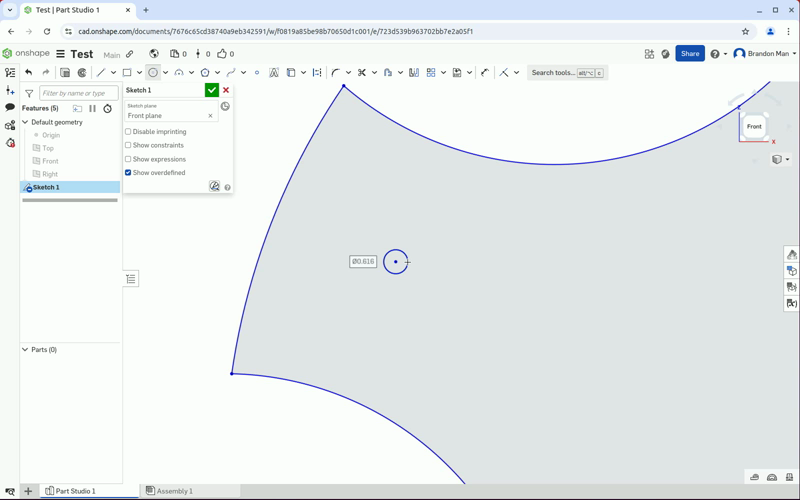
scroll(-6)
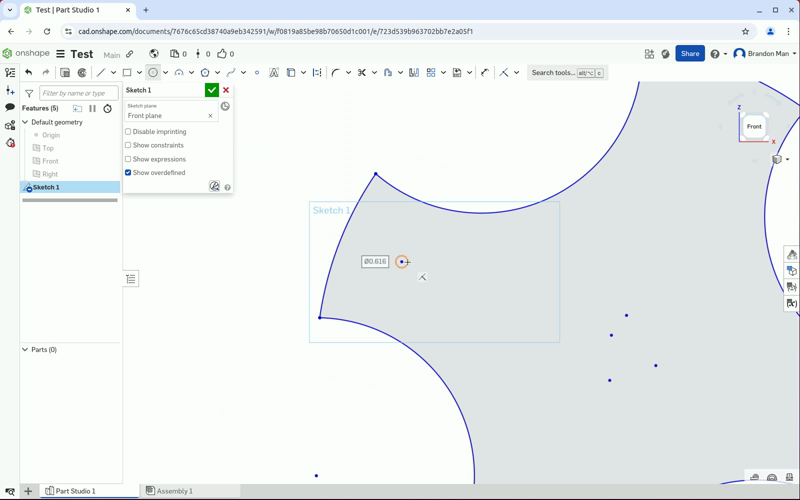
scroll(-6)
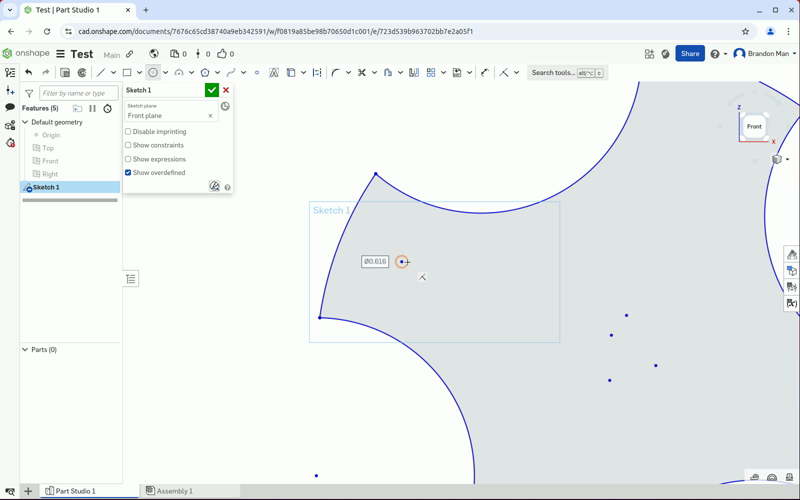
scroll(-6)
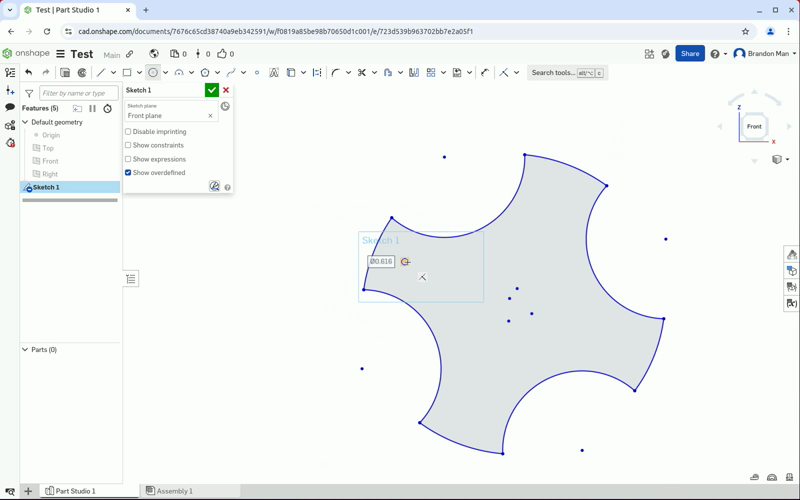
scroll(-6)
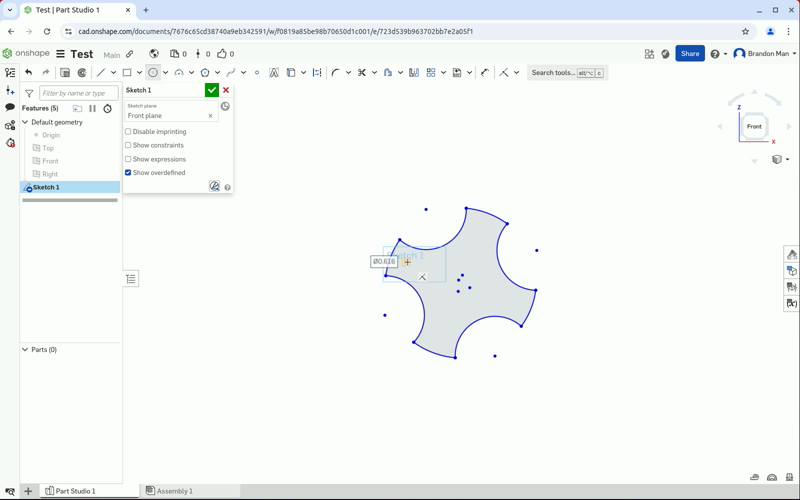
key(esc)
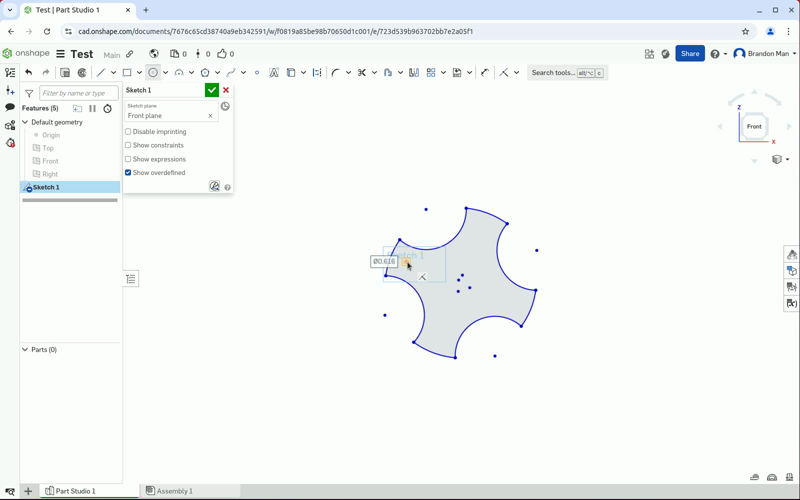
key(c)
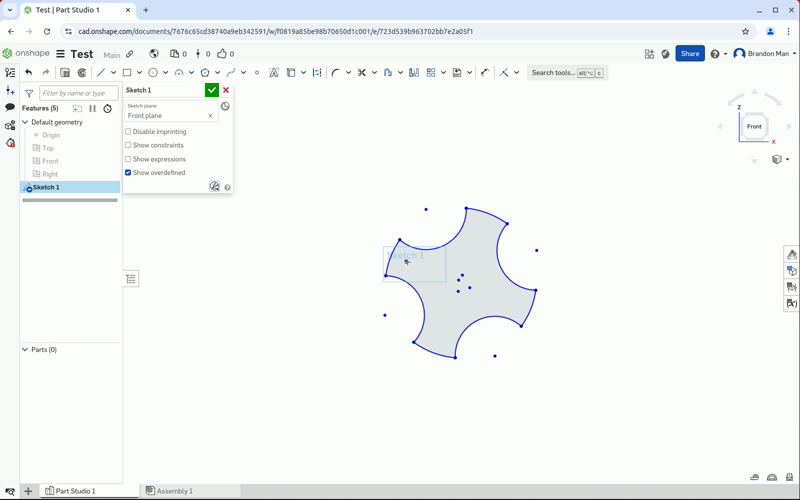
key_down(shift)
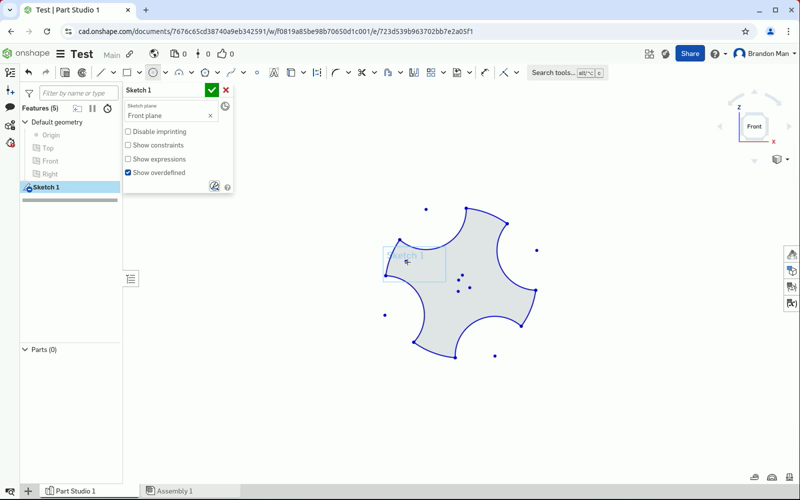
mouse_move(461, 283)
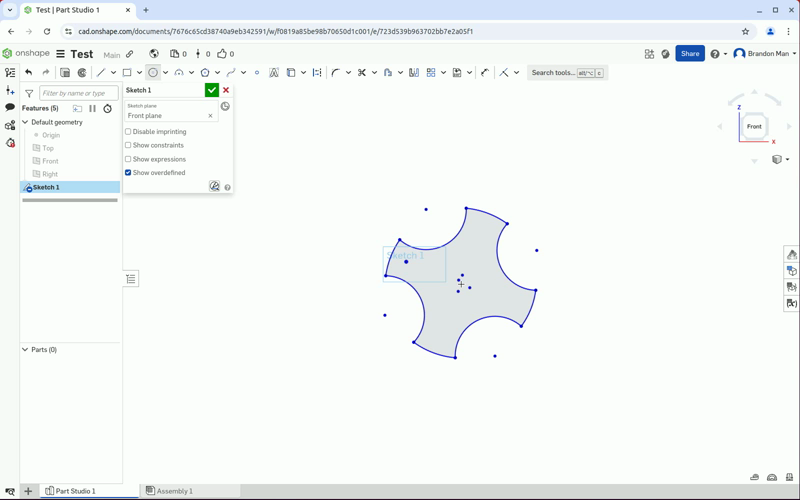
scroll(6)
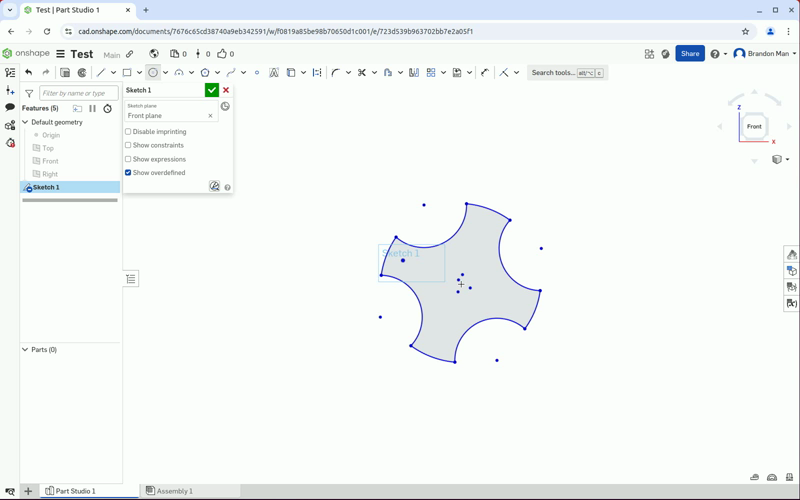
scroll(6)
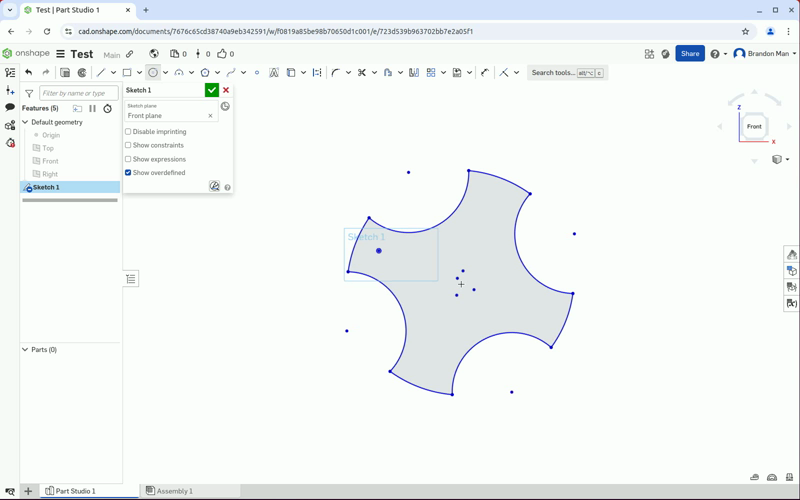
scroll(6)
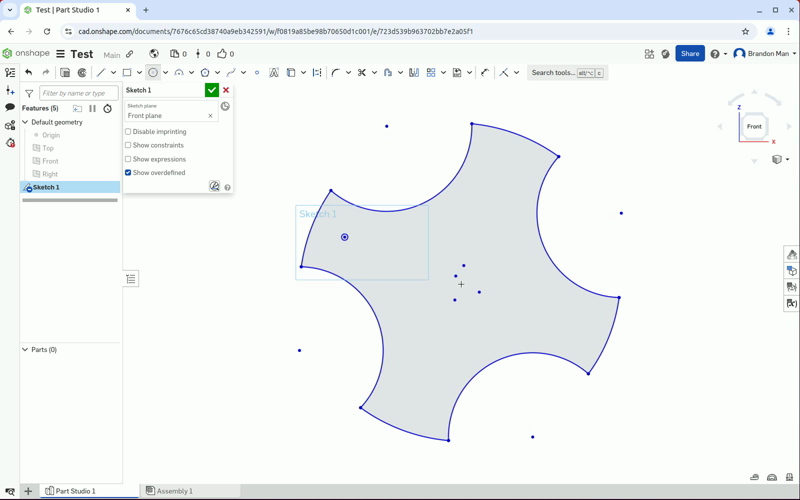
scroll(6)
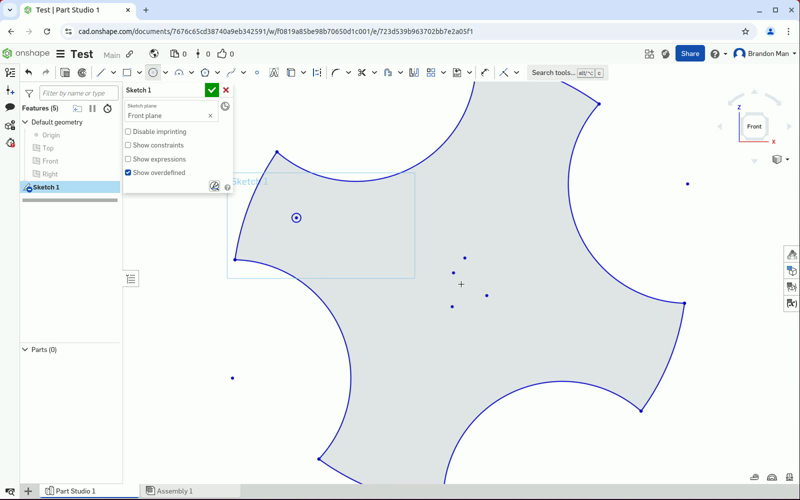
scroll(6)
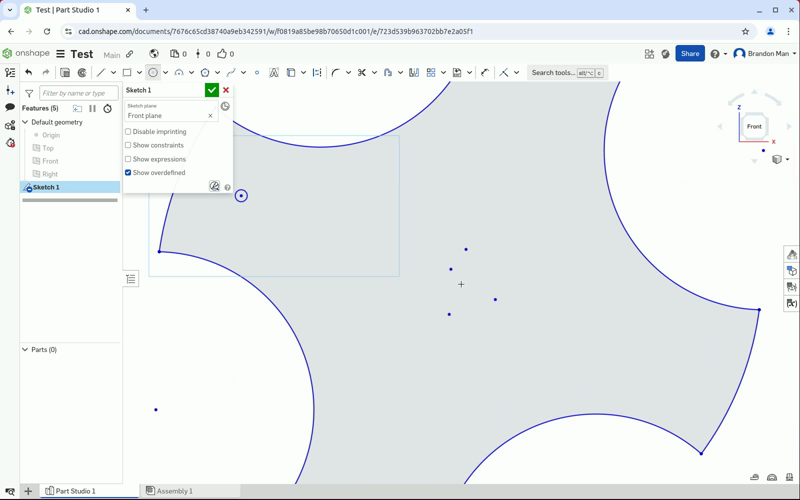
scroll(6)
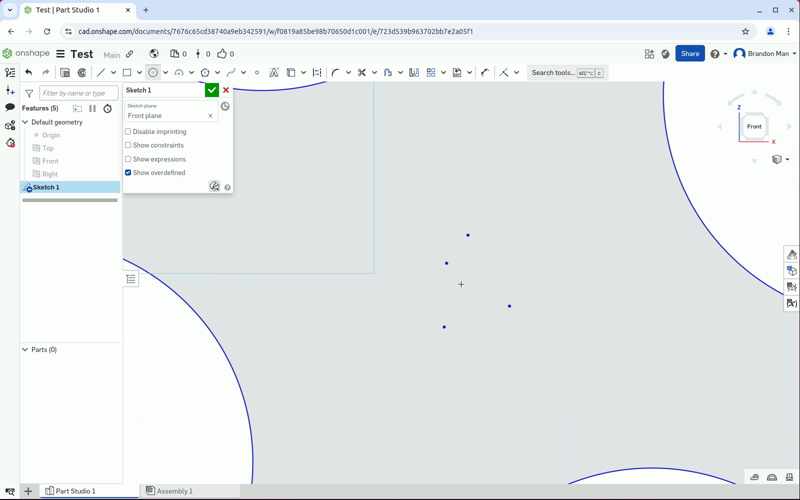
scroll(6)
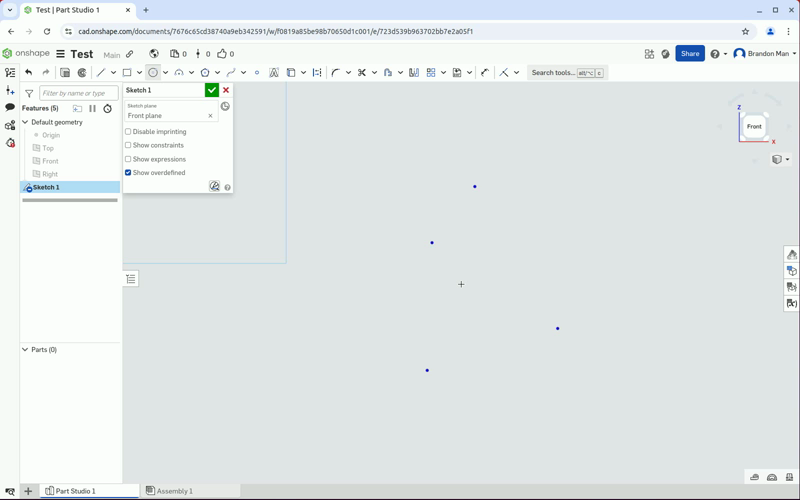
click(461, 283)
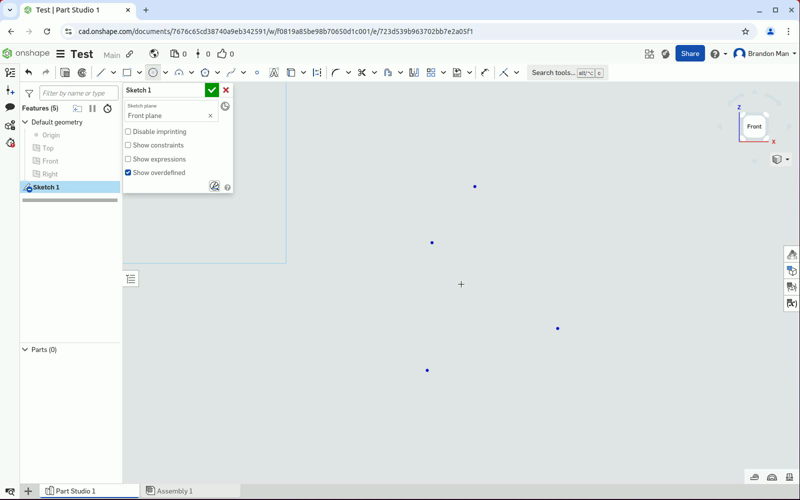
scroll(-6)
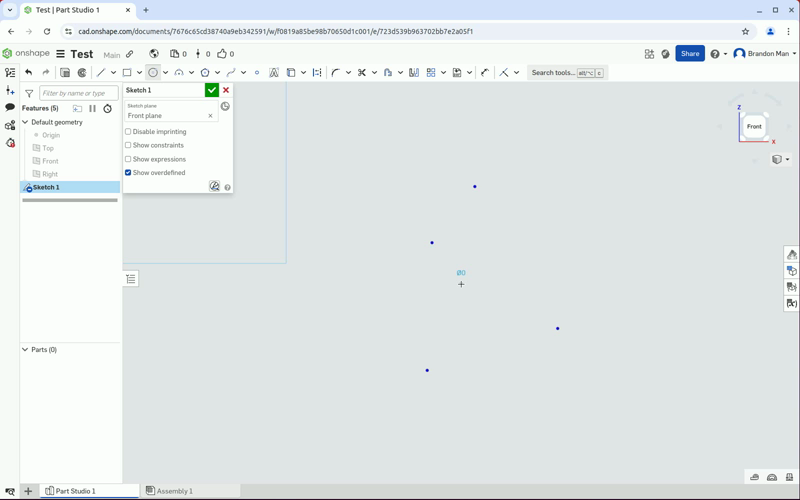
scroll(-6)
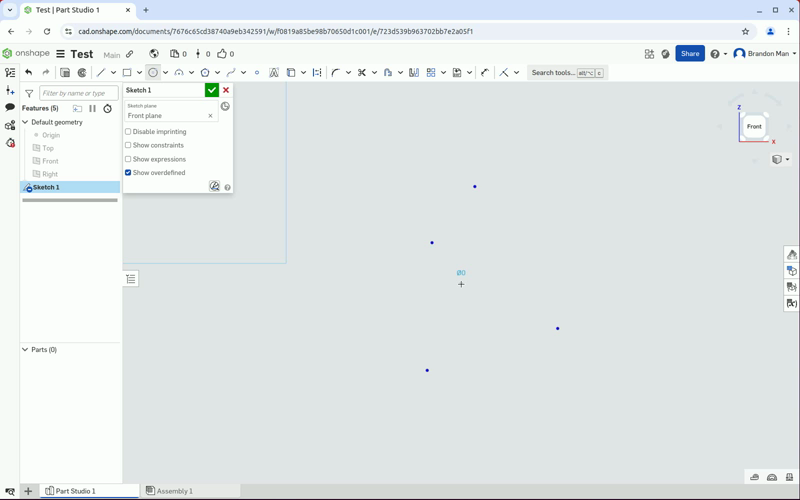
scroll(-6)
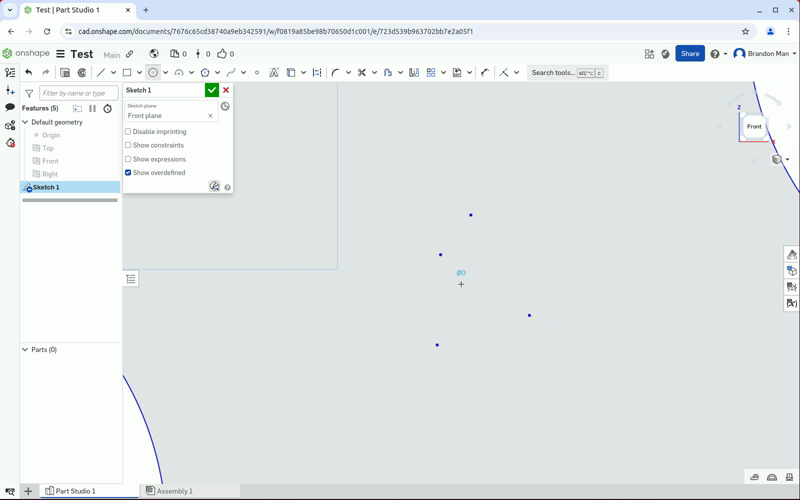
scroll(-6)
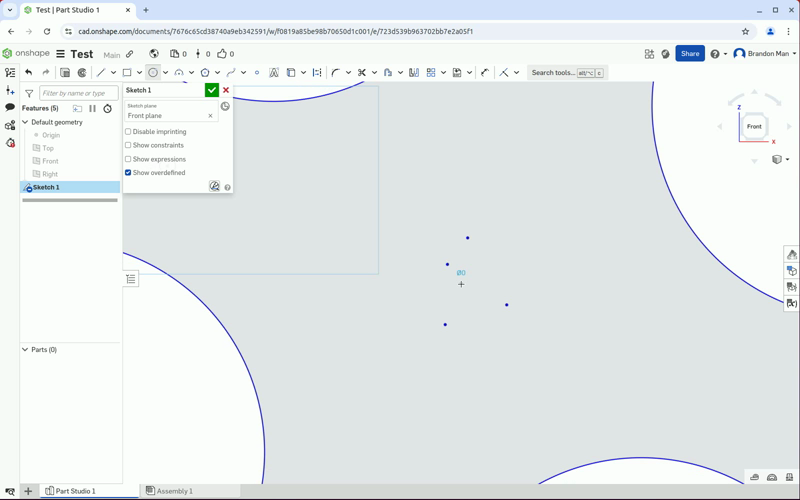
scroll(-6)
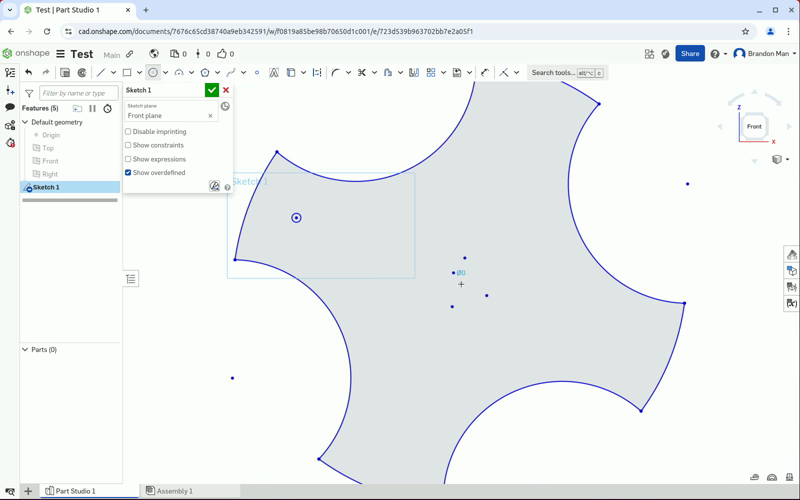
scroll(-6)
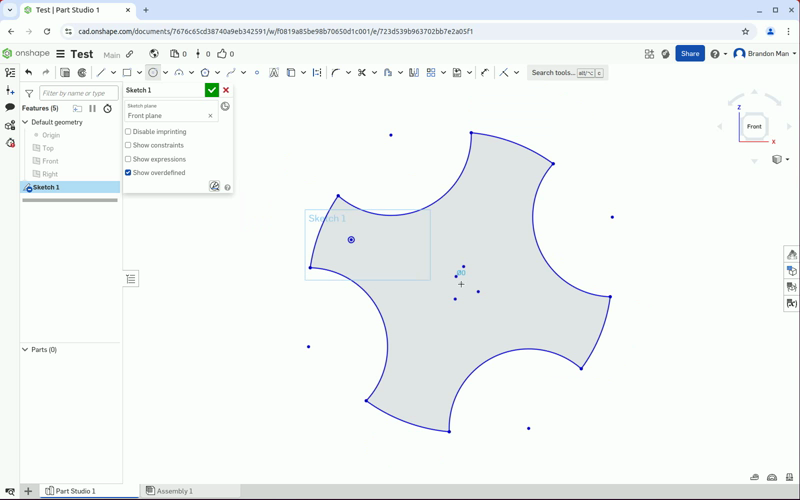
scroll(-6)
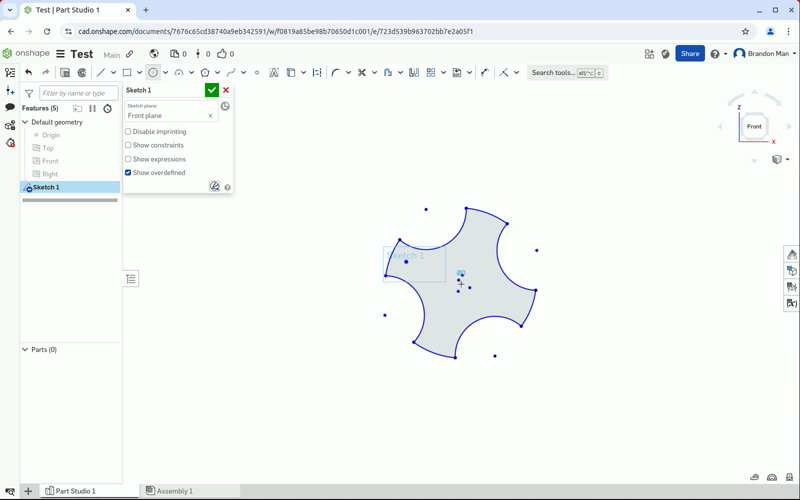
key_up(shift)
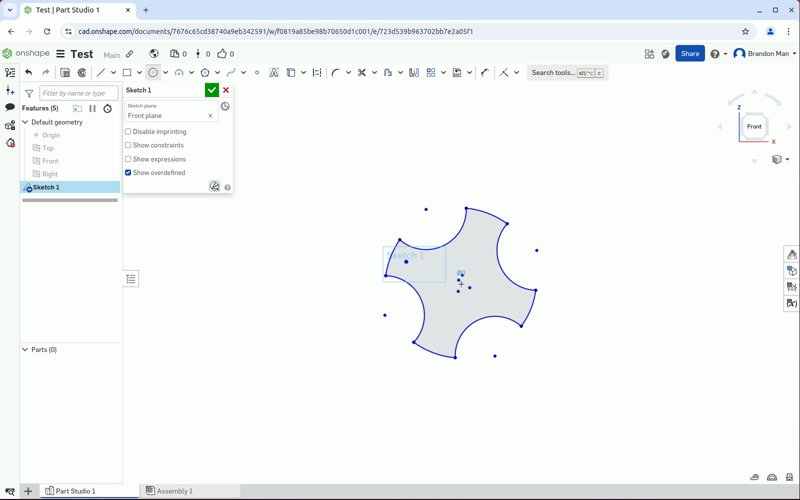
mouse_move(489, 283)
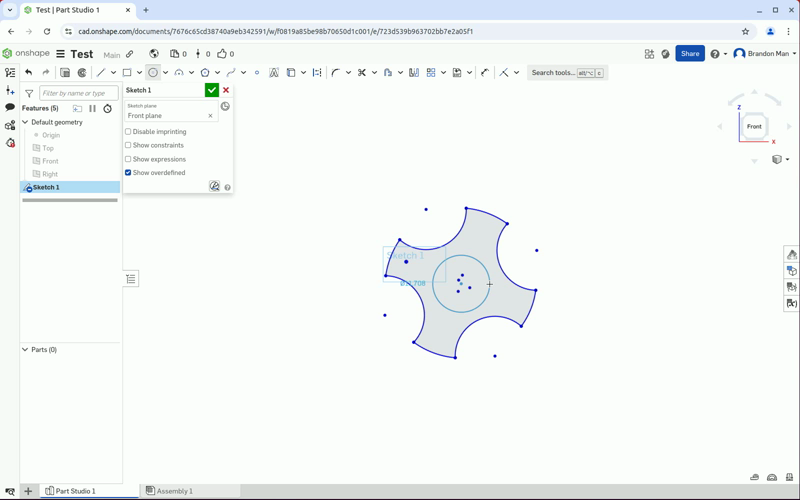
click(489, 283)
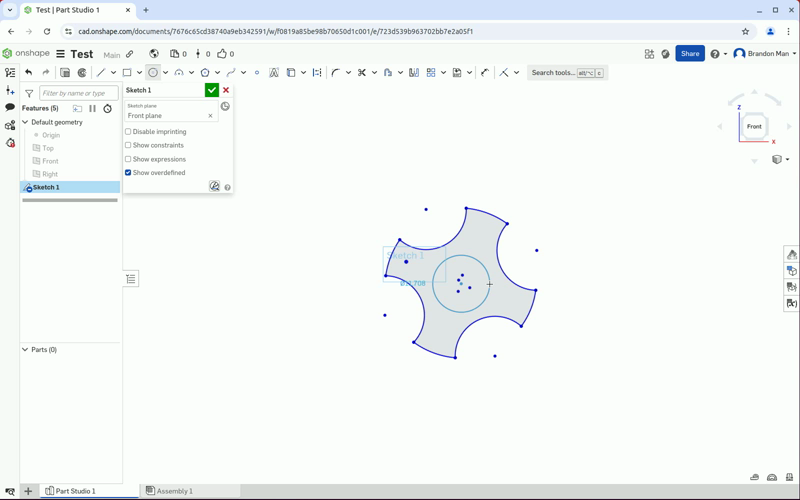
key(esc)
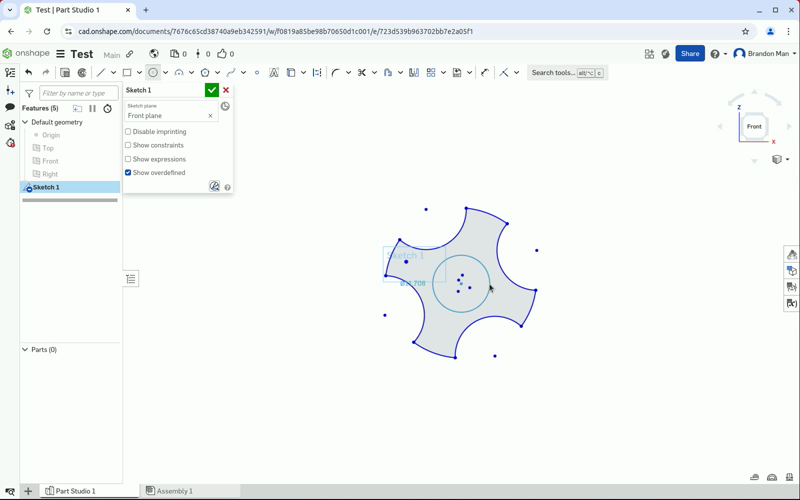
key(c)
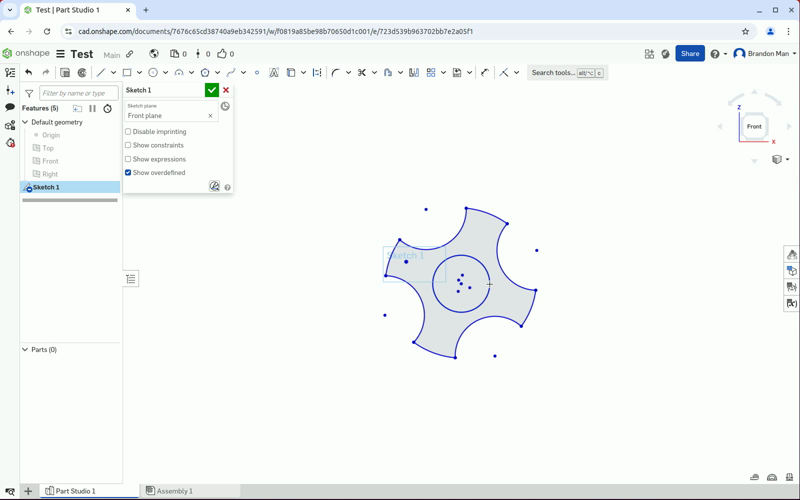
key_down(shift)
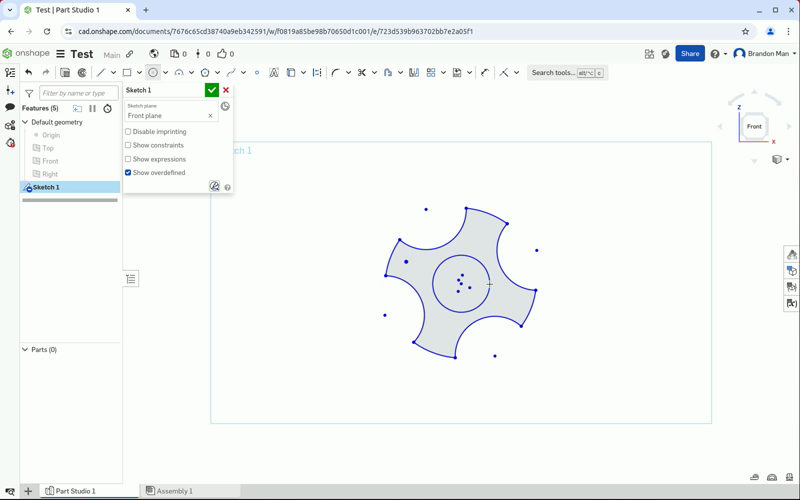
mouse_move(442, 334)
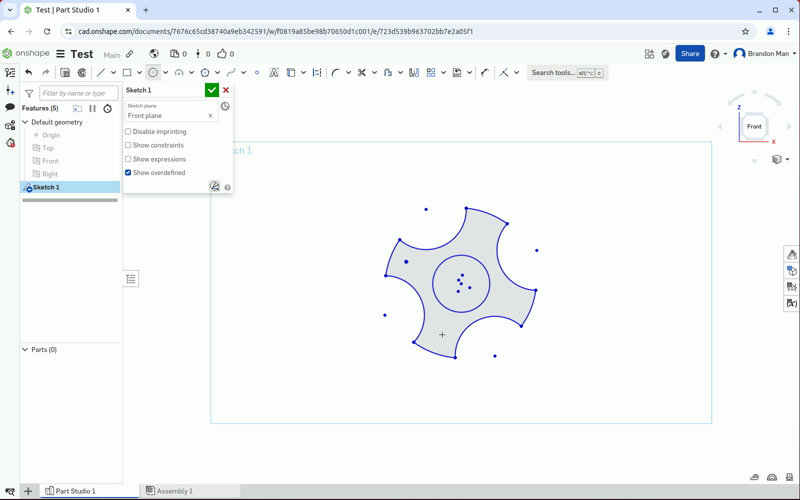
click(442, 334)
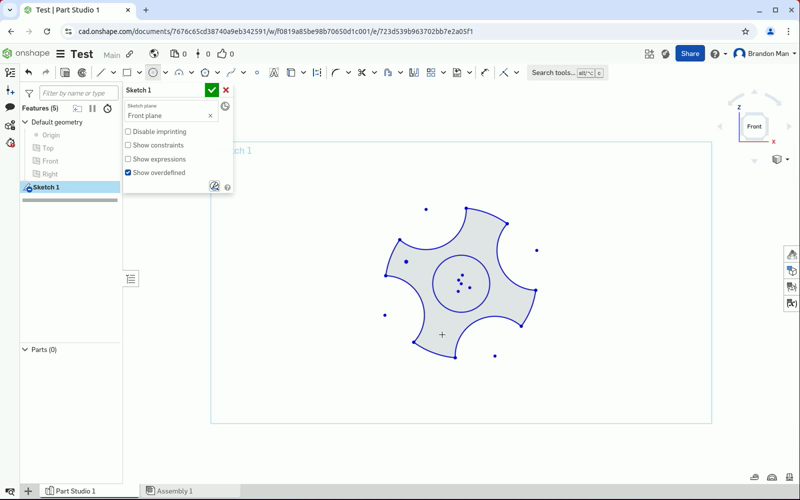
key_up(shift)
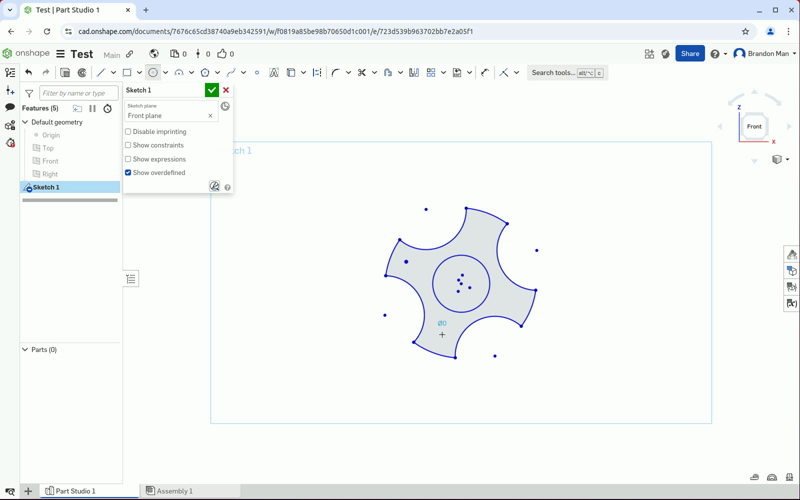
mouse_move(444, 334)
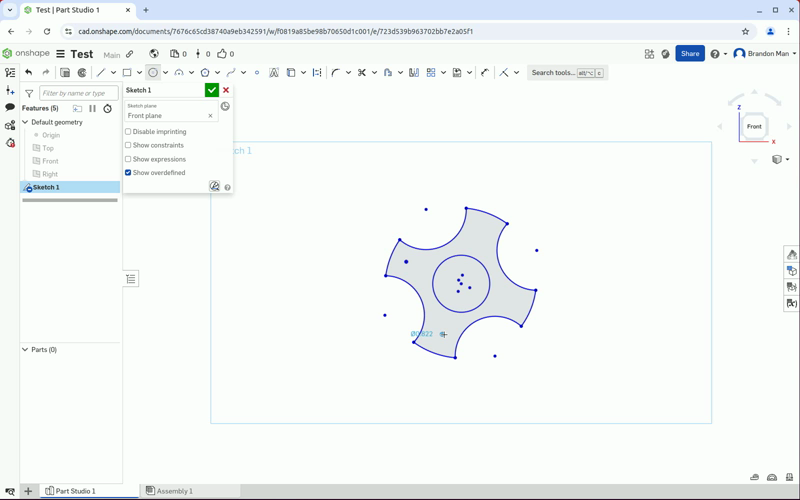
scroll(6)
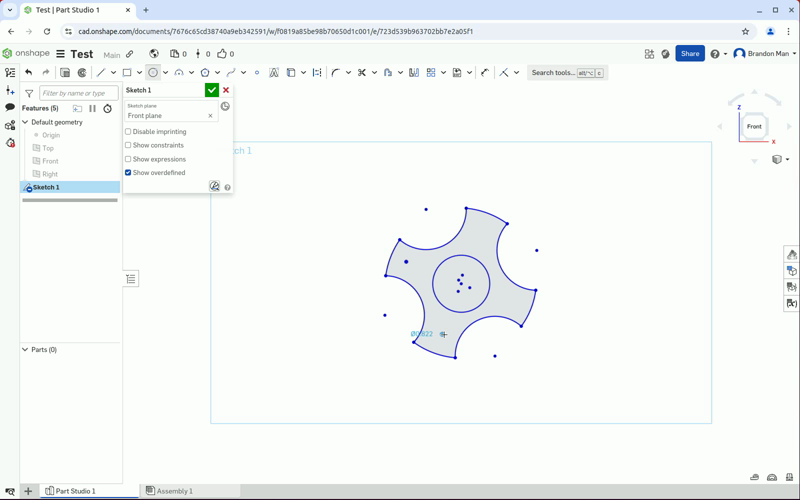
scroll(6)
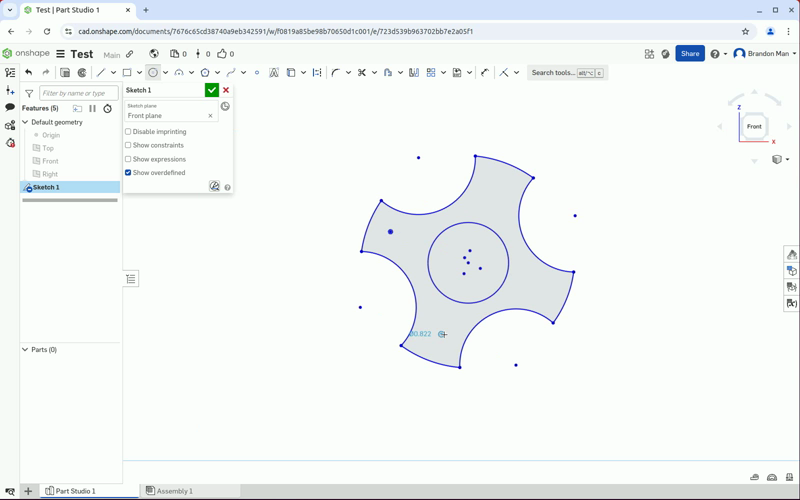
scroll(6)
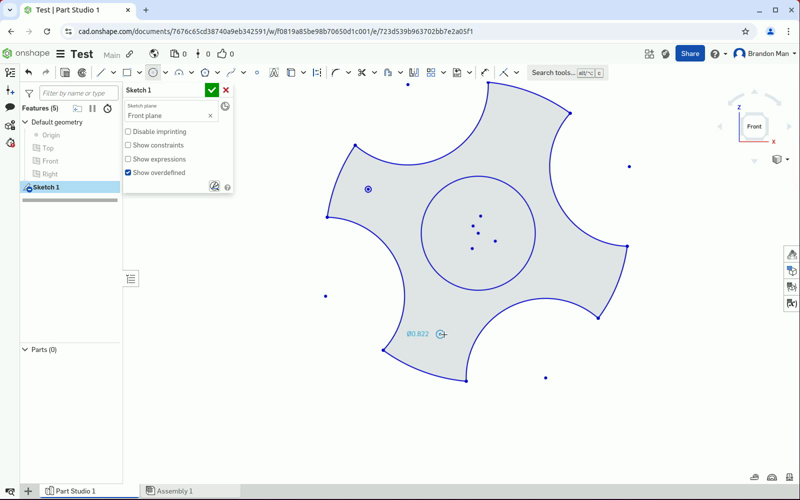
scroll(6)
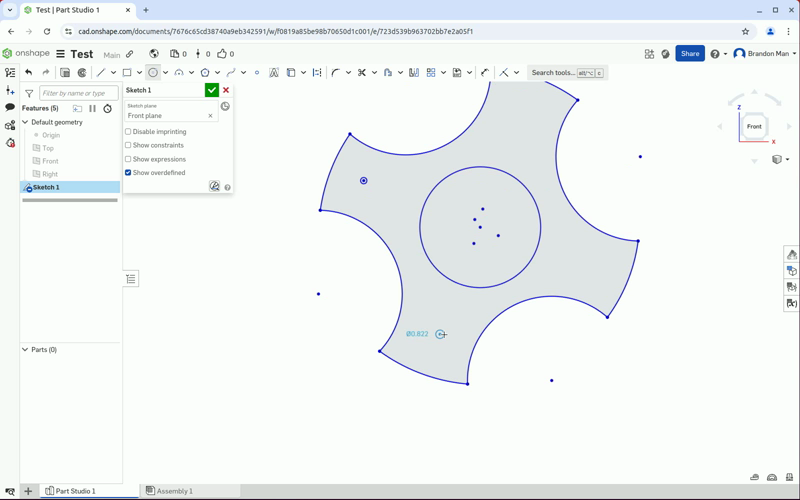
scroll(6)
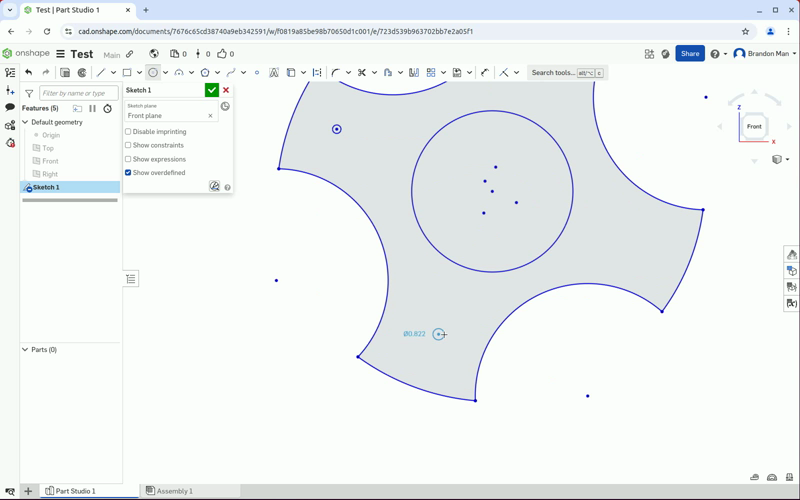
scroll(6)
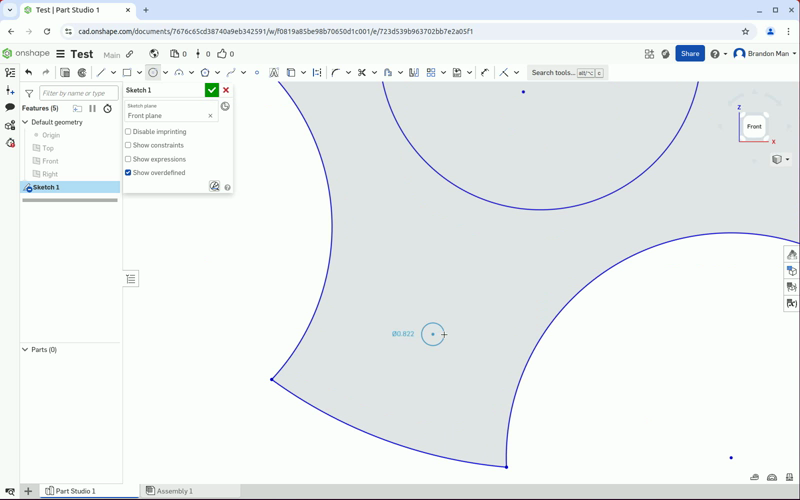
scroll(6)
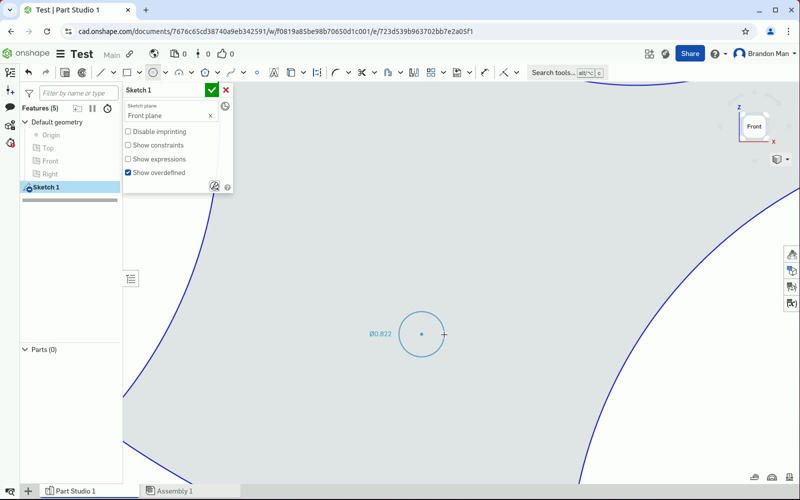
click(444, 334)
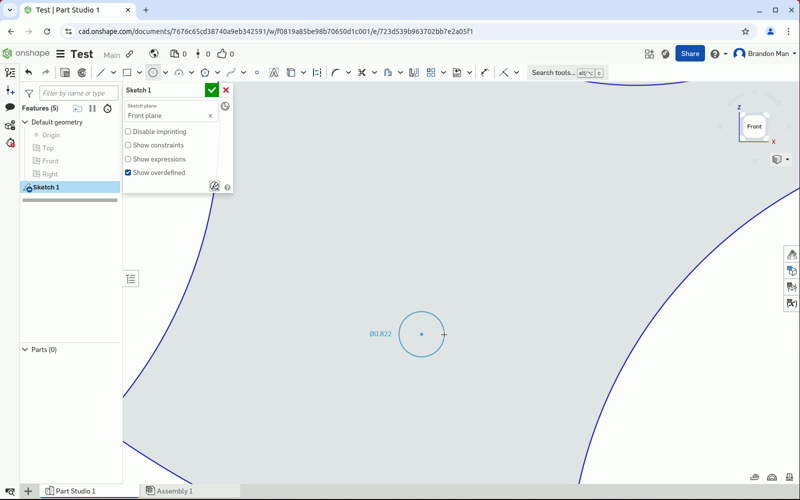
scroll(-6)
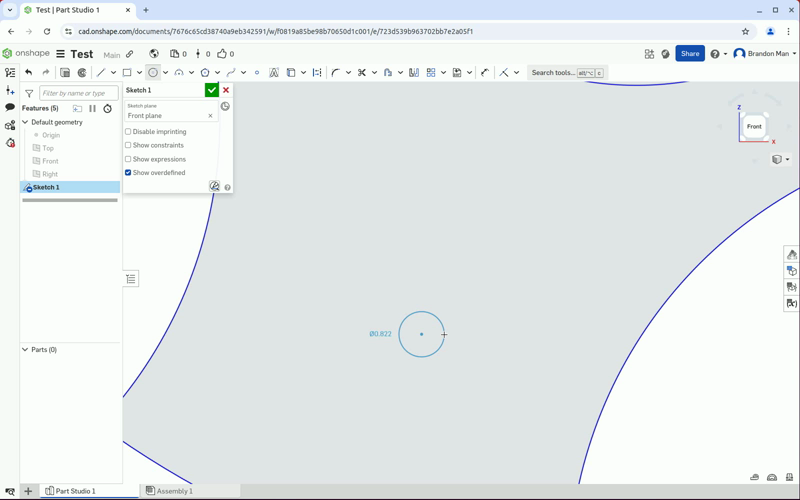
scroll(-6)
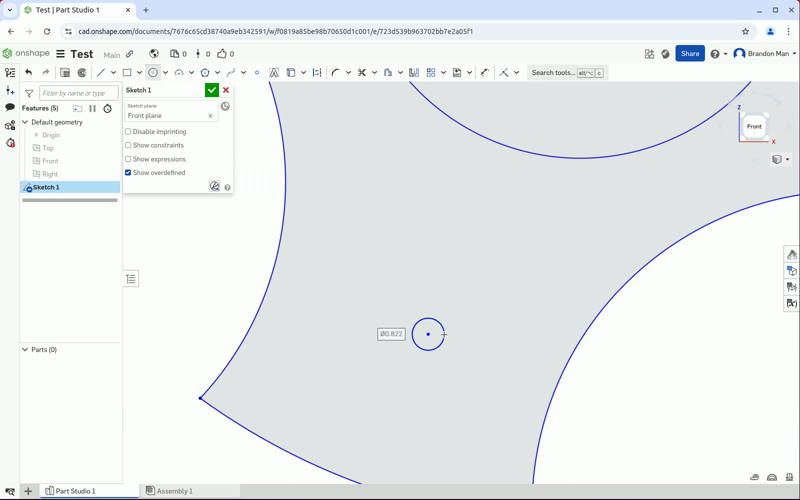
scroll(-6)
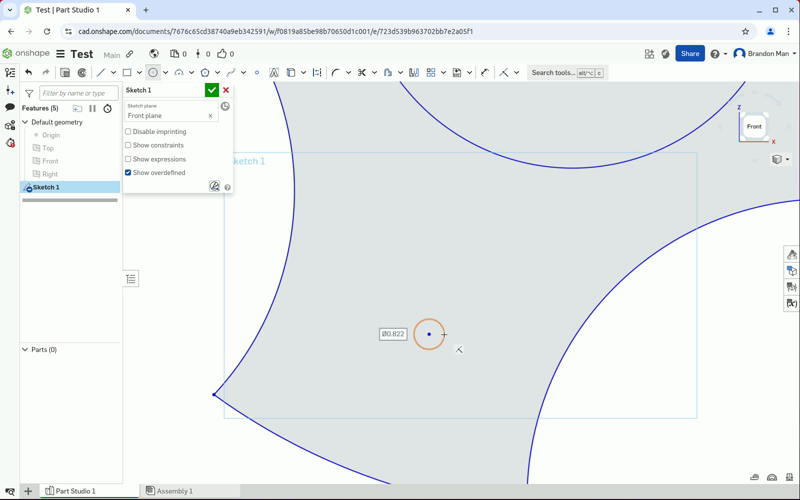
scroll(-6)
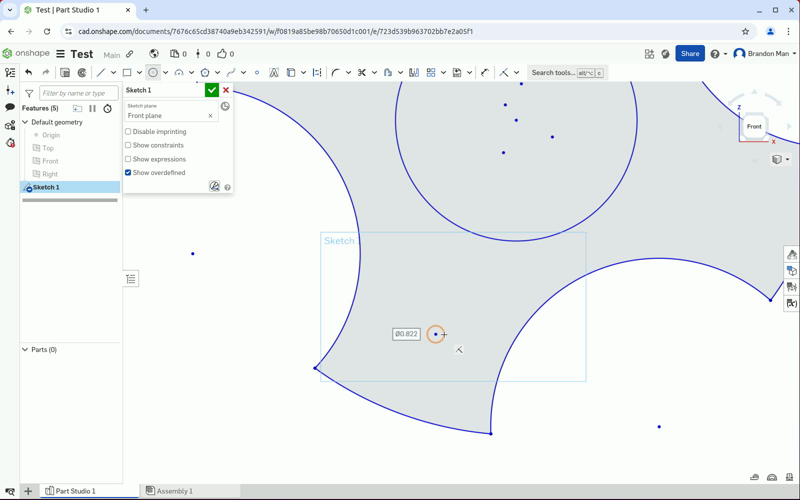
scroll(-6)
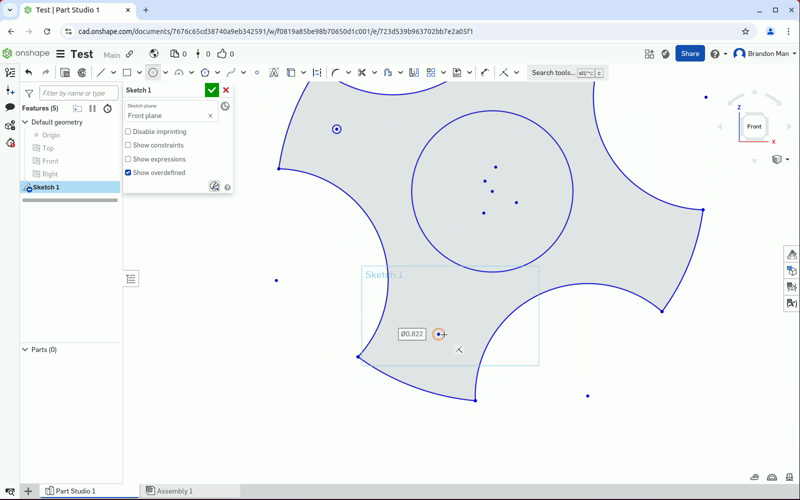
scroll(-6)
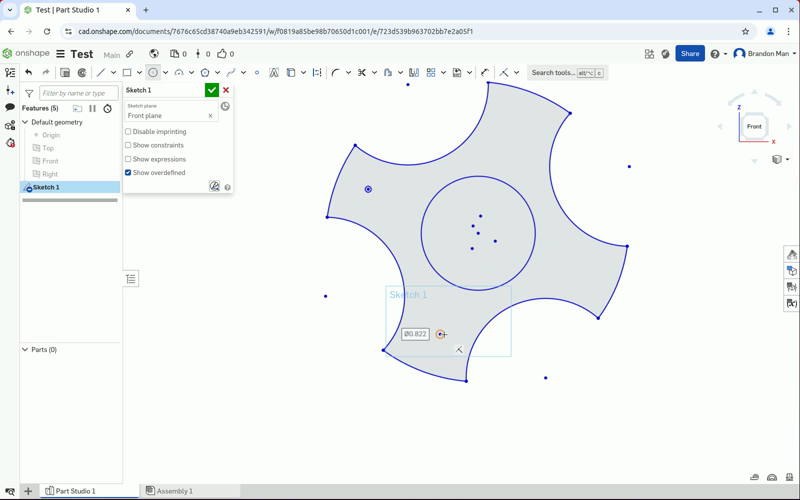
scroll(-6)
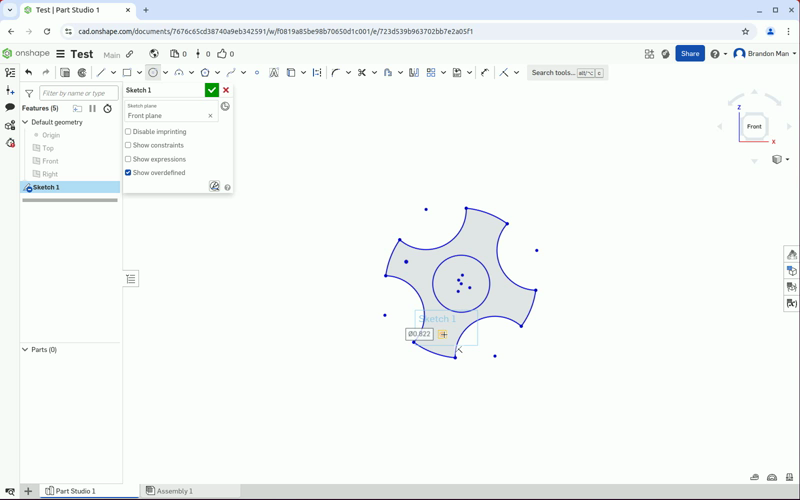
key(esc)
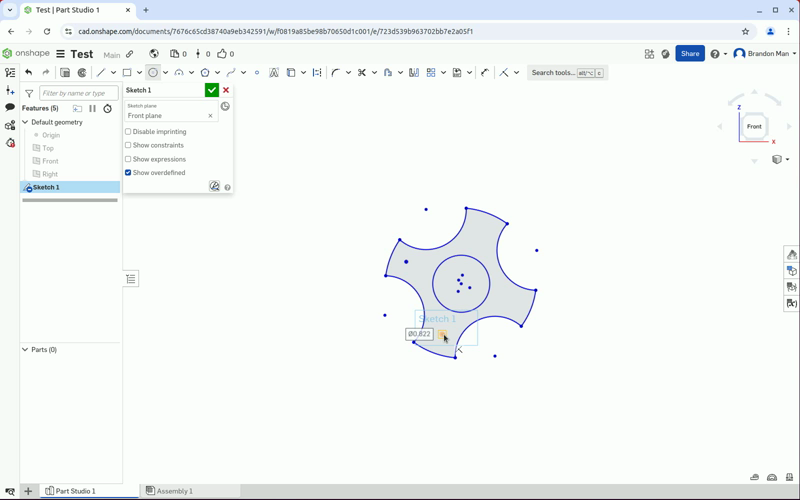
key(c)
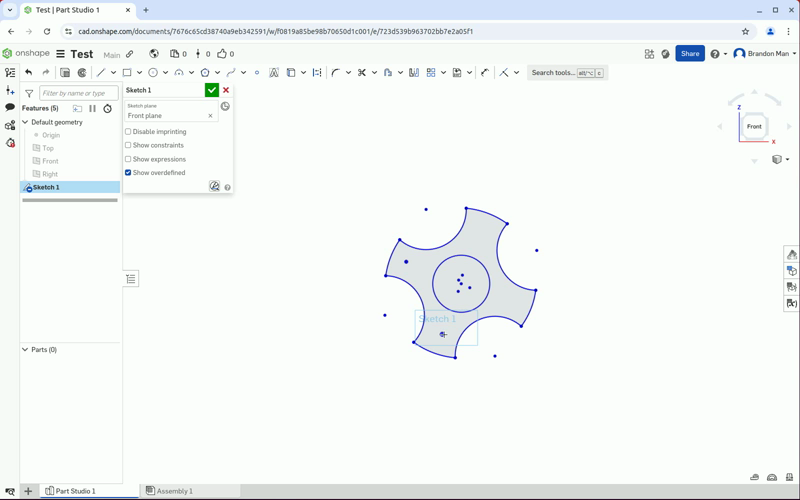
key_down(shift)
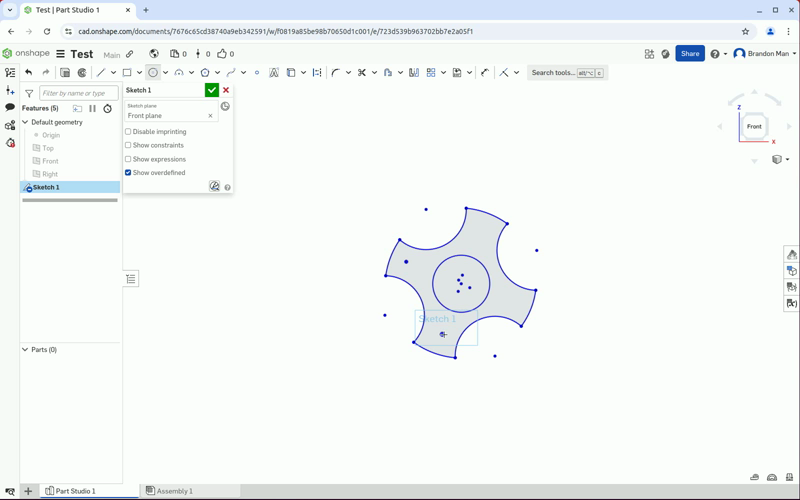
mouse_move(481, 230)
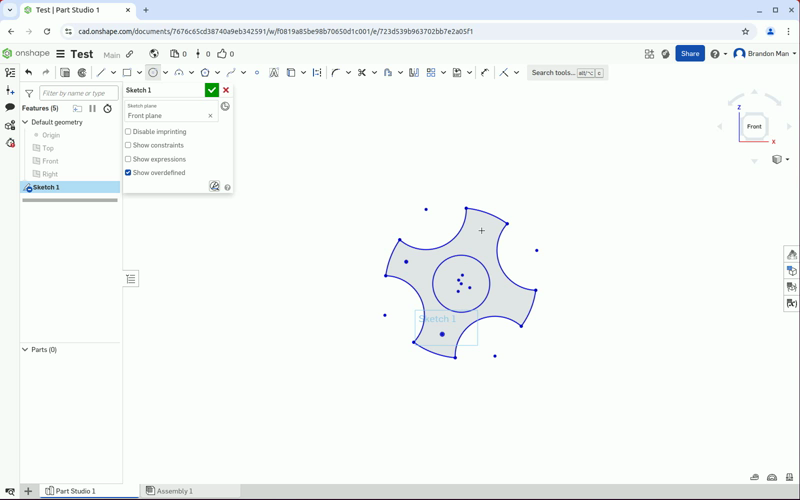
click(481, 230)
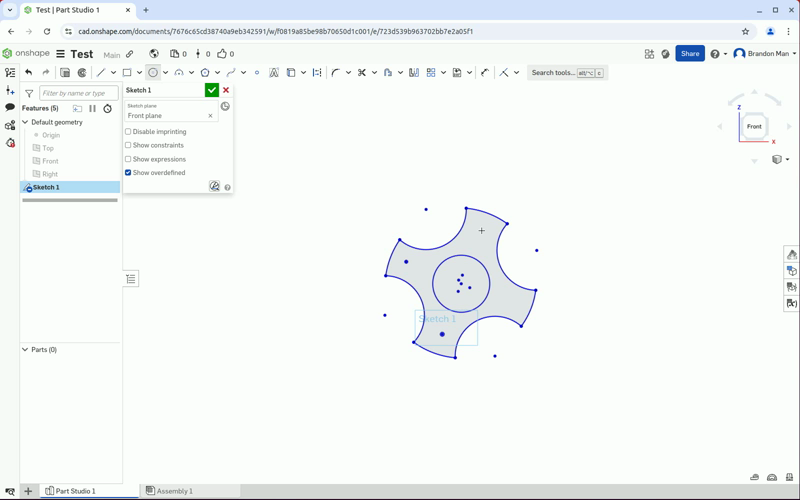
key_up(shift)
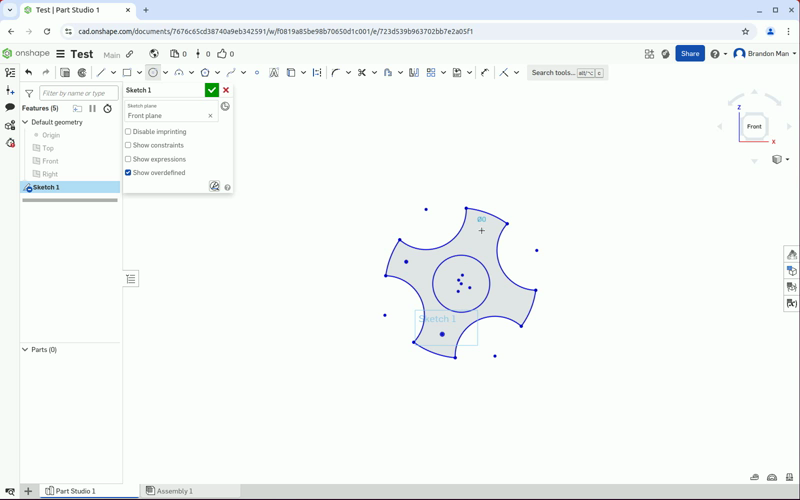
mouse_move(483, 230)
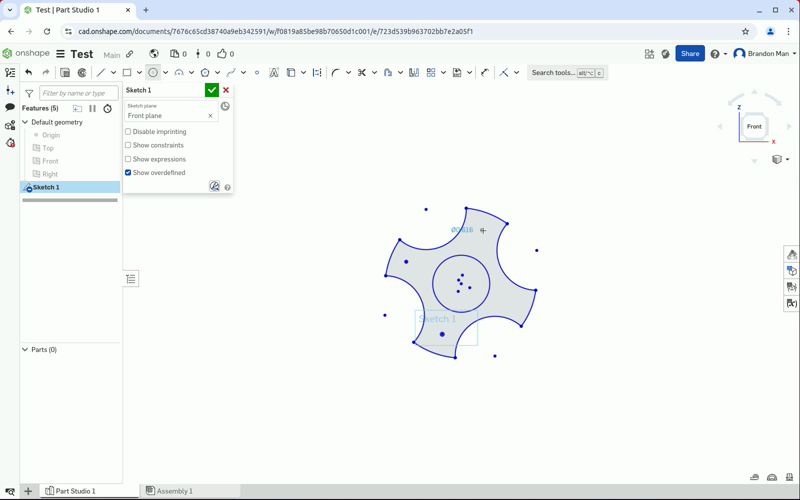
scroll(6)
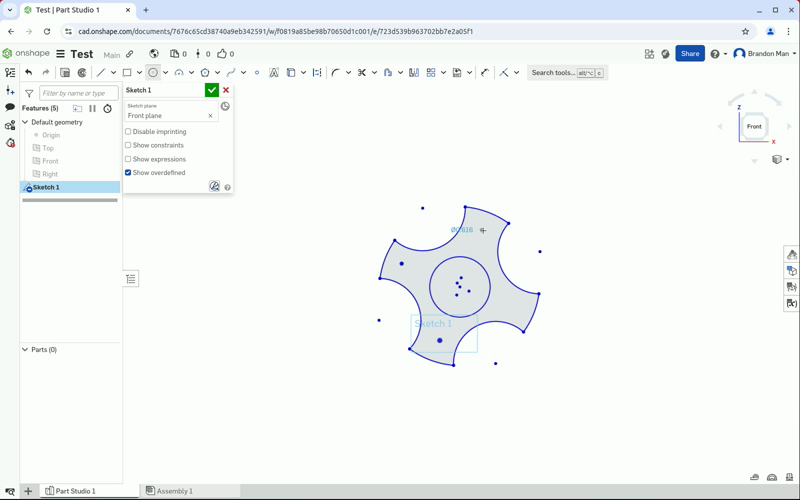
scroll(6)
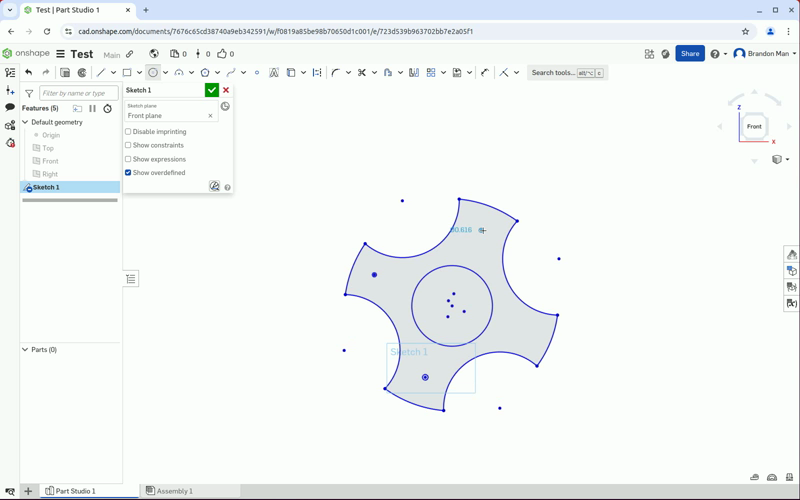
scroll(6)
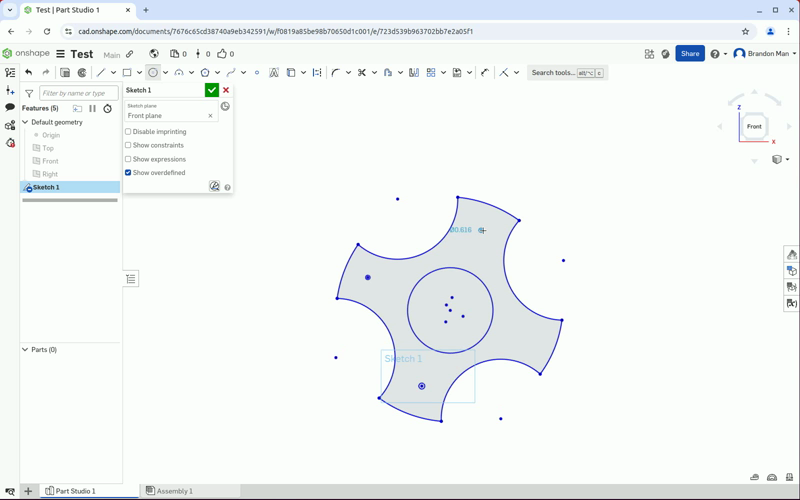
scroll(6)
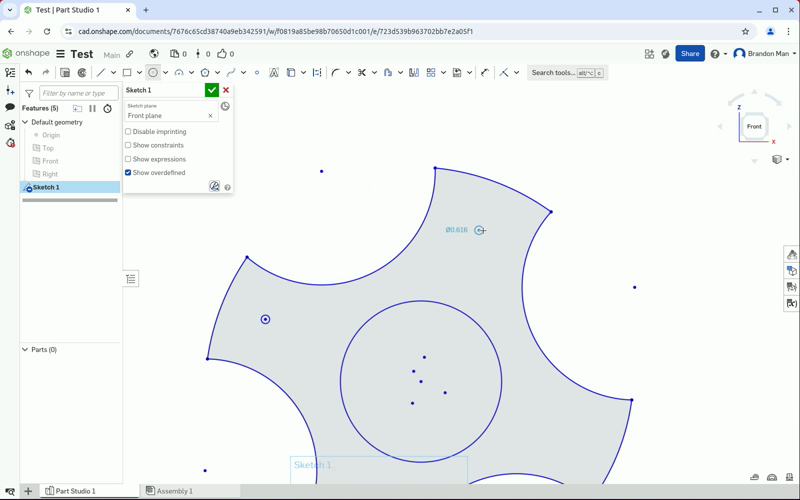
scroll(6)
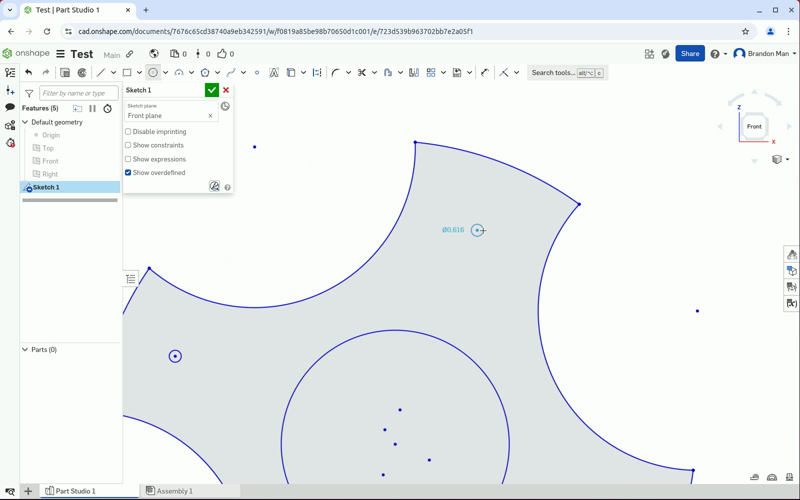
scroll(6)
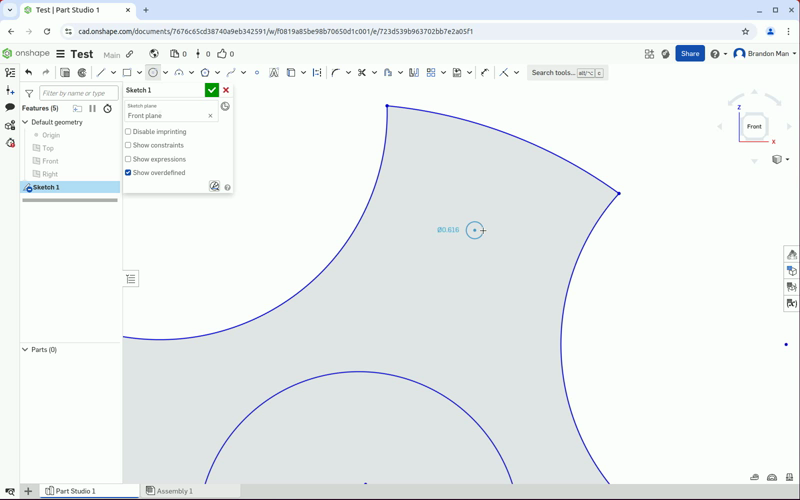
scroll(6)
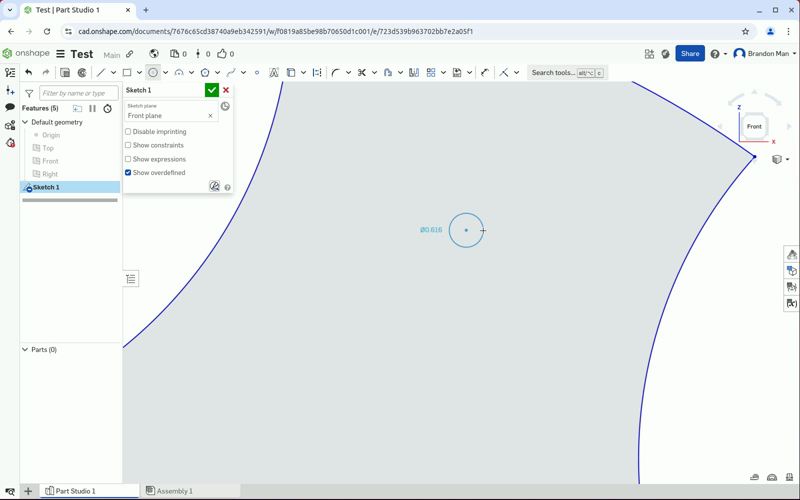
click(483, 230)
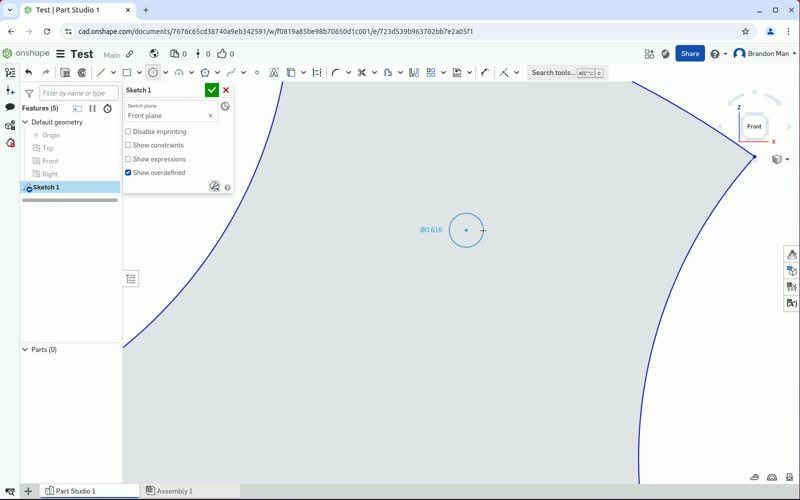
scroll(-6)
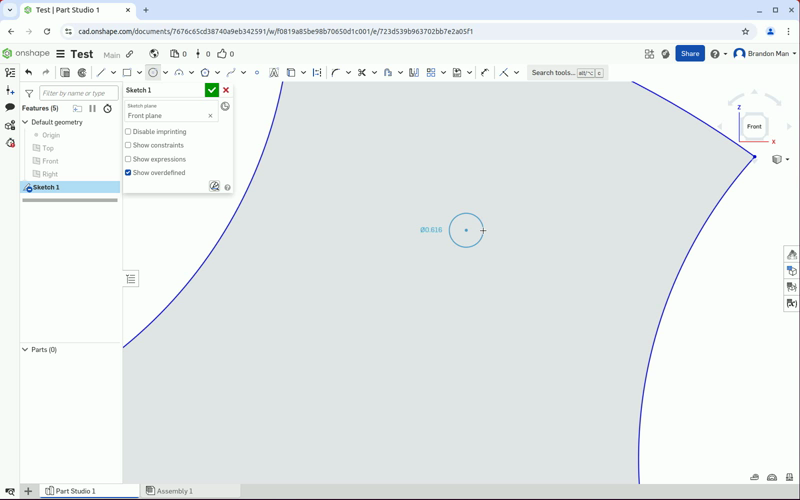
scroll(-6)
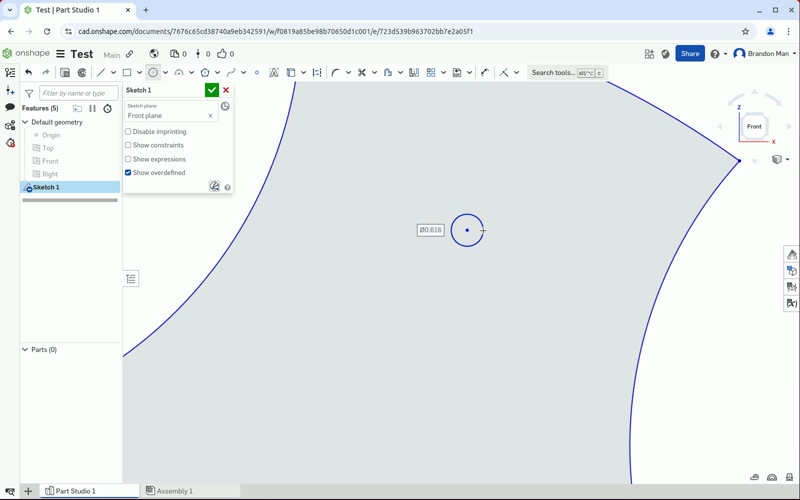
scroll(-6)
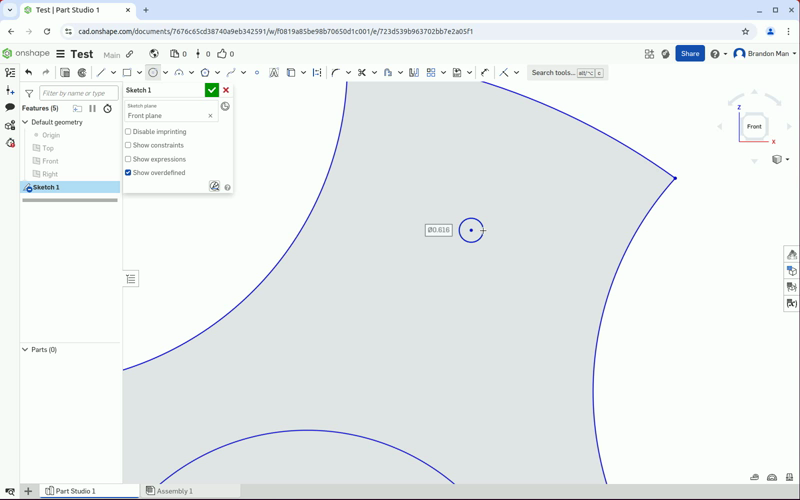
scroll(-6)
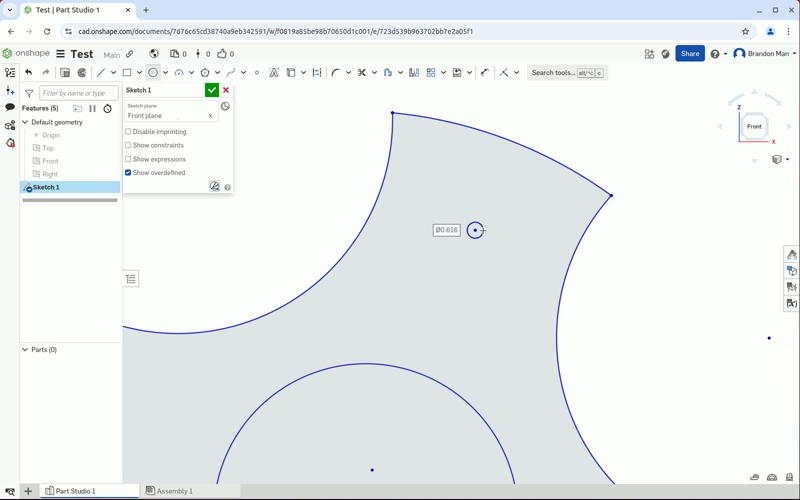
scroll(-6)
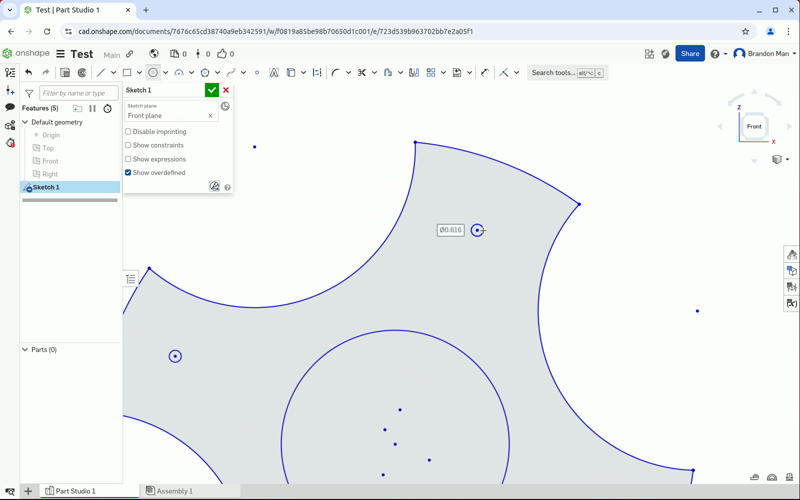
scroll(-6)
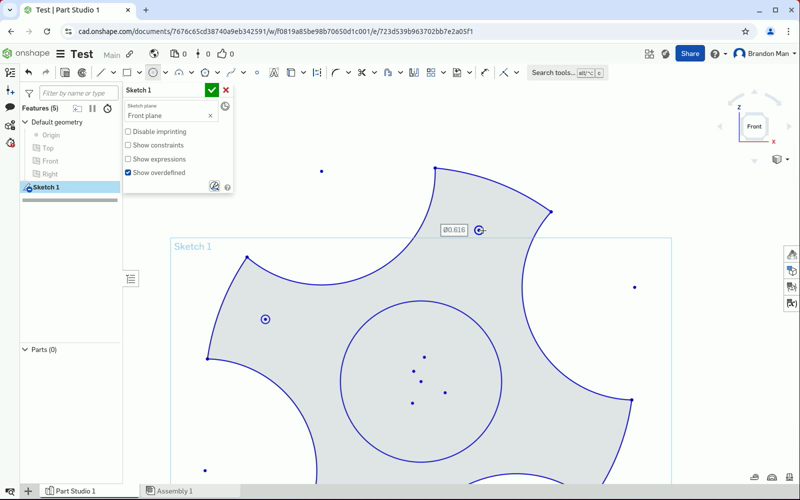
scroll(-6)
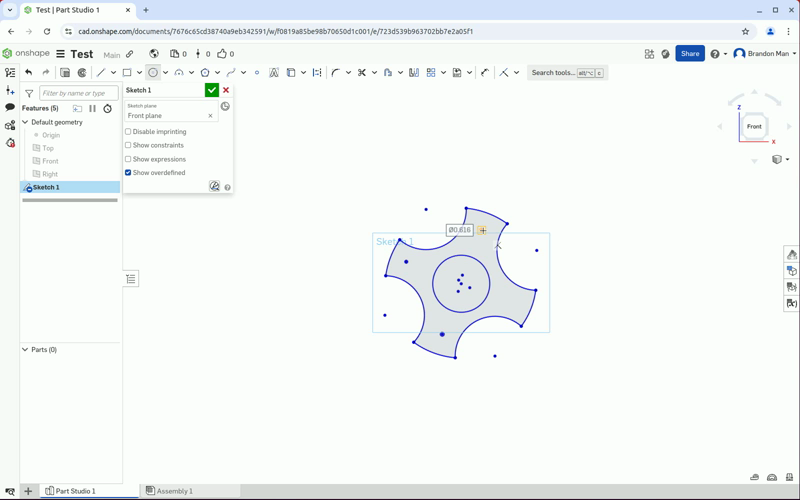
key(esc)
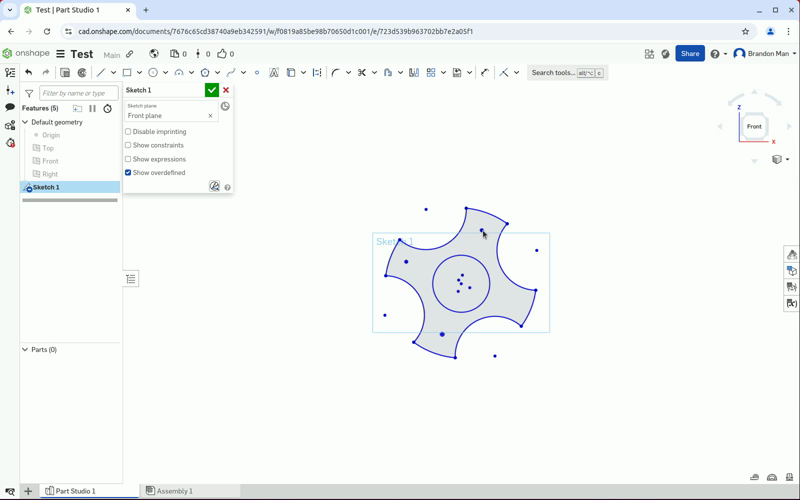
key(c)
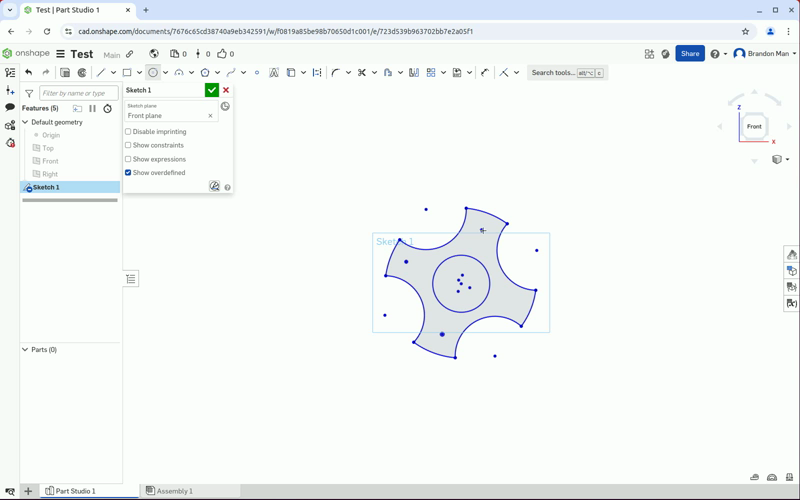
key_down(shift)
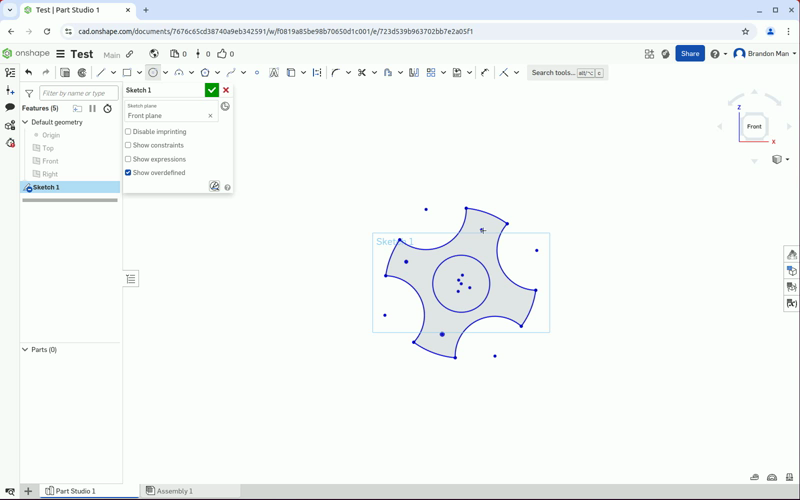
mouse_move(510, 300)
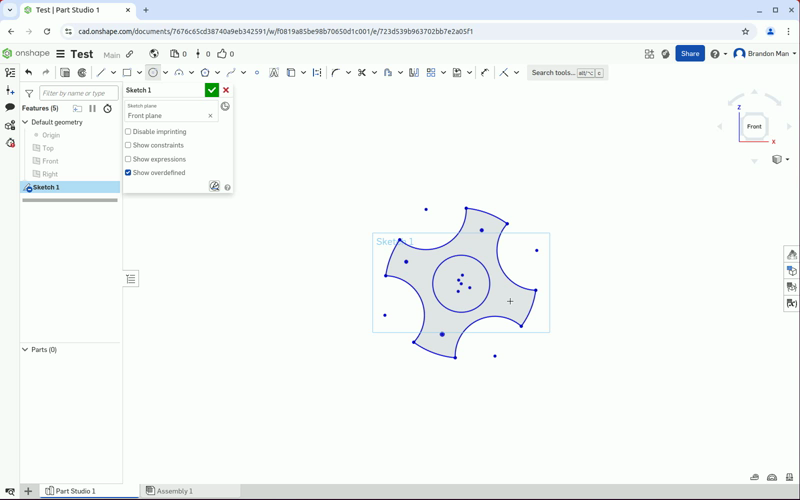
click(510, 300)
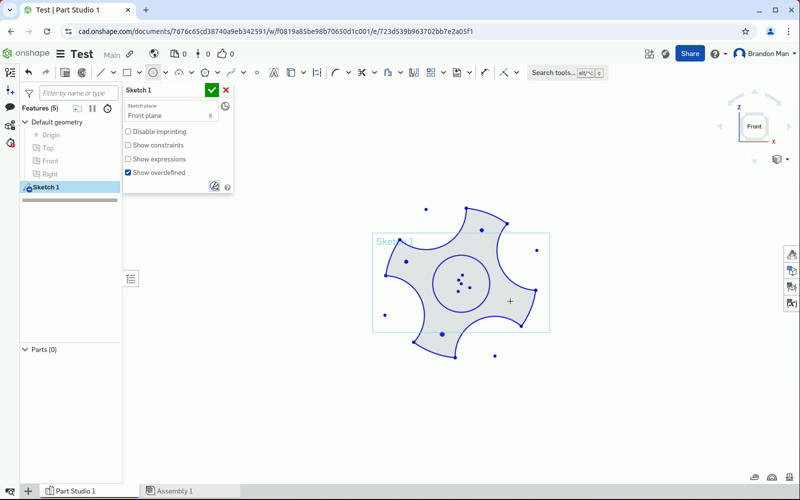
key_up(shift)
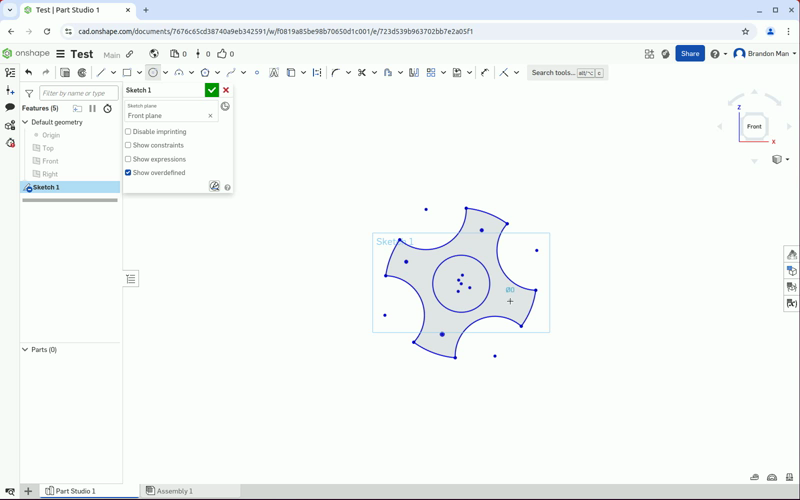
mouse_move(511, 300)
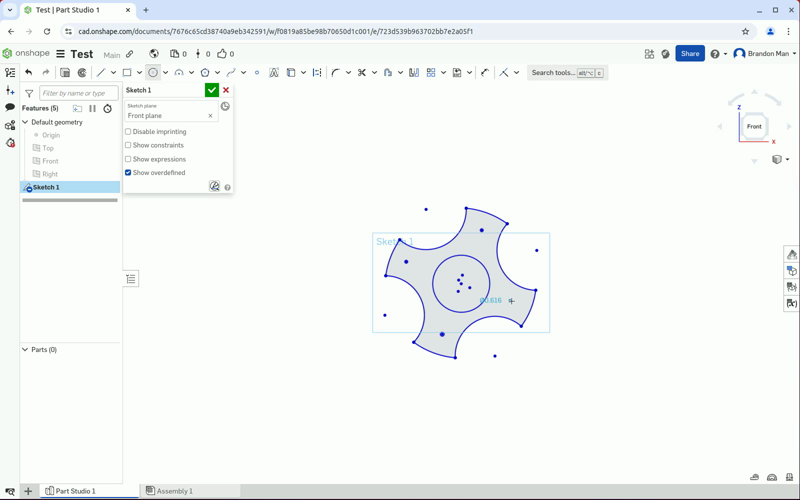
scroll(6)
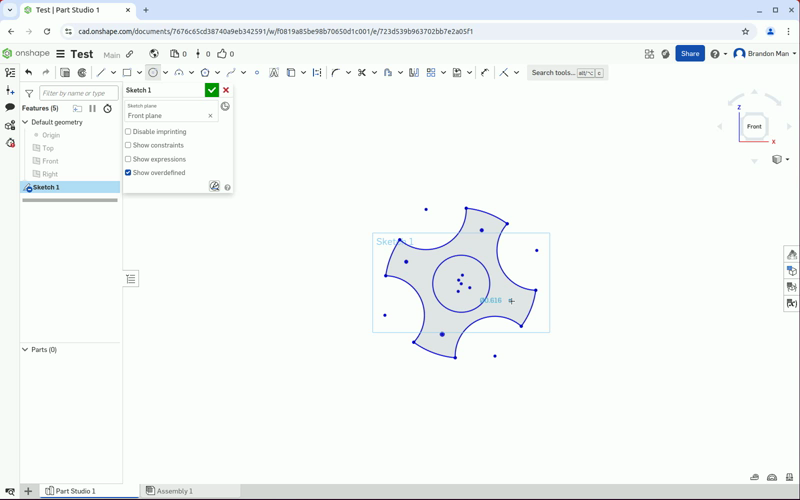
scroll(6)
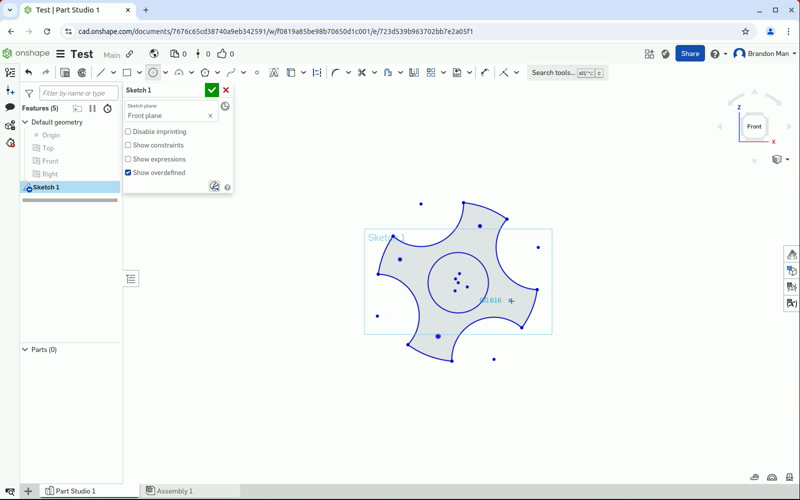
scroll(6)
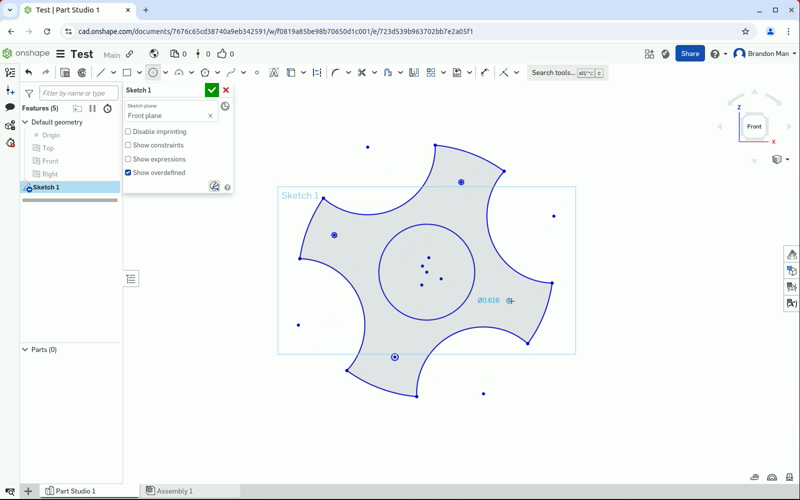
scroll(6)
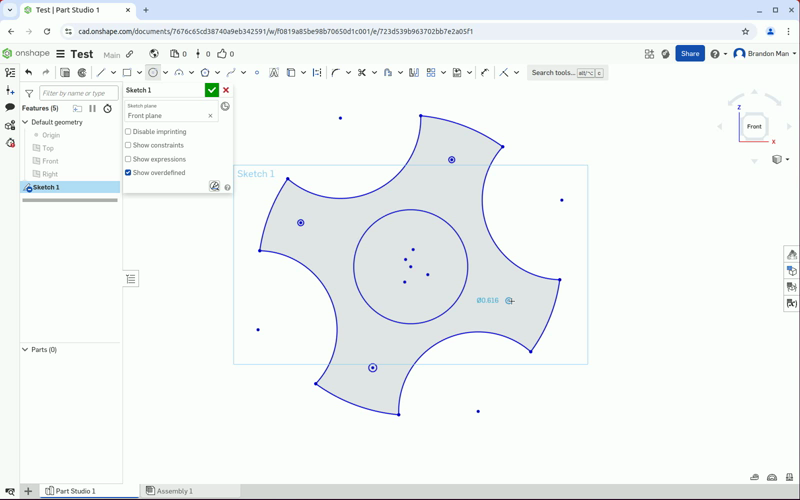
scroll(6)
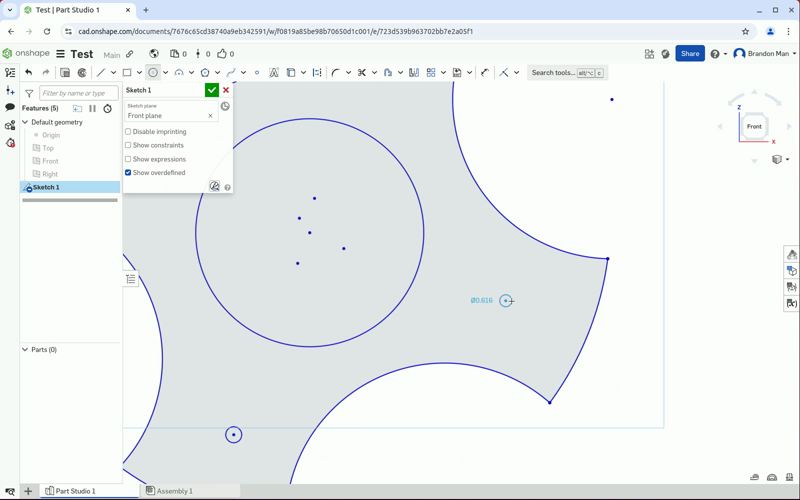
scroll(6)
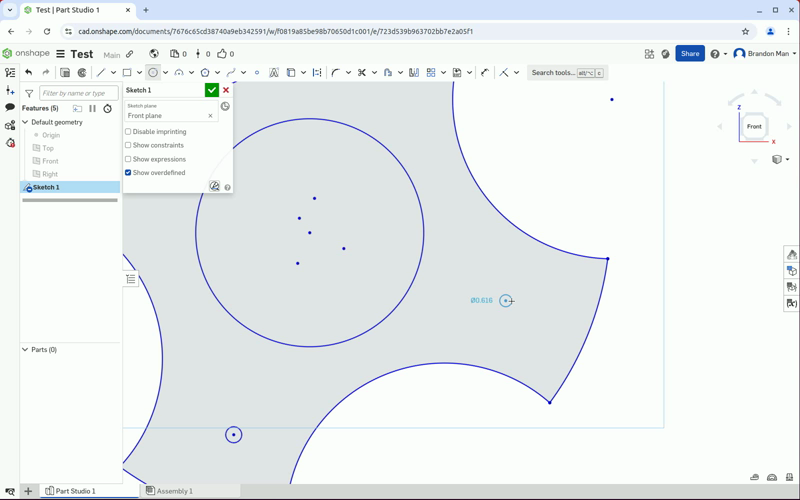
scroll(6)
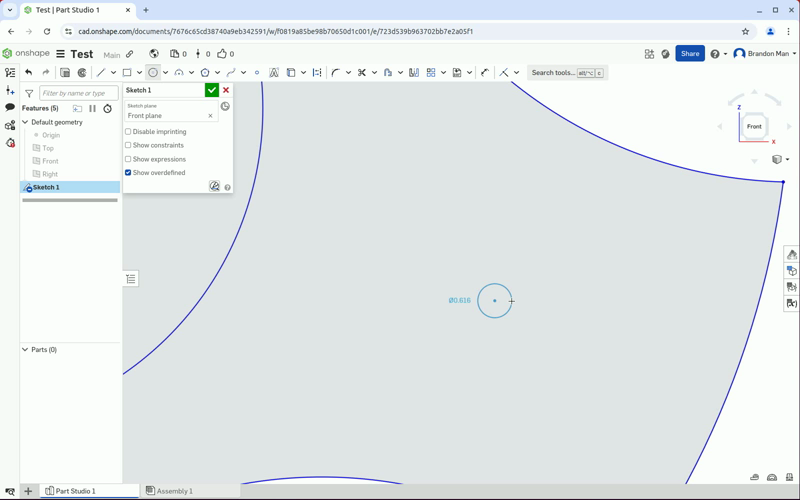
click(511, 300)
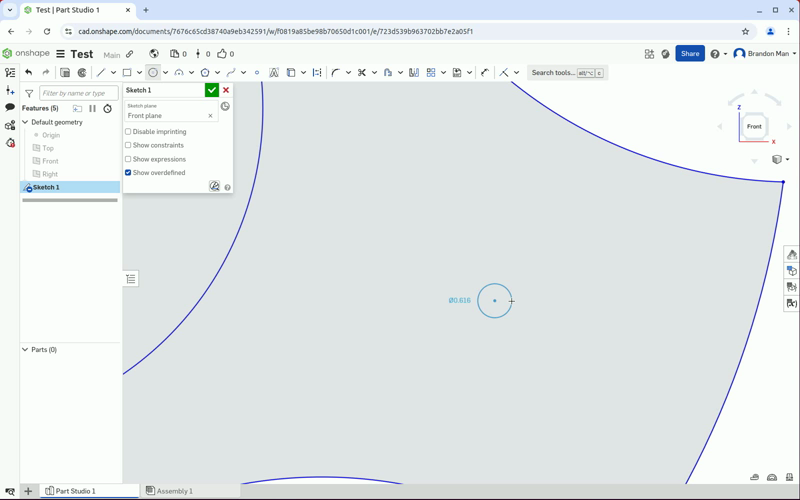
scroll(-6)
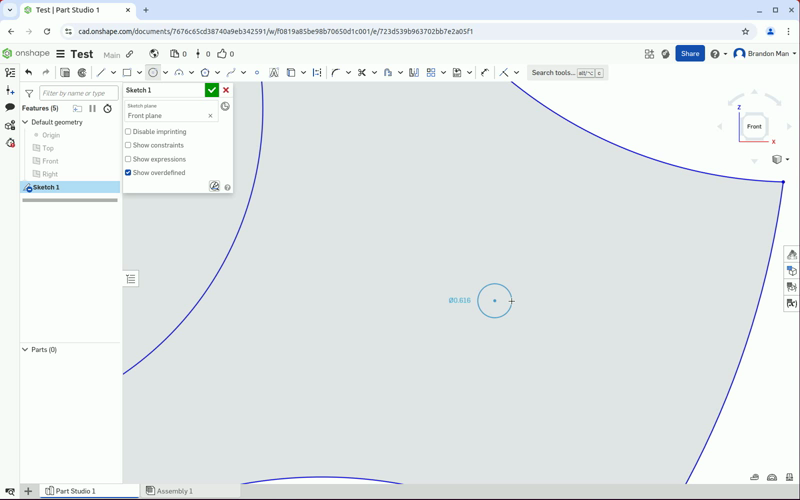
scroll(-6)
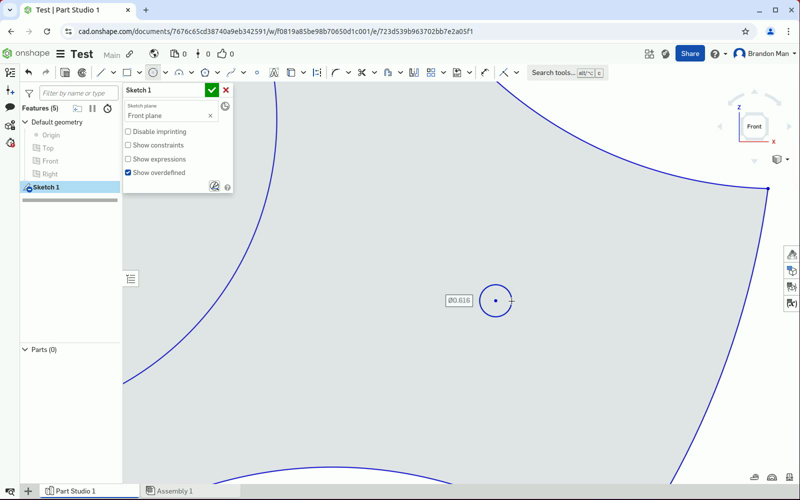
scroll(-6)
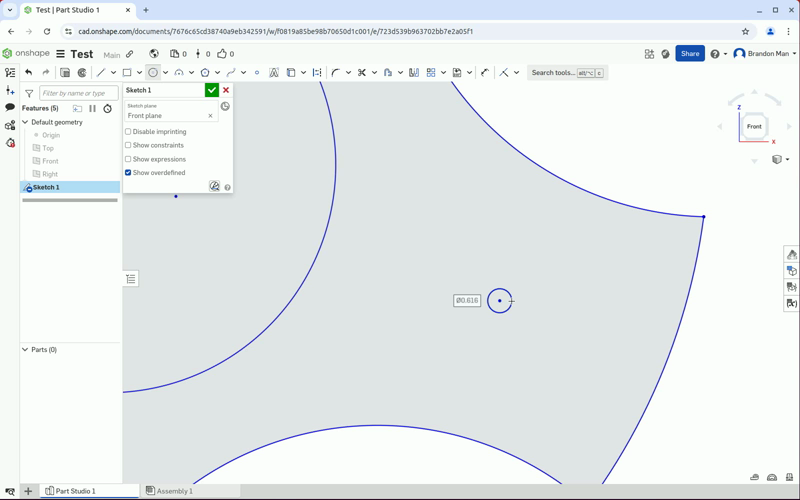
scroll(-6)
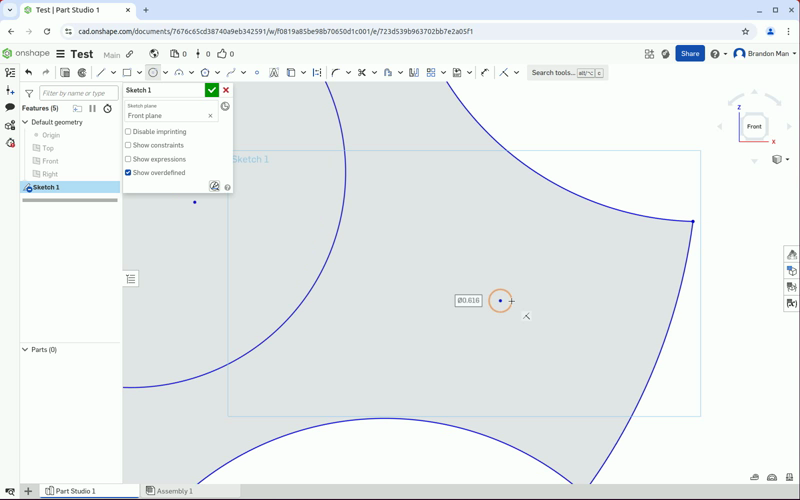
scroll(-6)
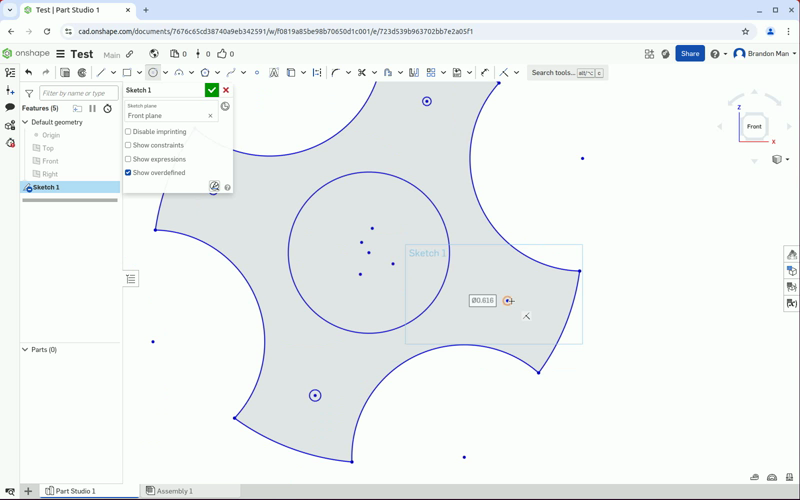
scroll(-6)
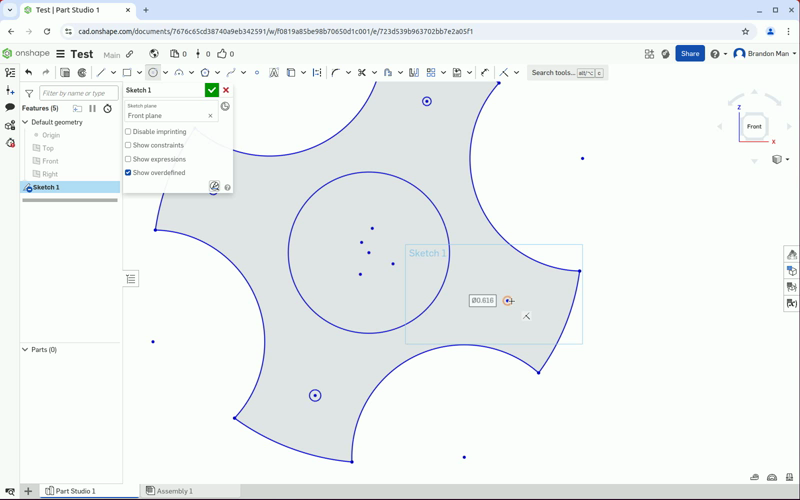
scroll(-6)
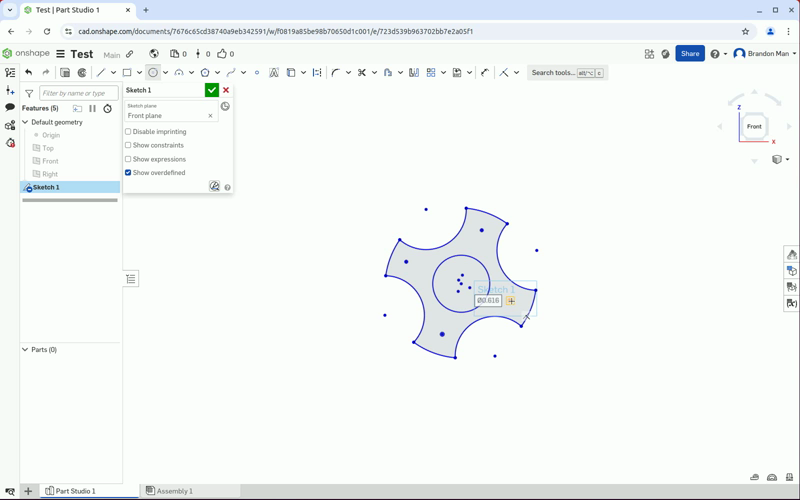
key(esc)
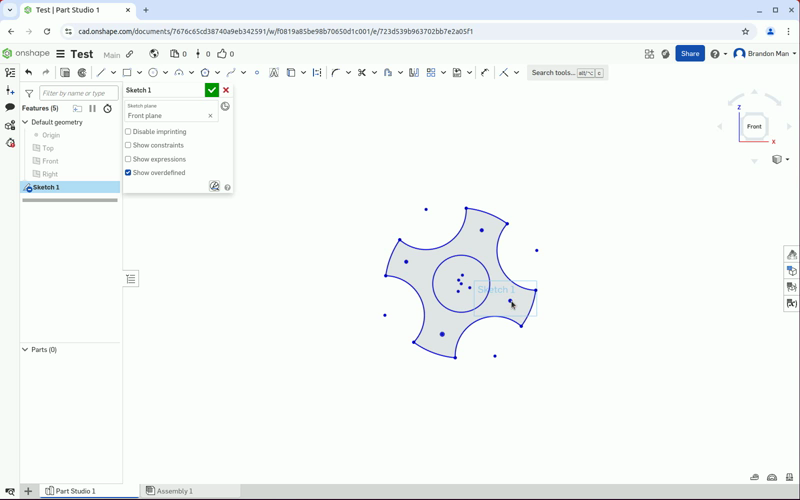
mouse_move(526, 298)
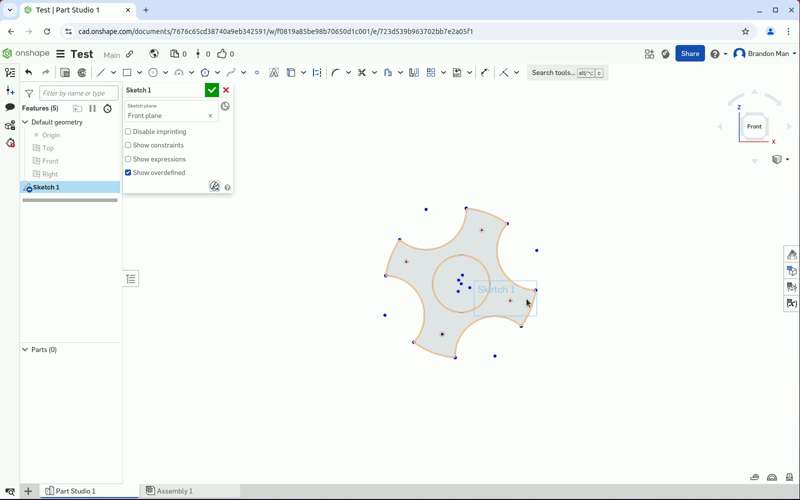
click(526, 298)
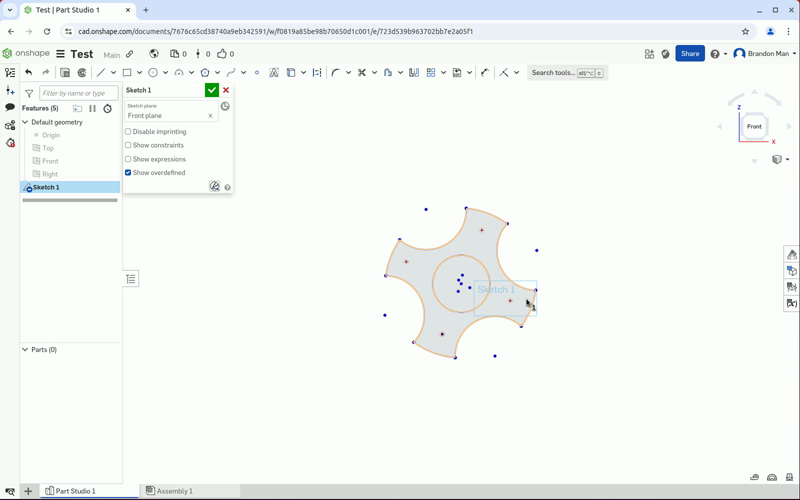
mouse_move(73, 352)
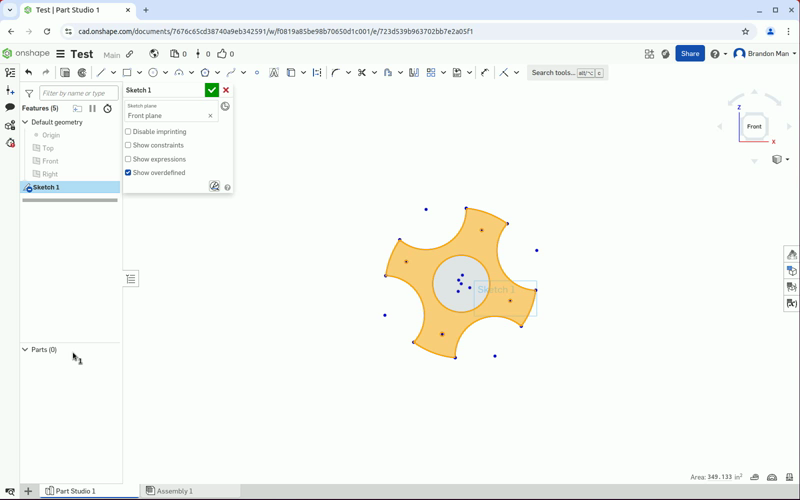
key(shift+y)
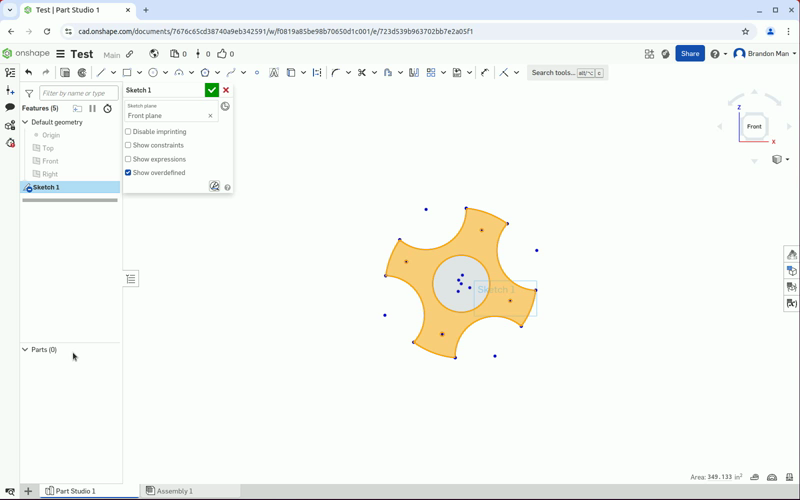
key(shift+e)
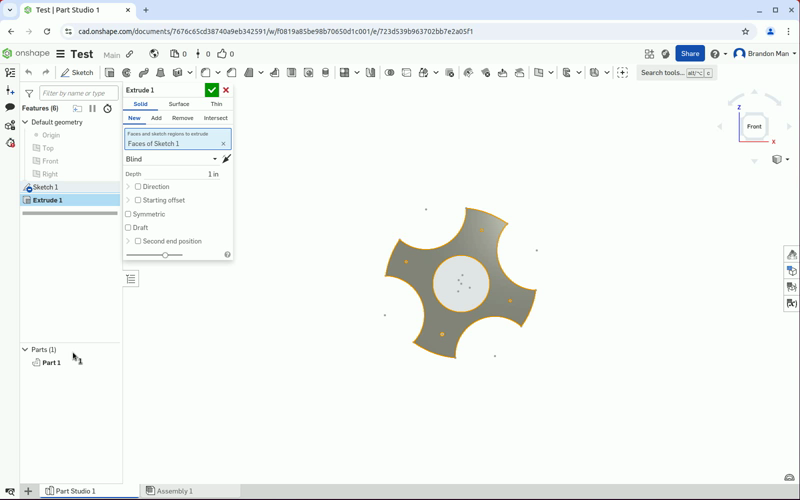
mouse_move(143, 106)
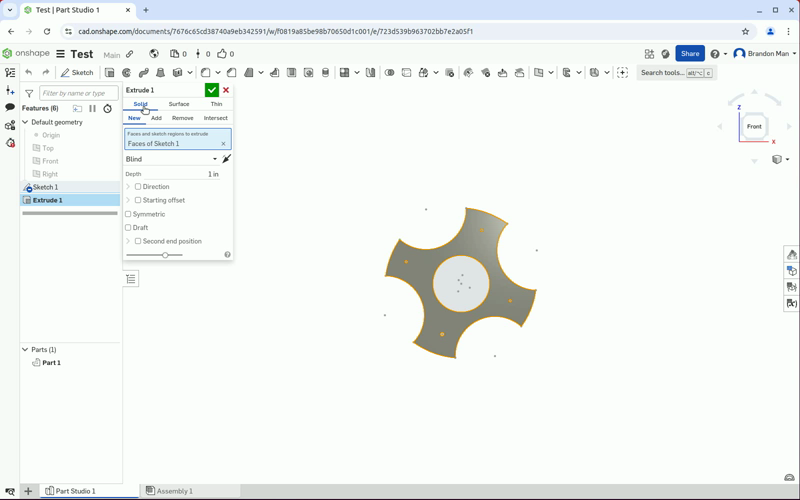
click(143, 106)
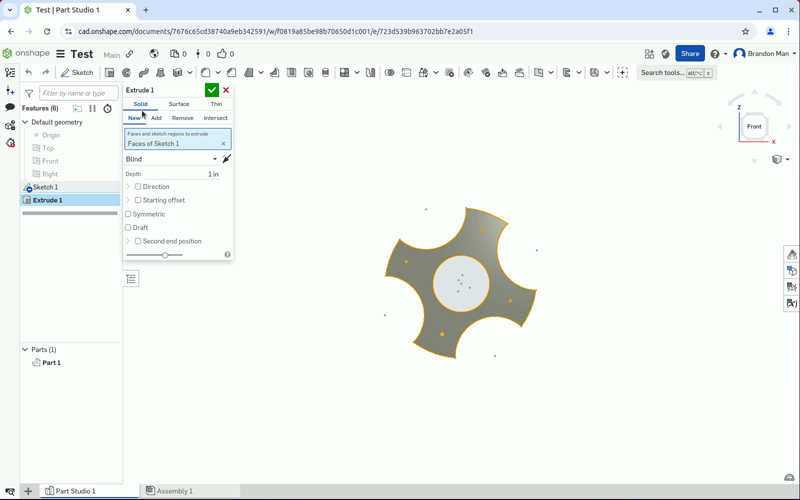
mouse_move(137, 120)
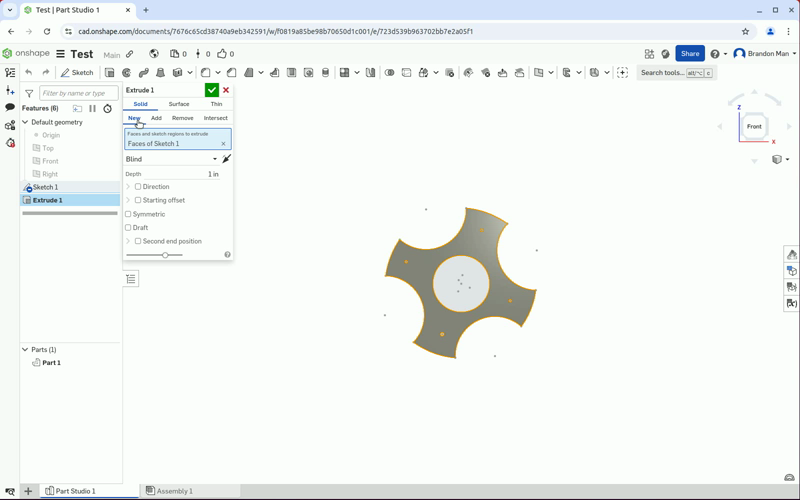
click(137, 120)
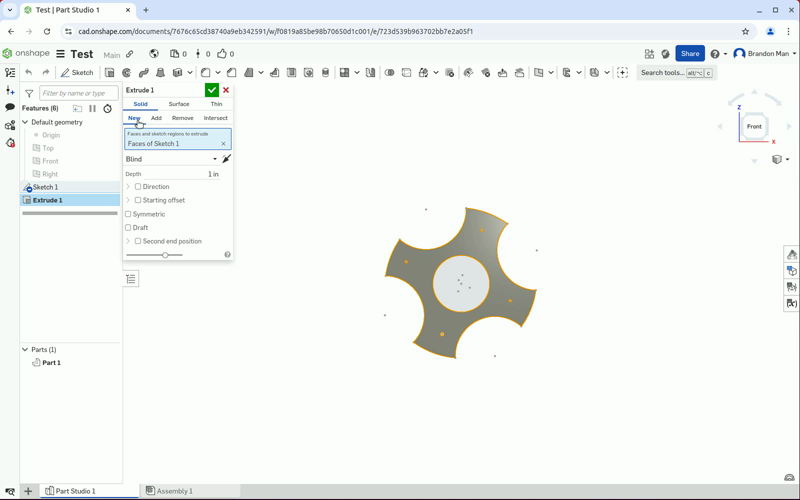
key(tab, 4)
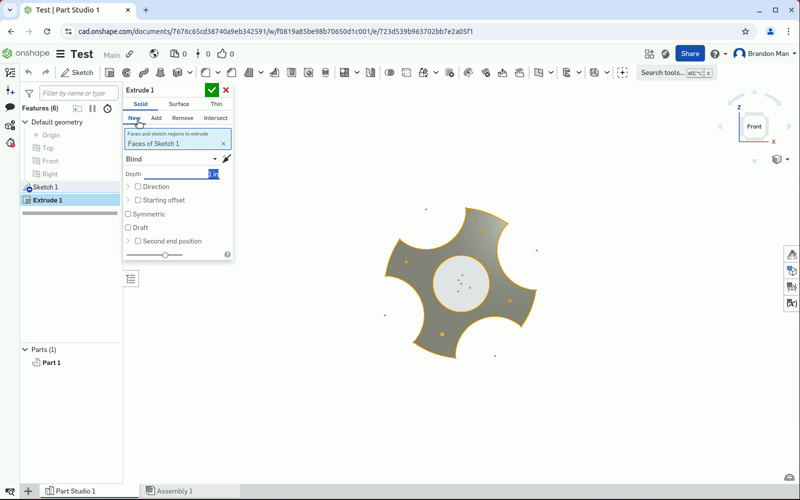
text(8.906)
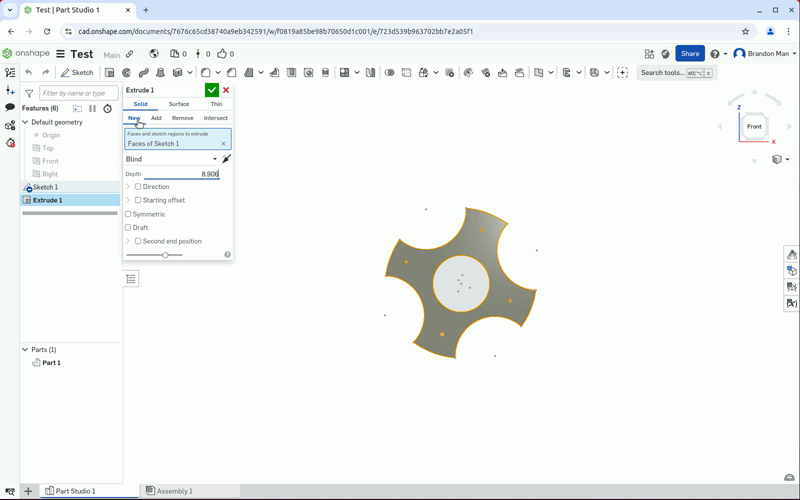
key(enter)
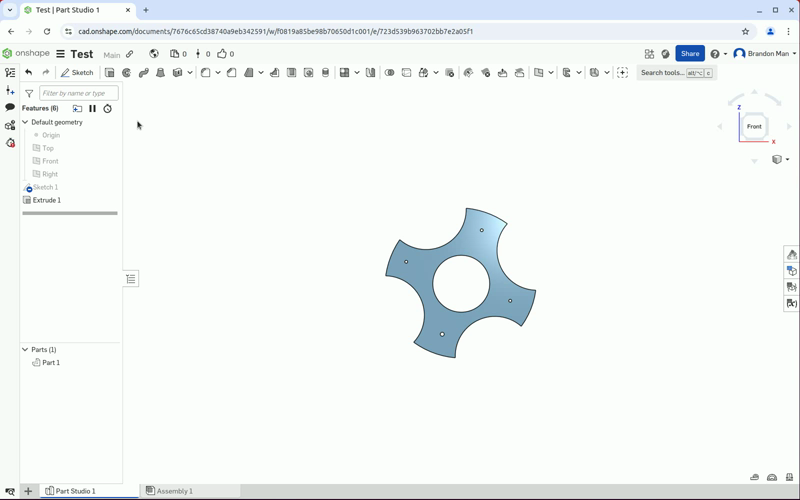
key(shift+h)
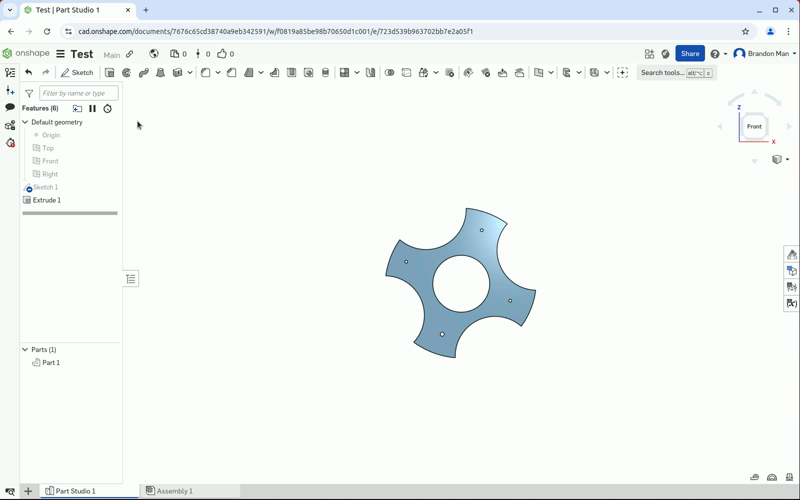
key(shift+h)
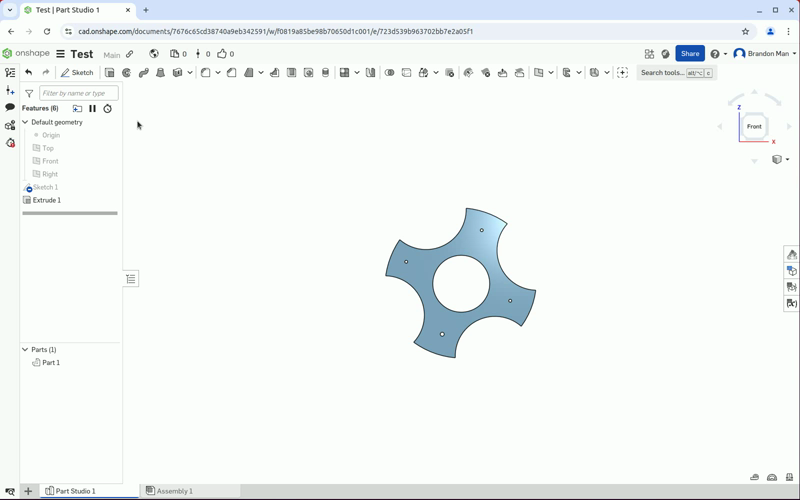
mouse_move(73, 189)
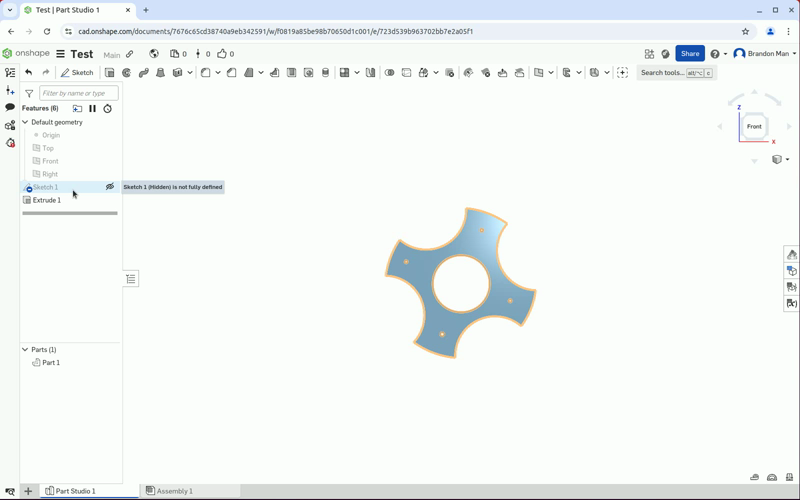
click(73, 189)
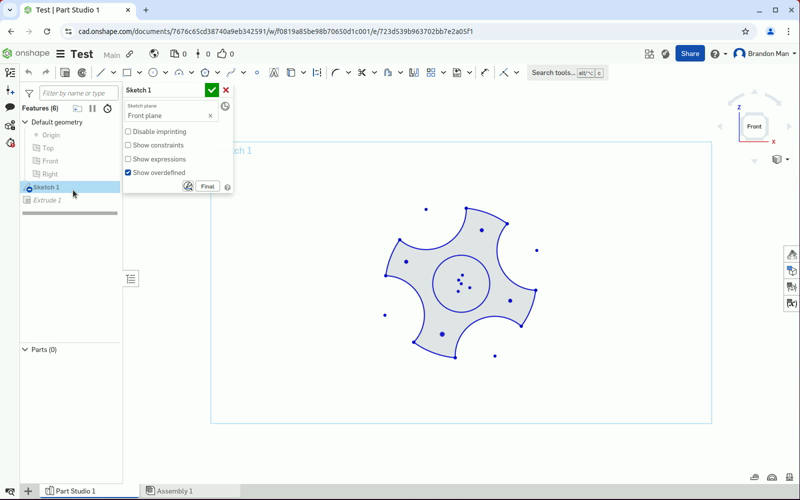
mouse_move(229, 92)
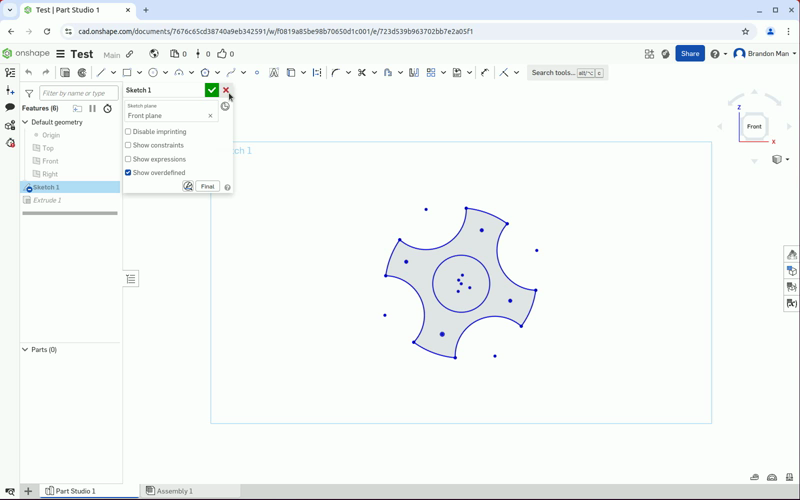
click(229, 92)
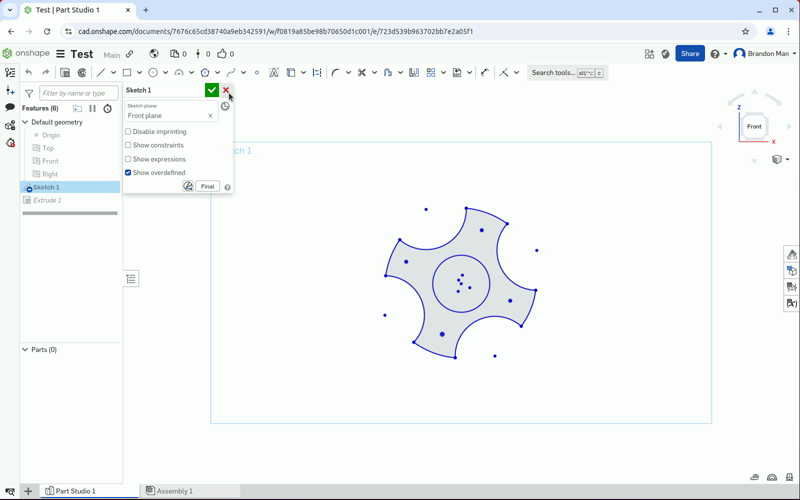
key(shift+s)
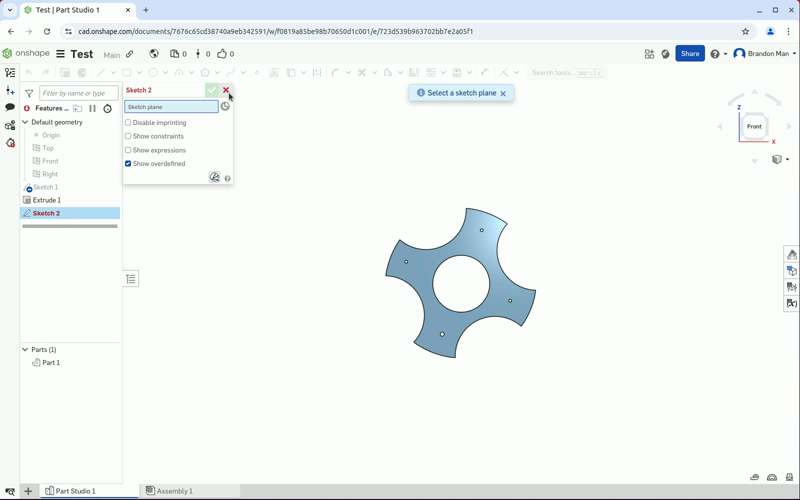
mouse_move(73, 163)
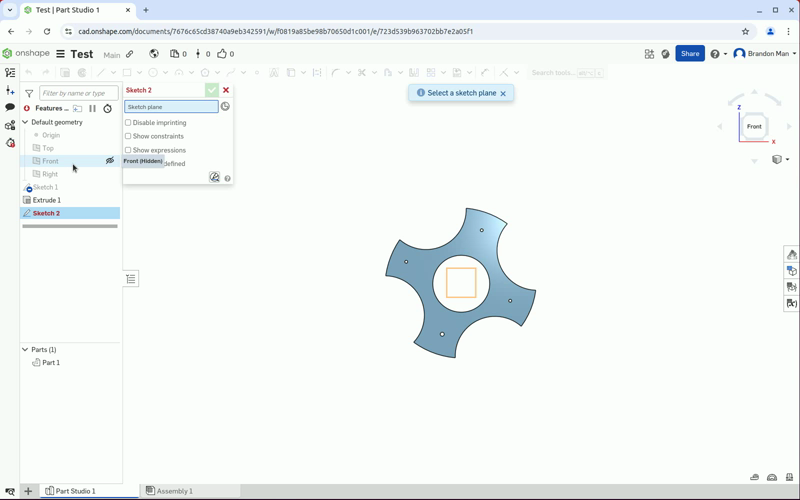
click(73, 163)
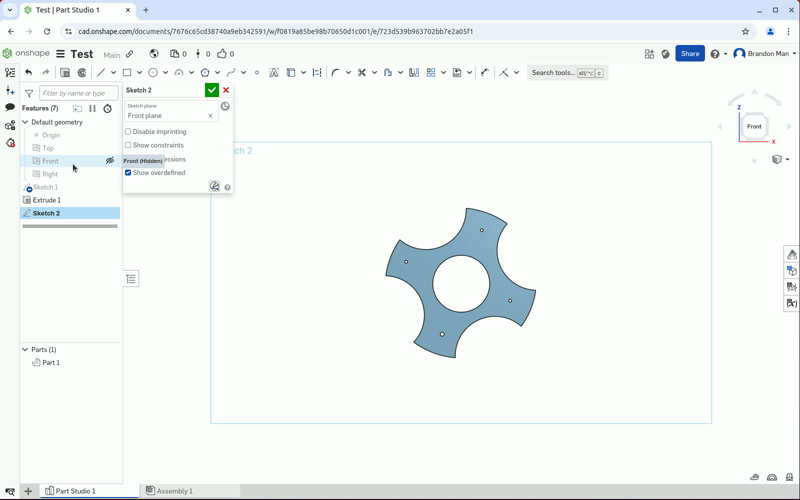
mouse_move(73, 352)
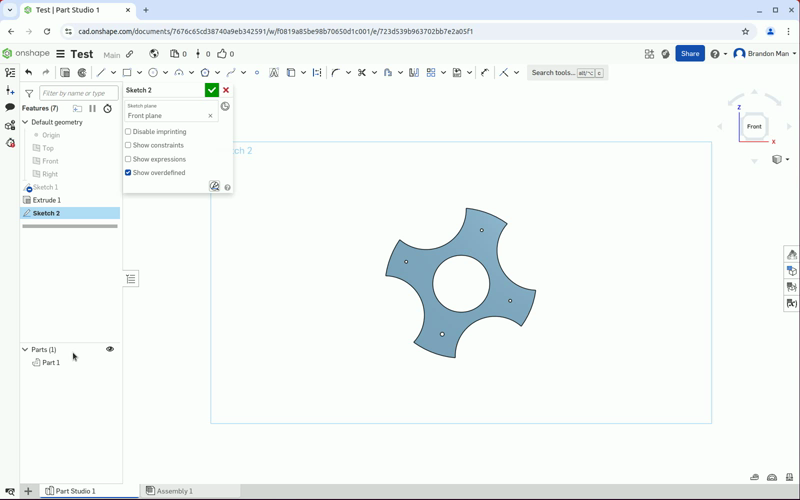
key(y)
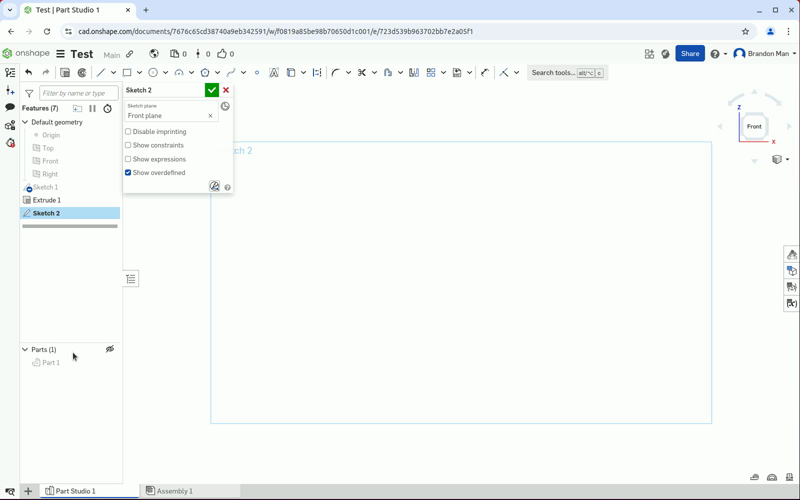
key(c)
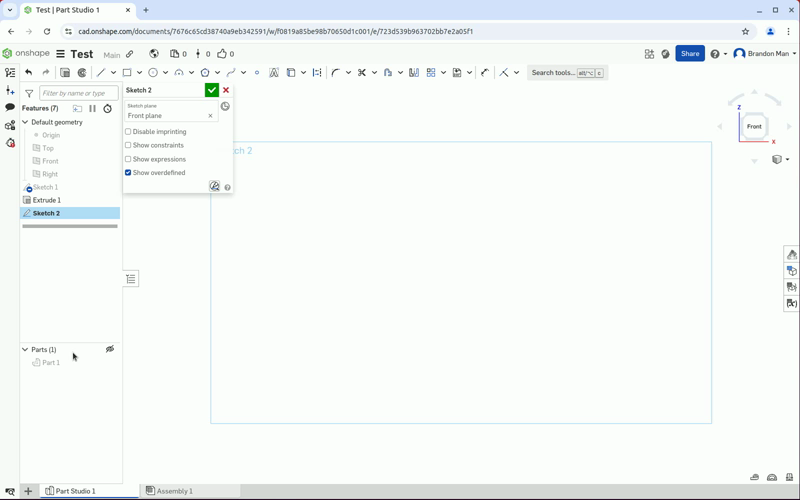
key_down(shift)
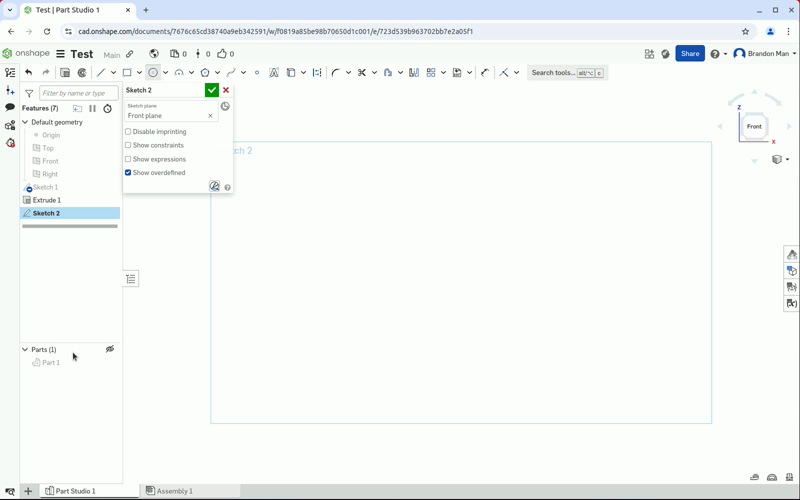
mouse_move(460, 282)
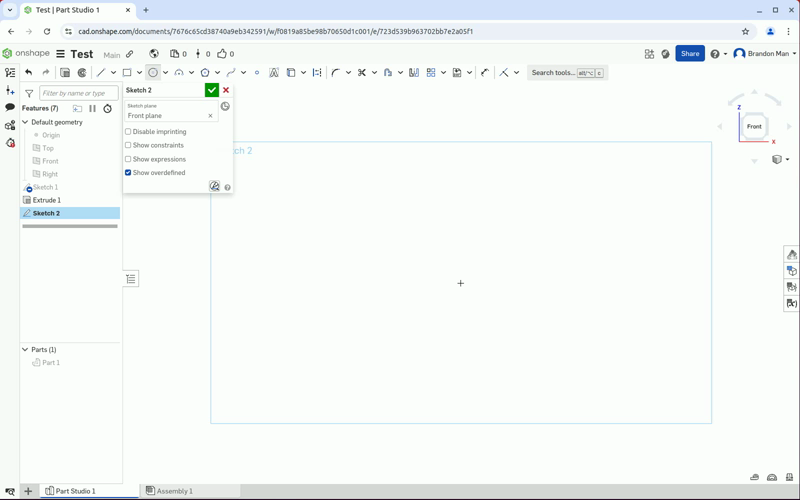
click(460, 282)
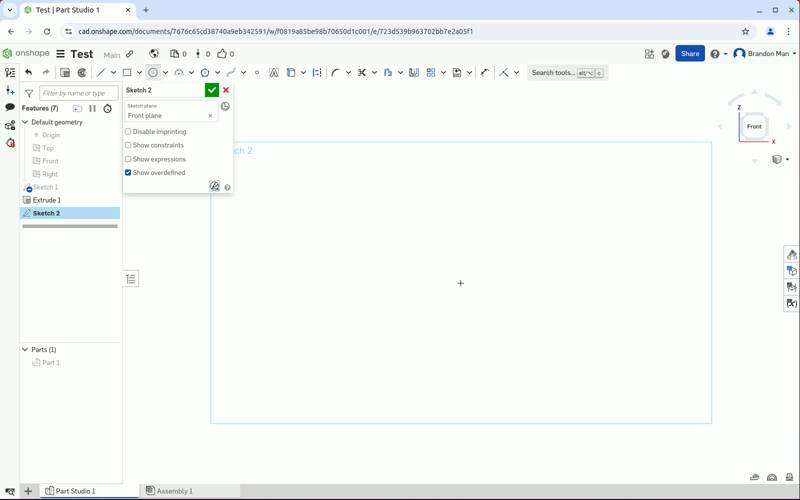
key_up(shift)
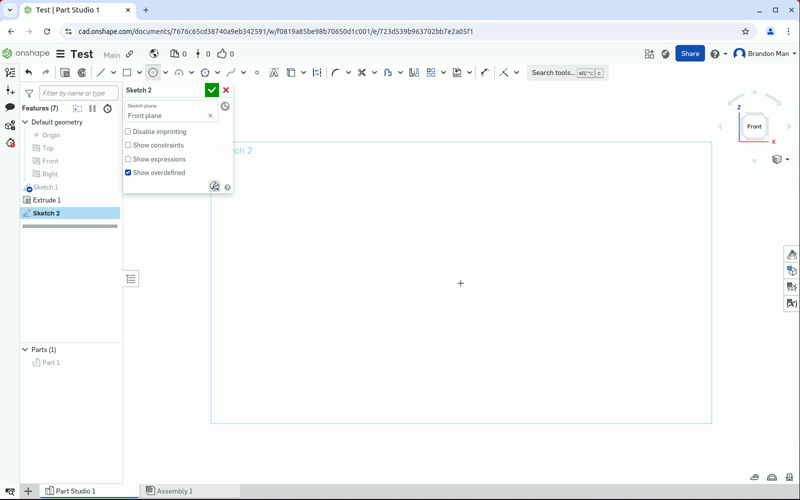
mouse_move(541, 282)
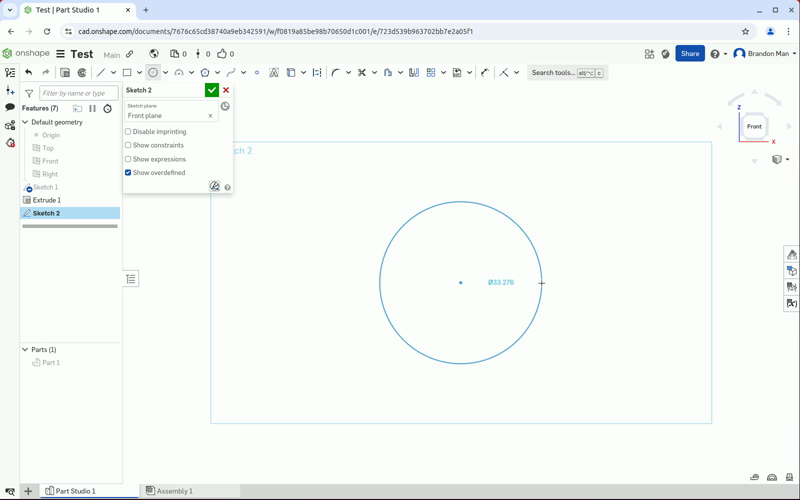
click(541, 282)
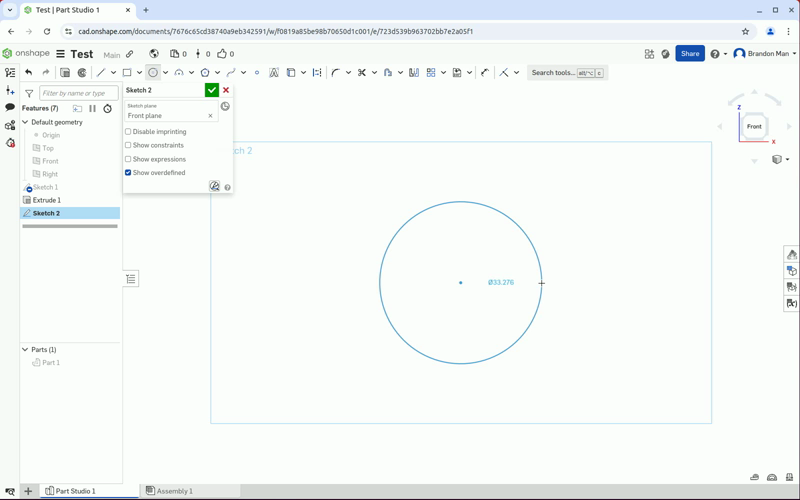
key(esc)
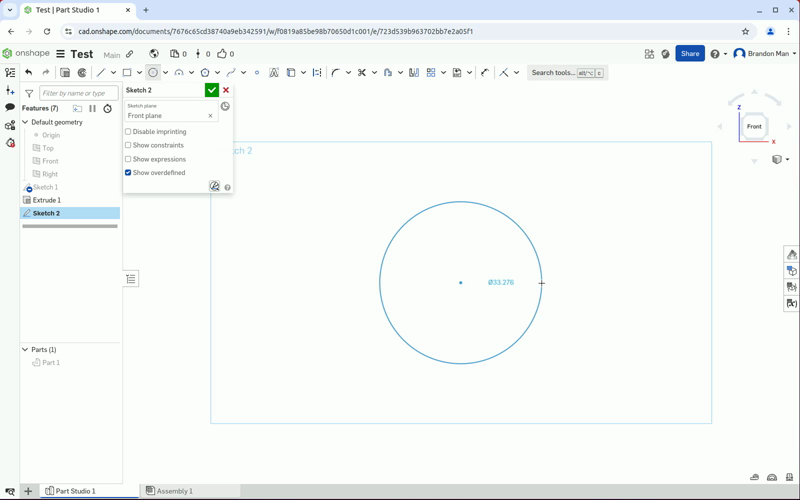
key(c)
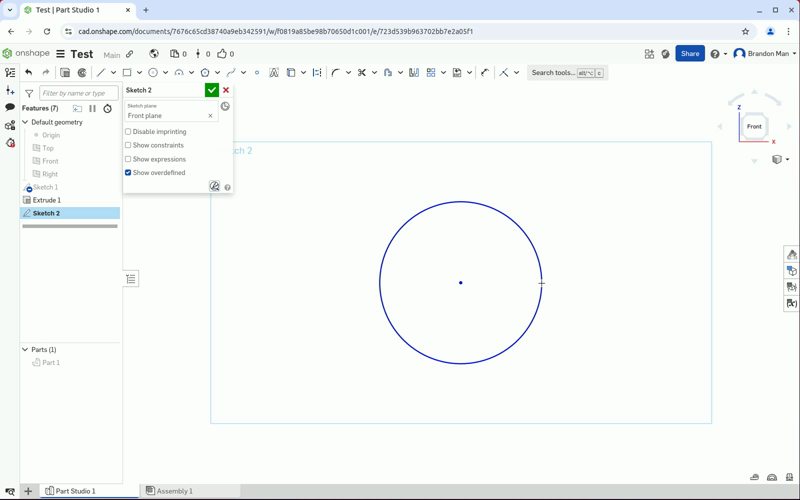
key_down(shift)
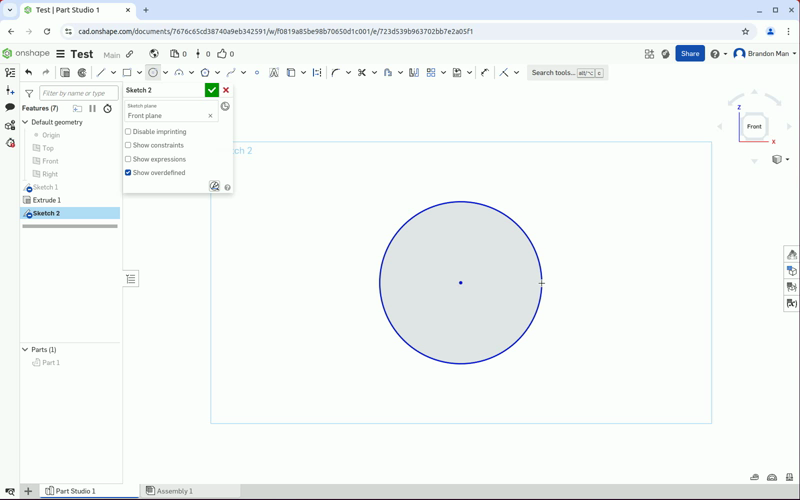
mouse_move(460, 282)
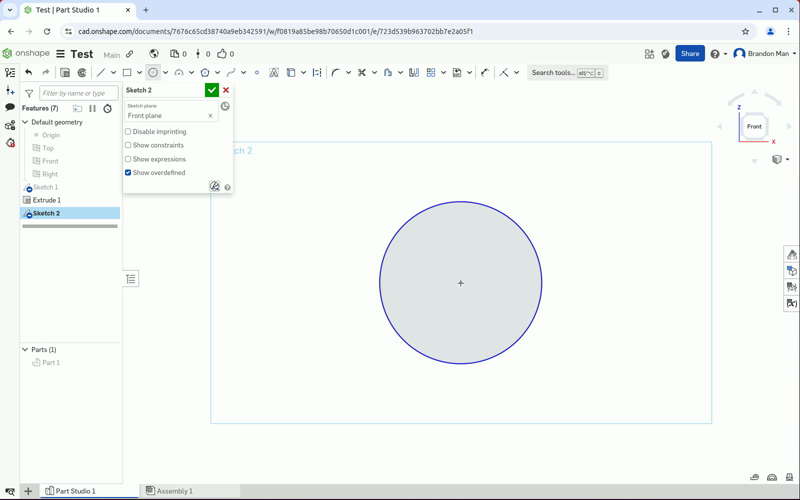
click(460, 282)
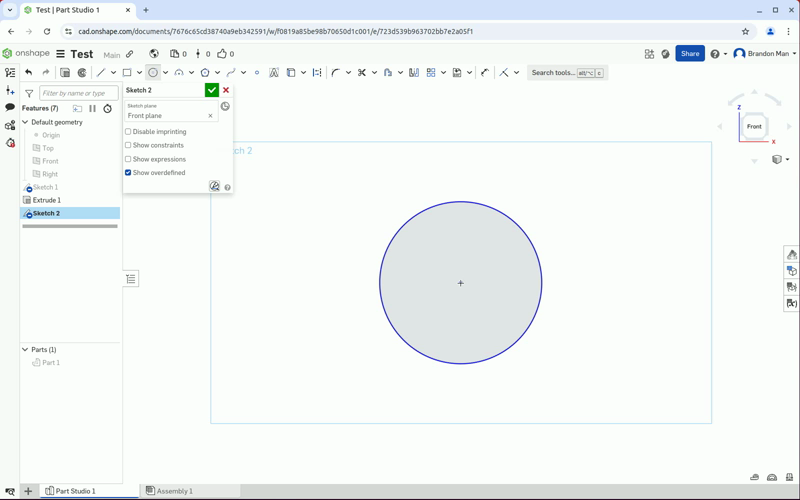
key_up(shift)
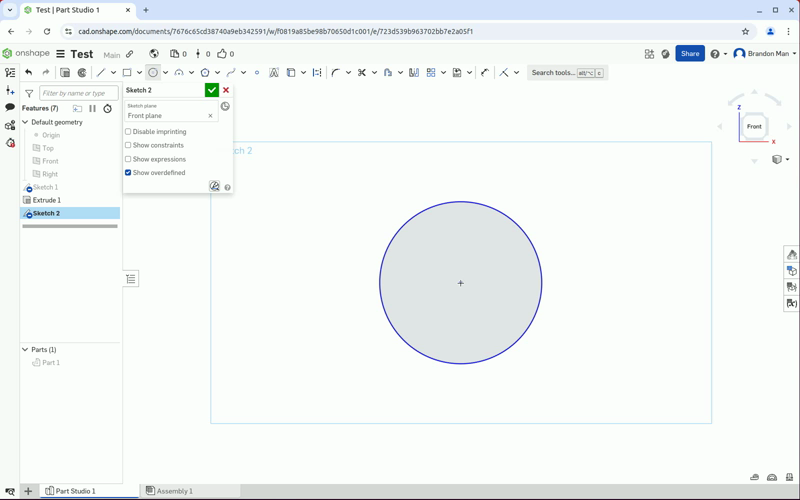
mouse_move(536, 282)
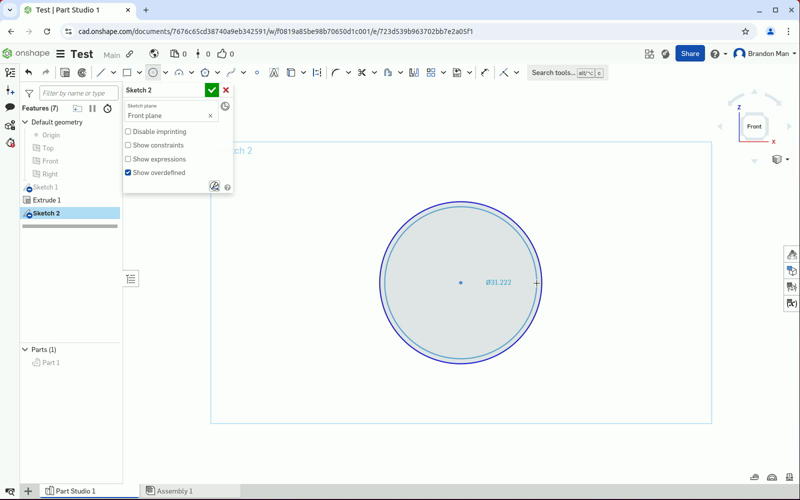
click(536, 282)
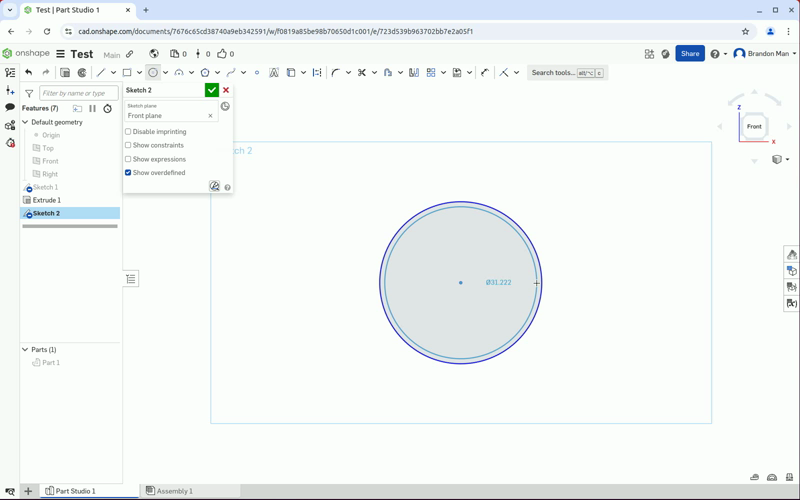
key(esc)
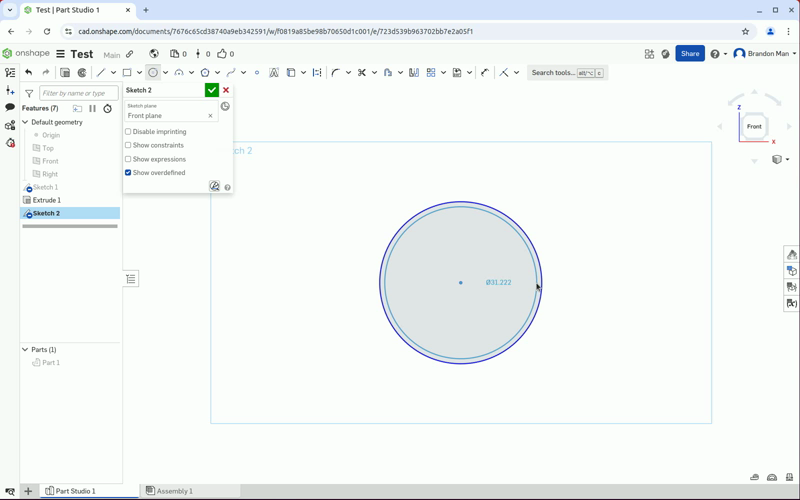
mouse_move(537, 268)
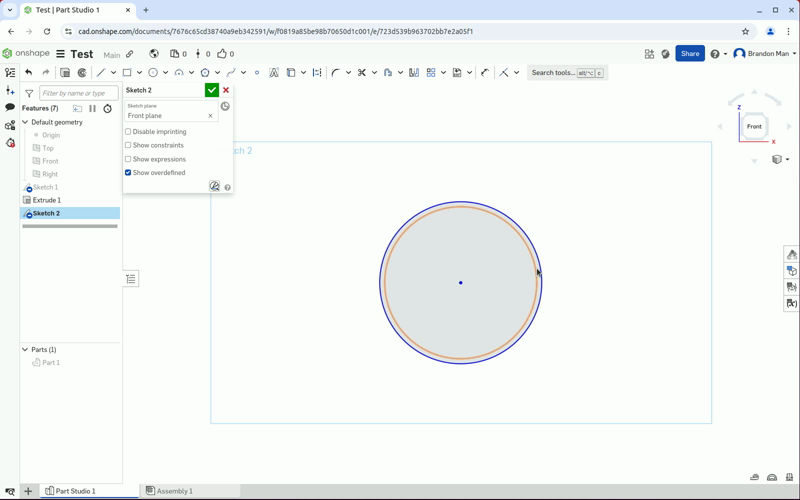
click(537, 268)
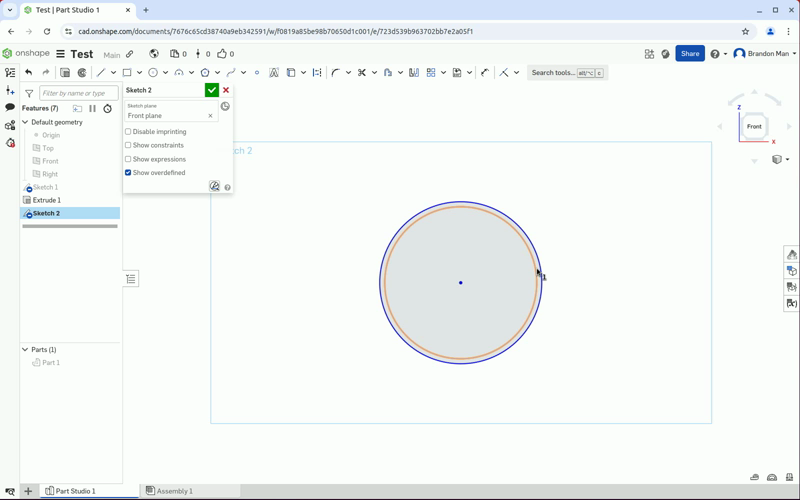
mouse_move(73, 352)
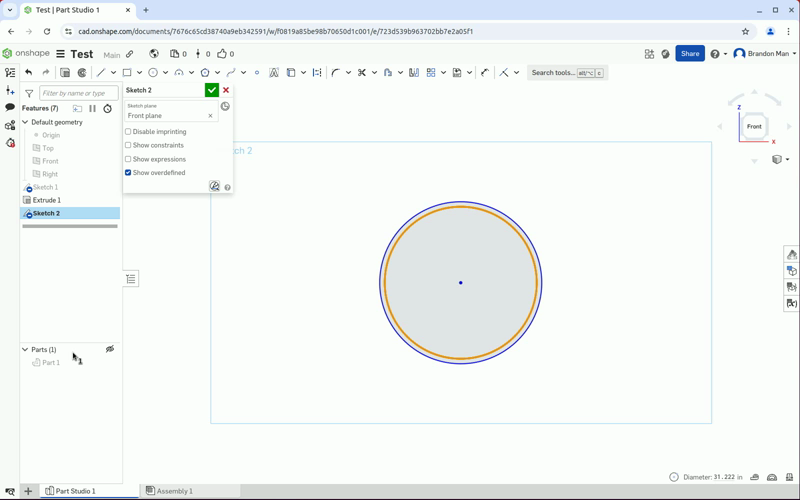
key(shift+y)
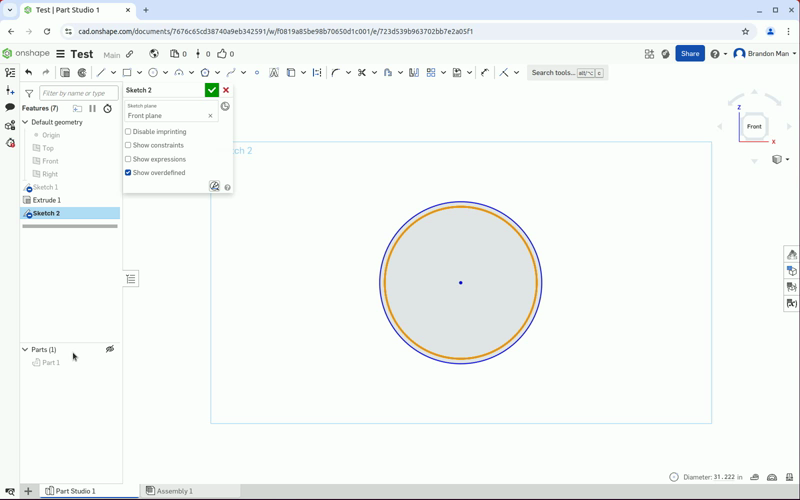
key(shift+e)
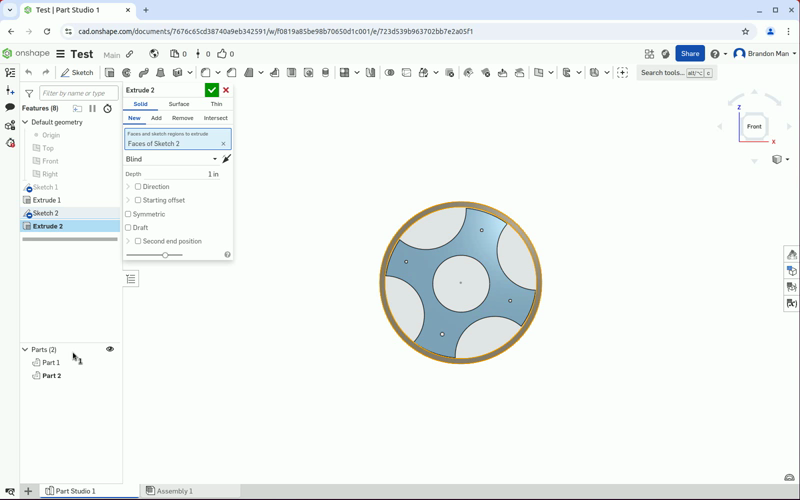
mouse_move(143, 106)
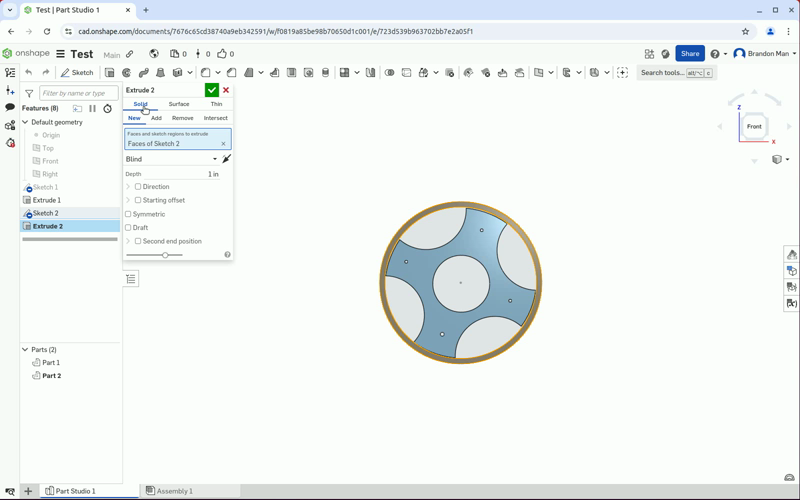
click(143, 106)
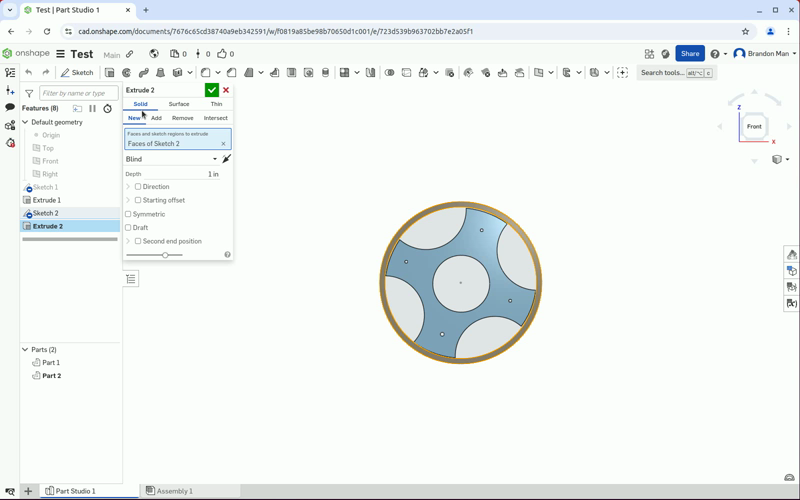
mouse_move(137, 120)
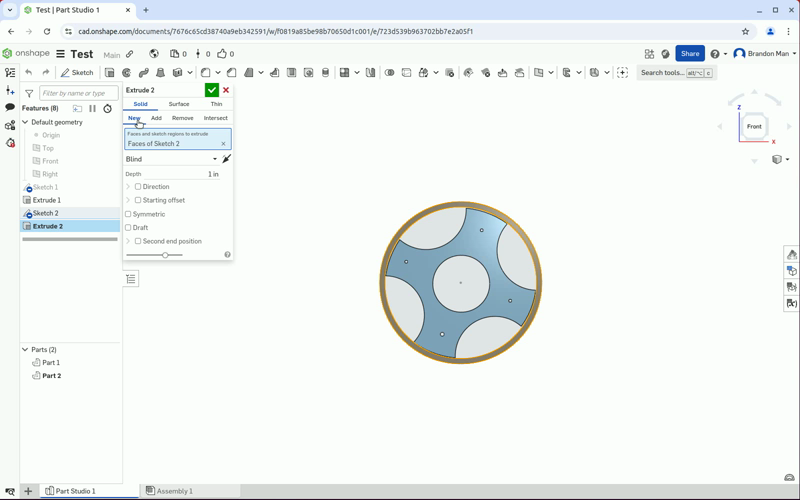
click(137, 120)
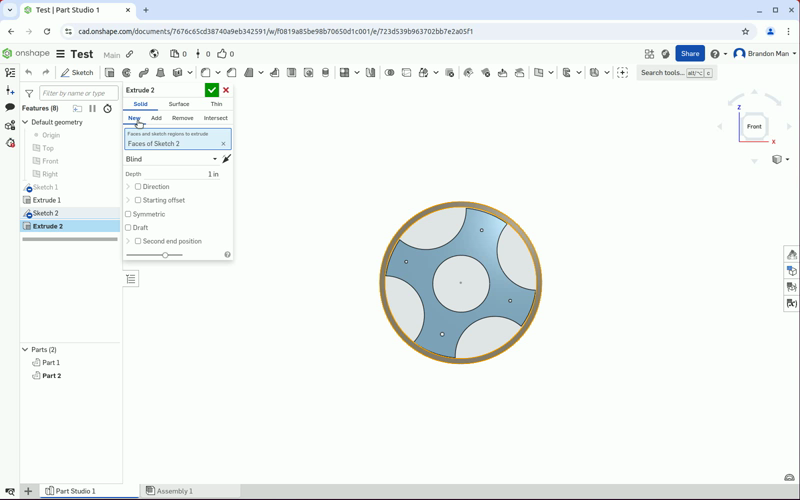
key(tab, 4)
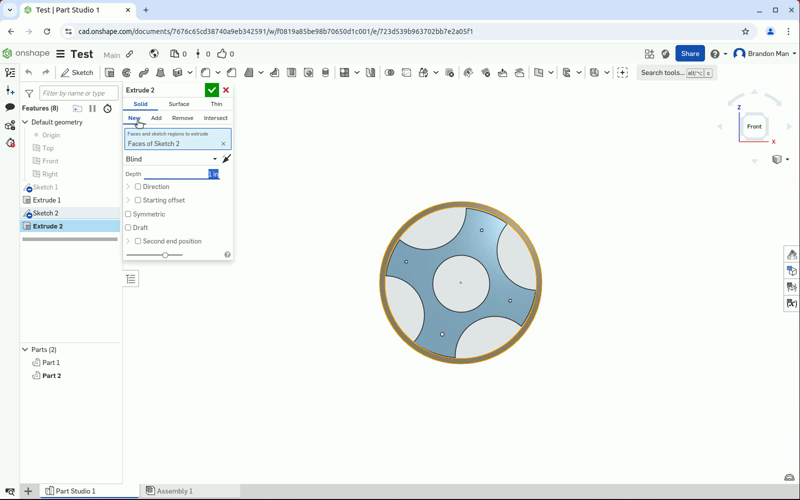
text(8.906)
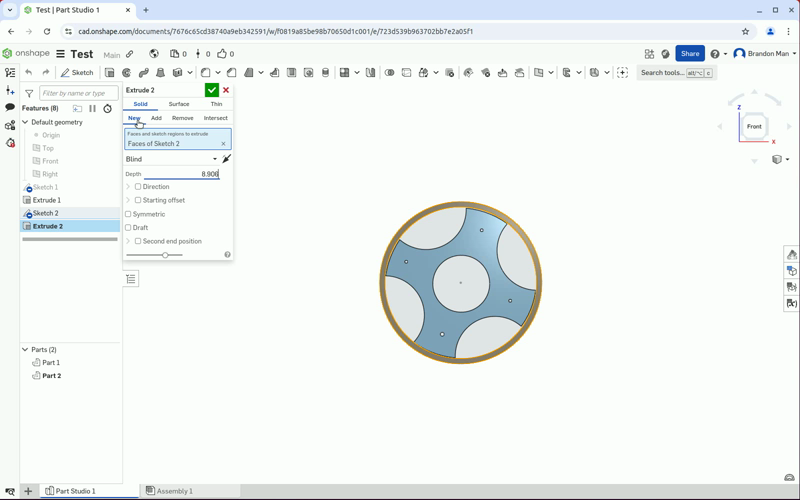
key(enter)
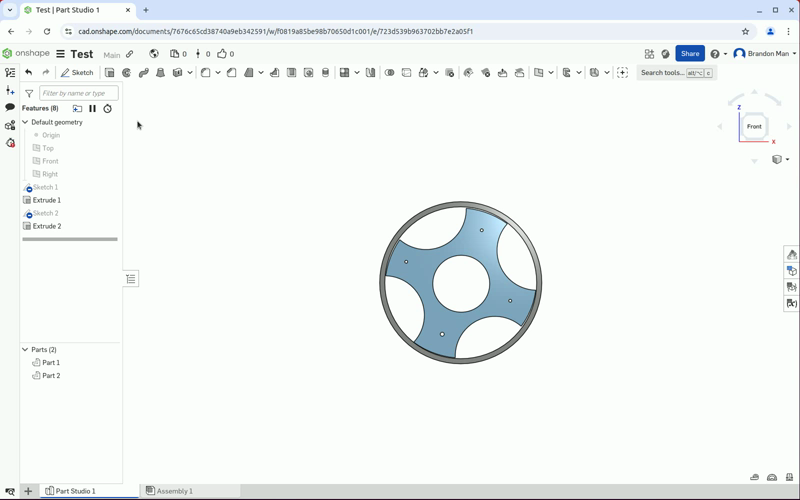
key(shift+h)
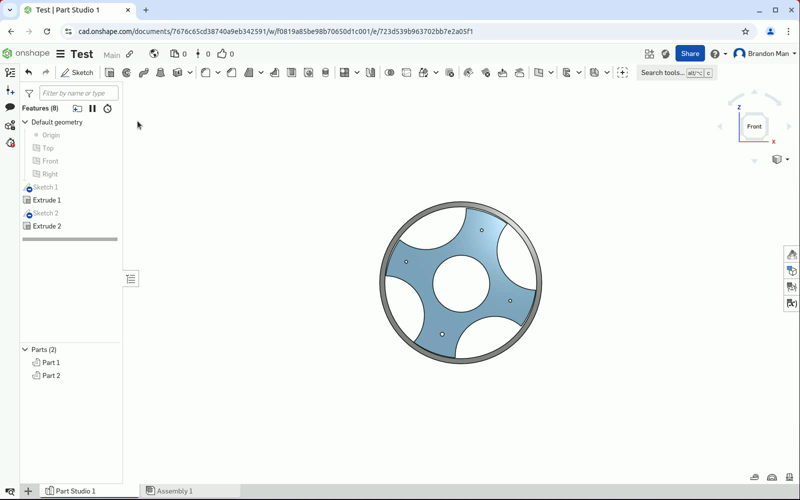
key(shift+h)
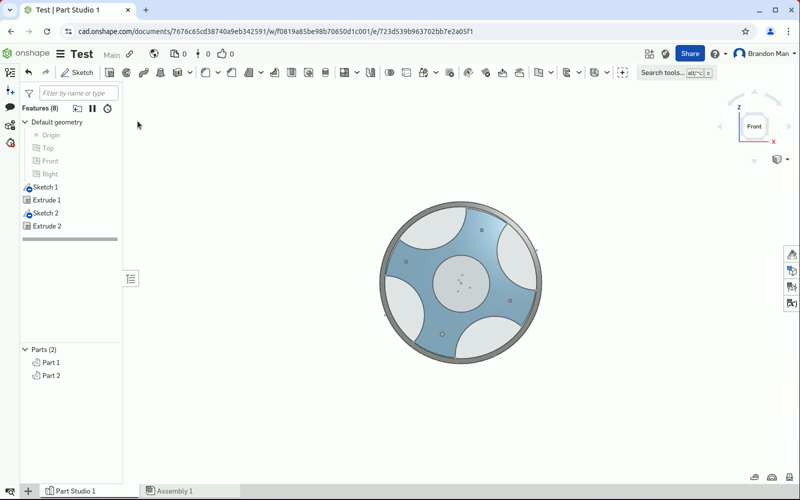
key(shift+7)
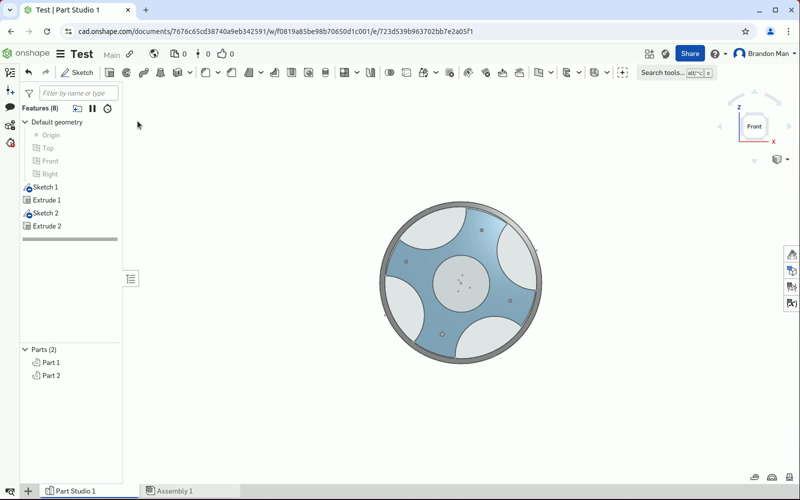
key(left, 2)
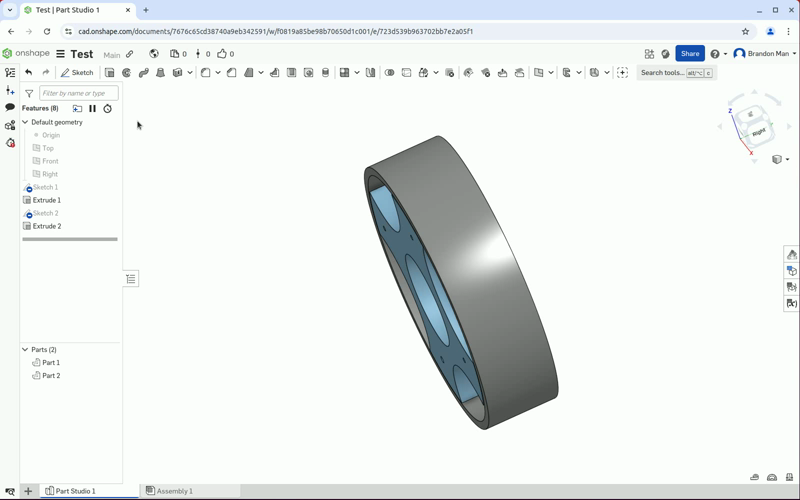
key(down, 2)
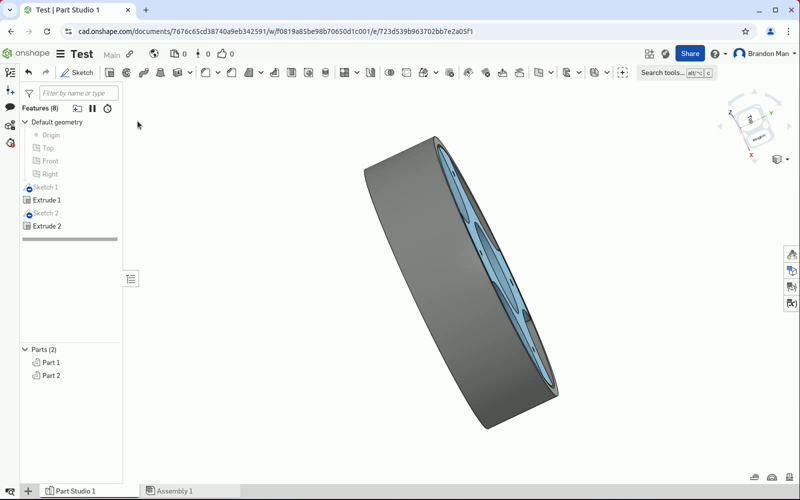
key(up, 2)
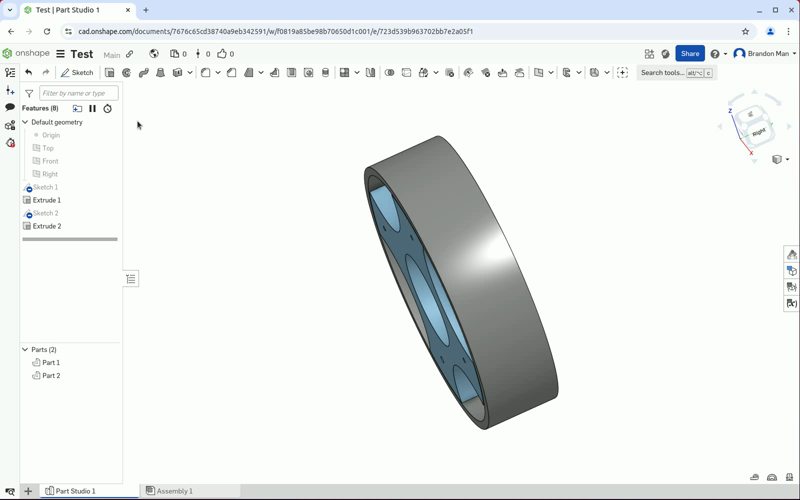
key(right, 2)
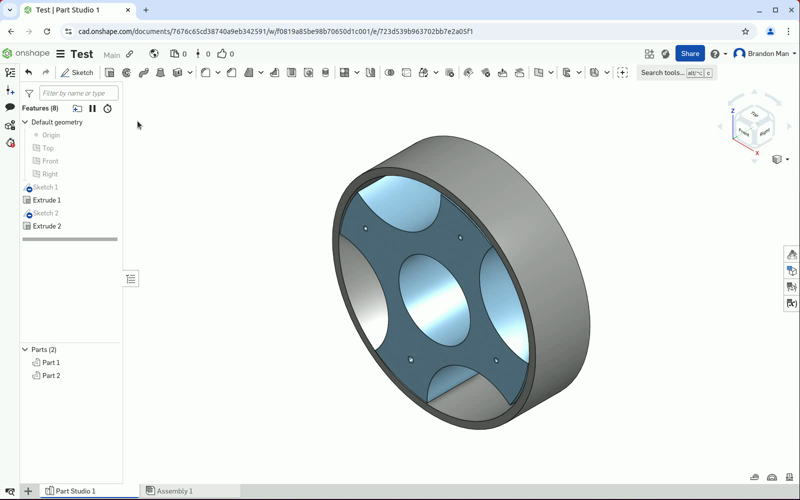
mouse_move(73, 189)
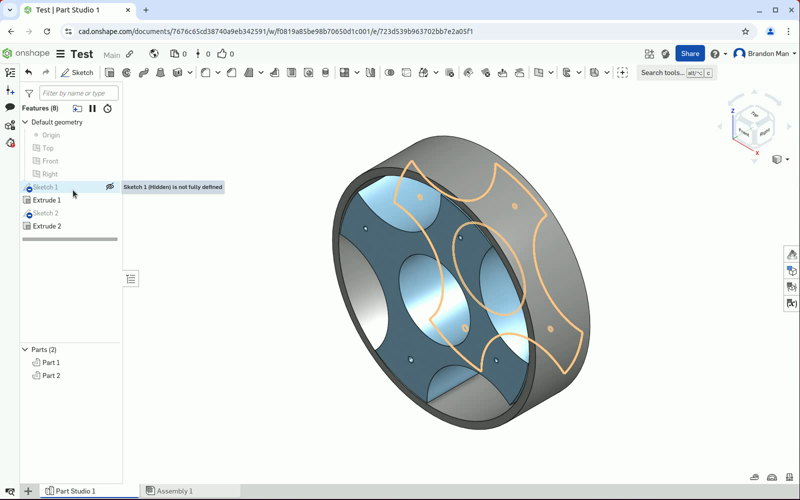
click(73, 189)